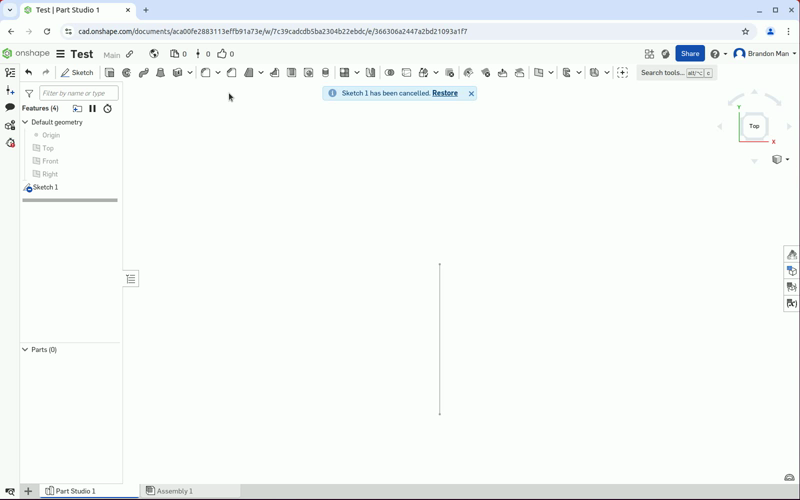
key(shift+h)
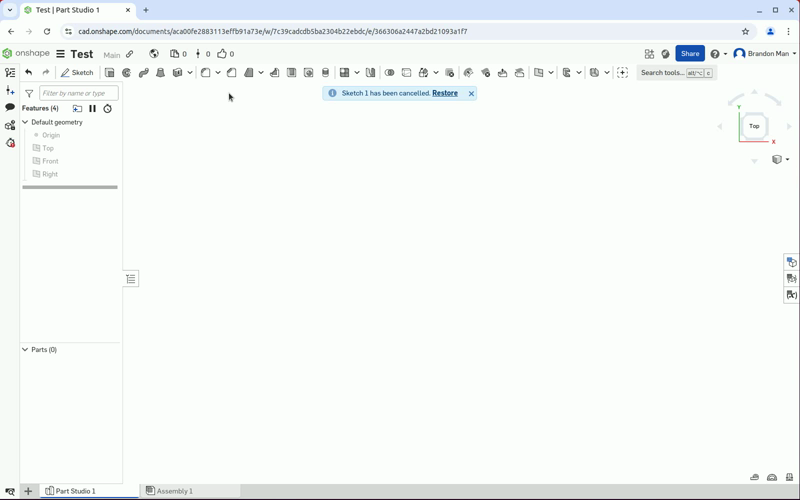
mouse_move(73, 352)
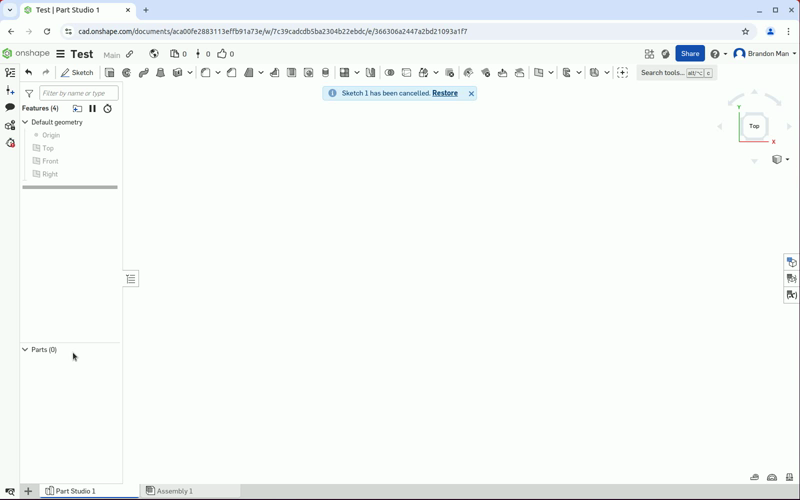
key(y)
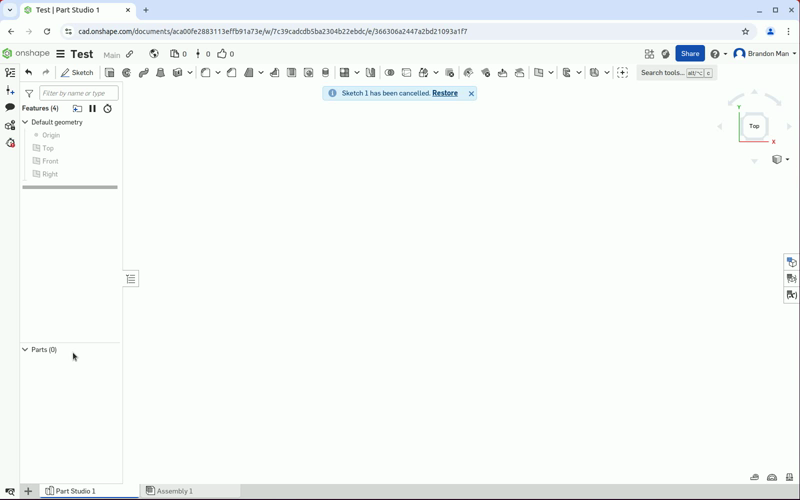
key(shift+p)
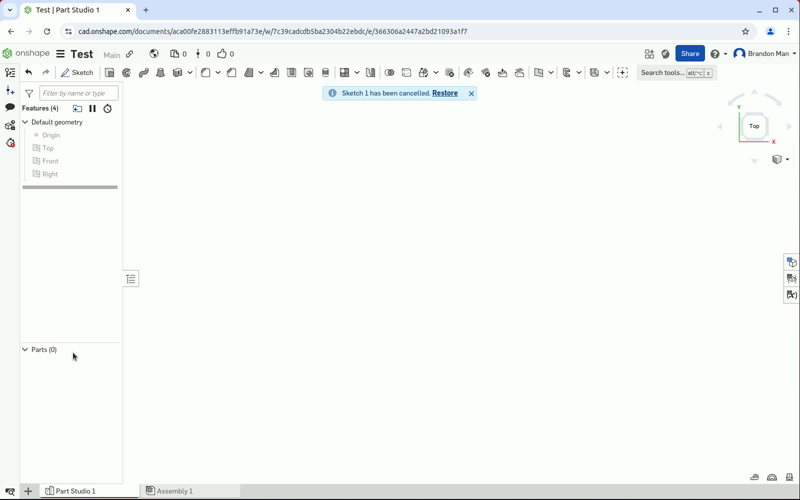
key(space)
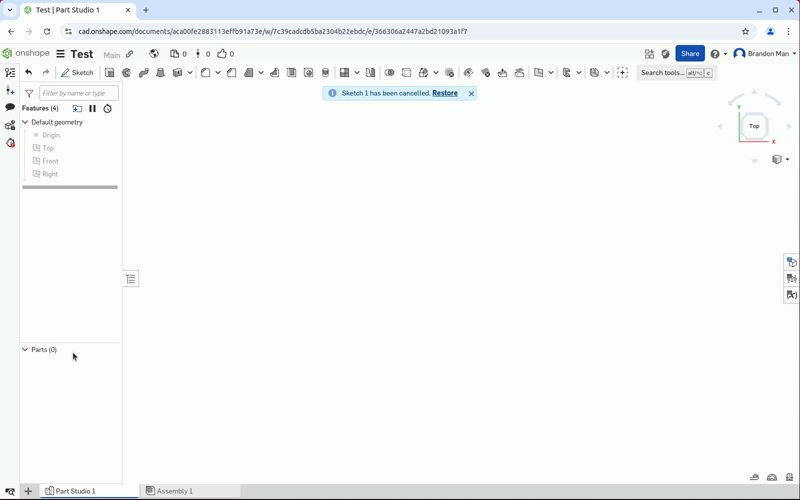
key_down(shift)
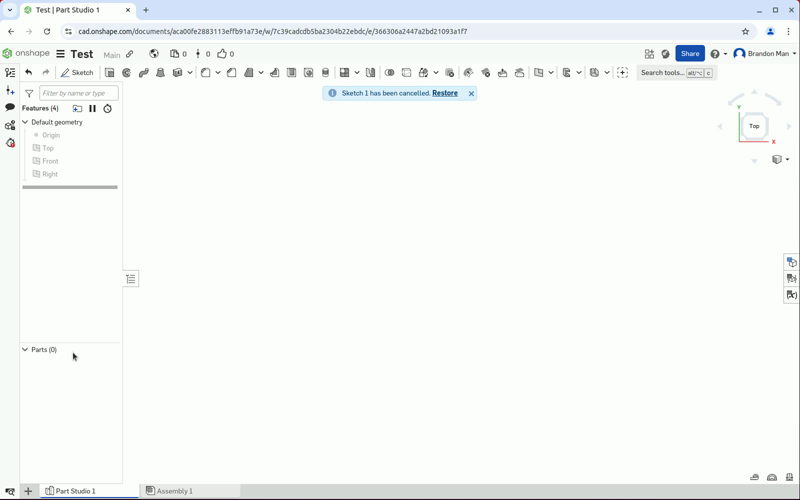
key(up)
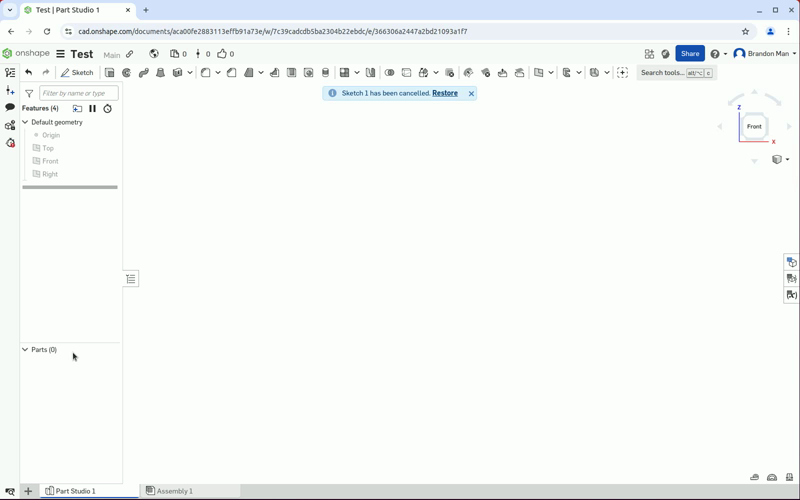
key_up(shift)
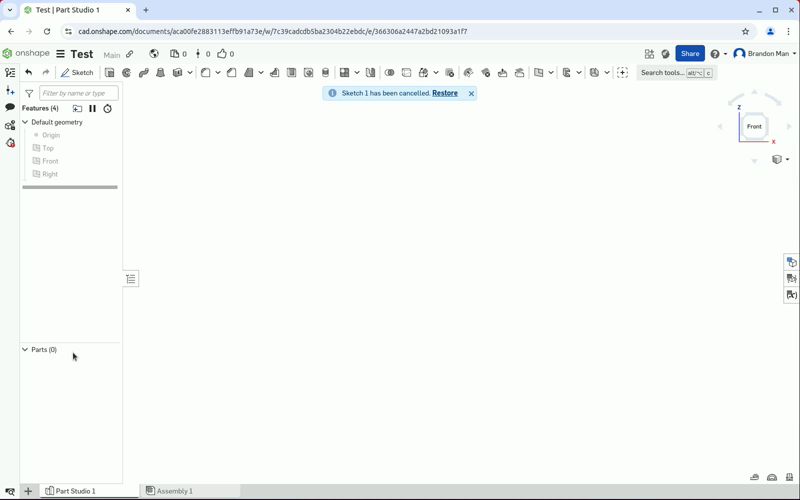
mouse_move(73, 352)
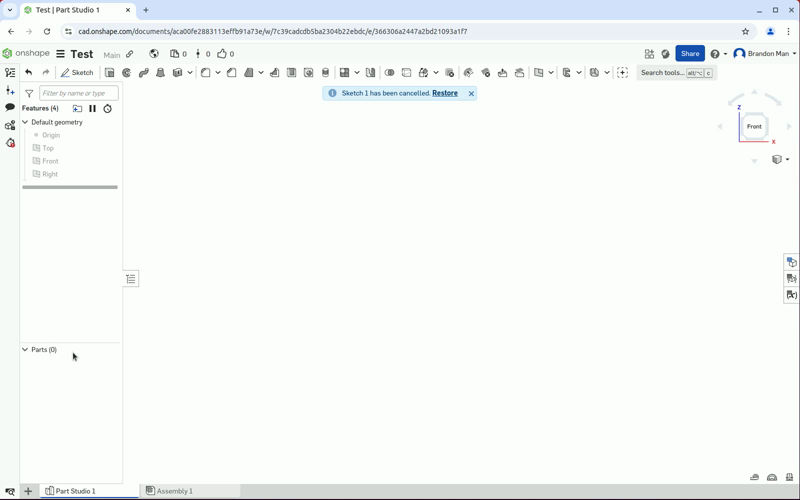
key(shift+y)
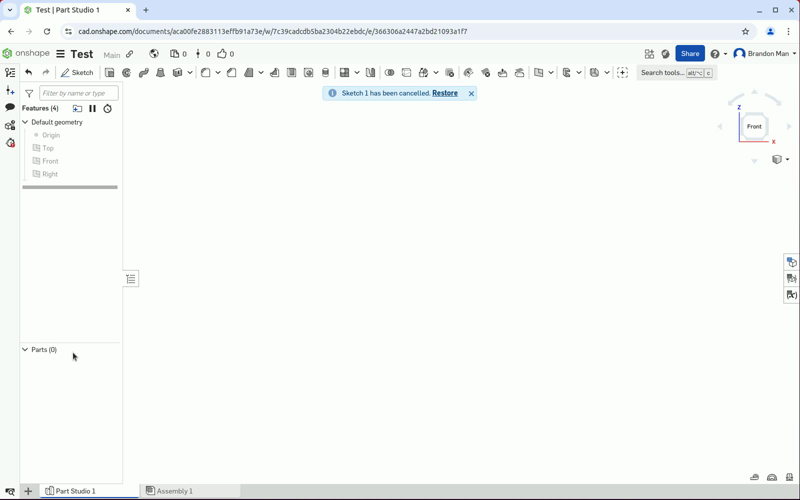
key(shift+s)
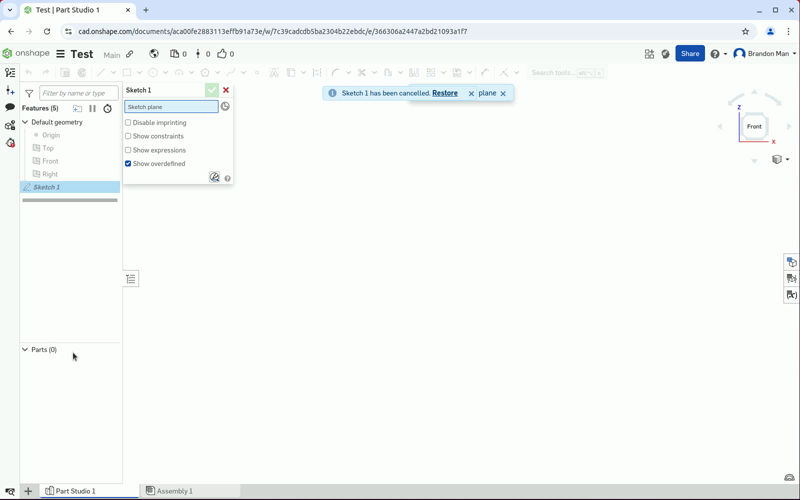
mouse_move(73, 163)
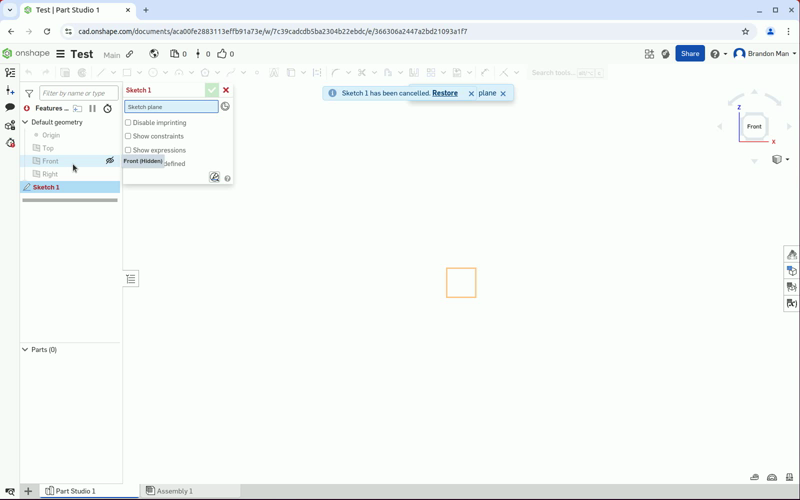
click(73, 163)
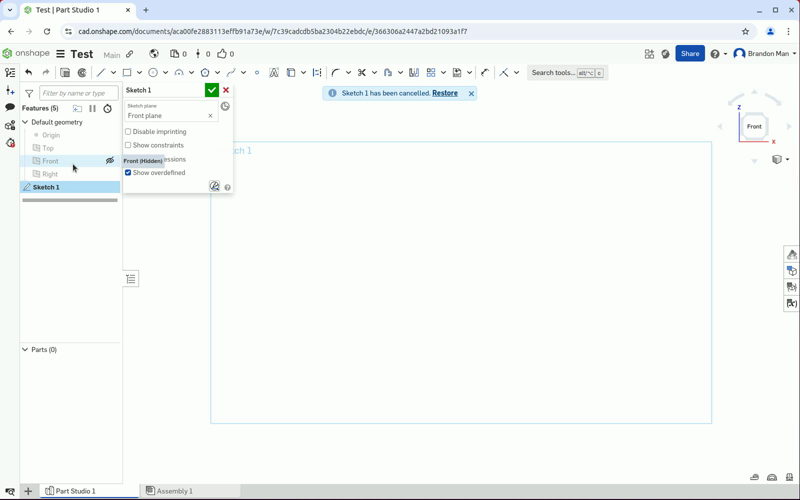
mouse_move(73, 352)
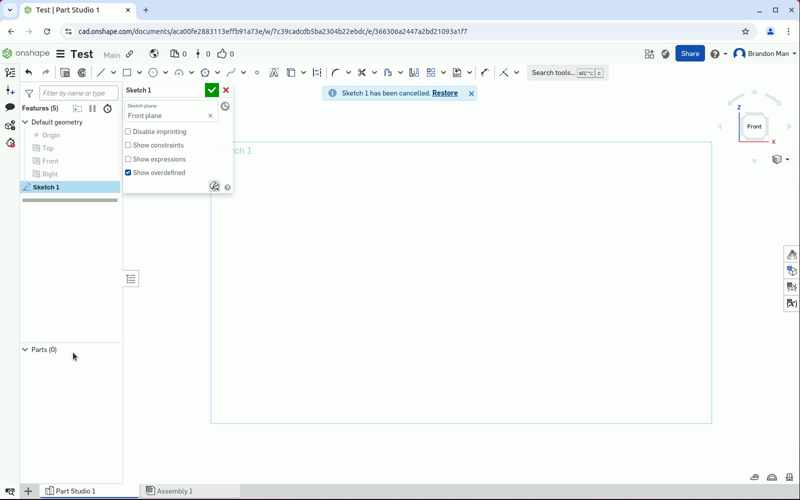
key(y)
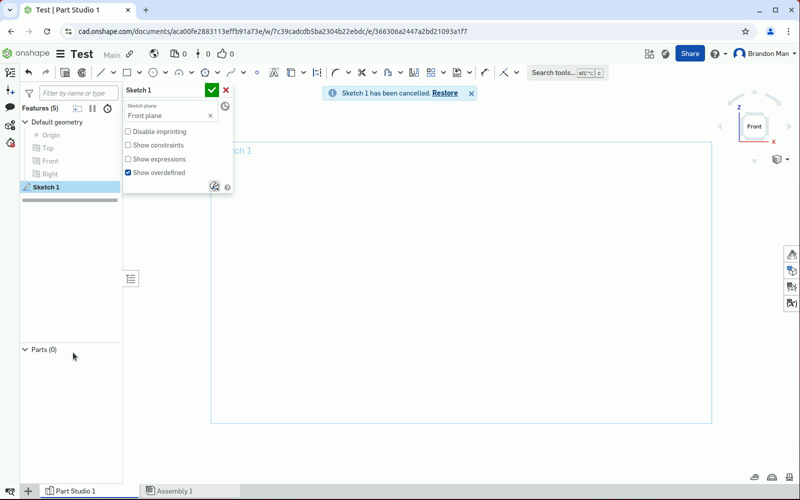
key(c)
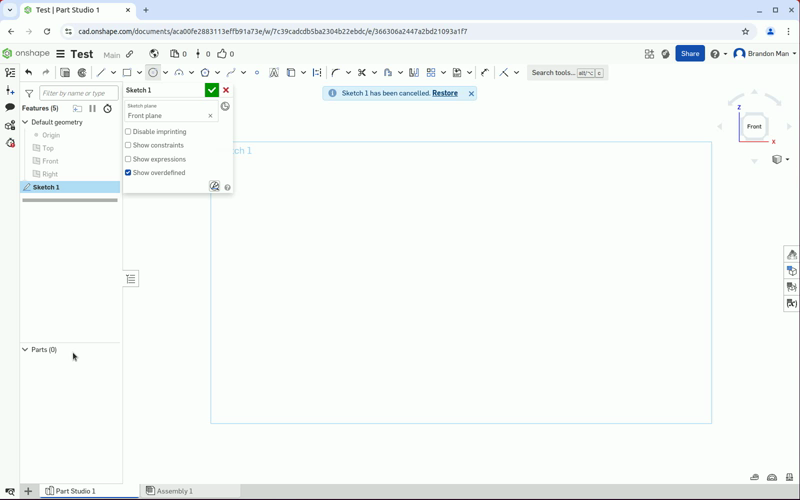
key_down(shift)
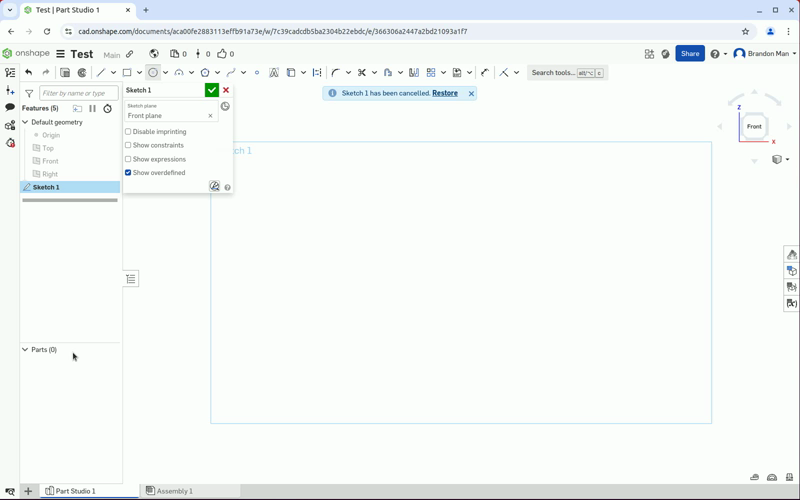
mouse_move(461, 282)
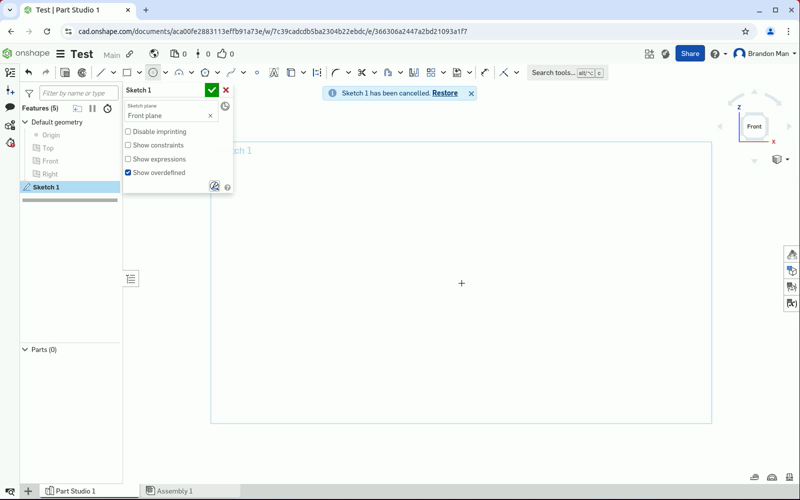
click(461, 282)
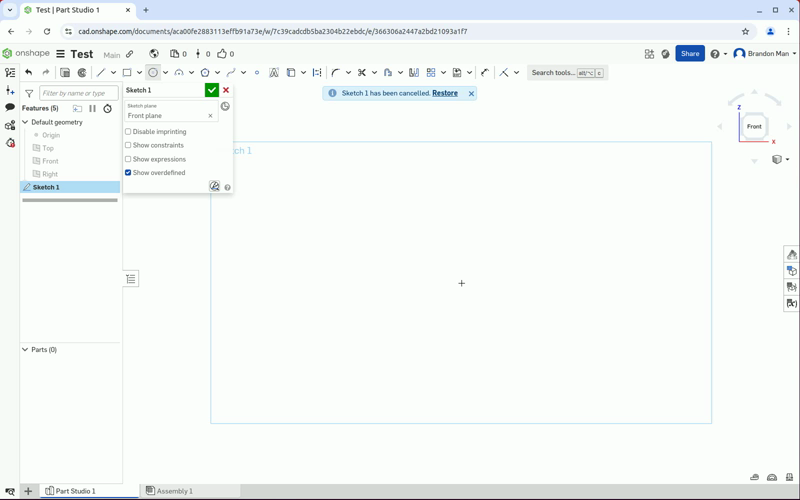
key_up(shift)
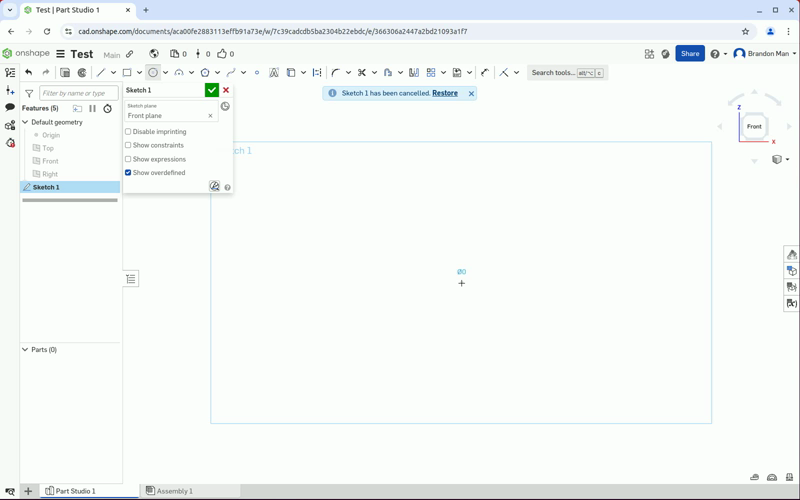
mouse_move(487, 282)
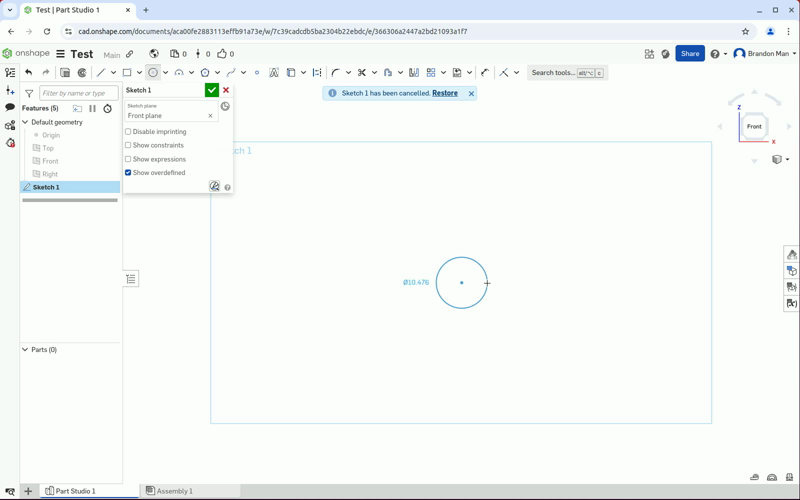
click(487, 282)
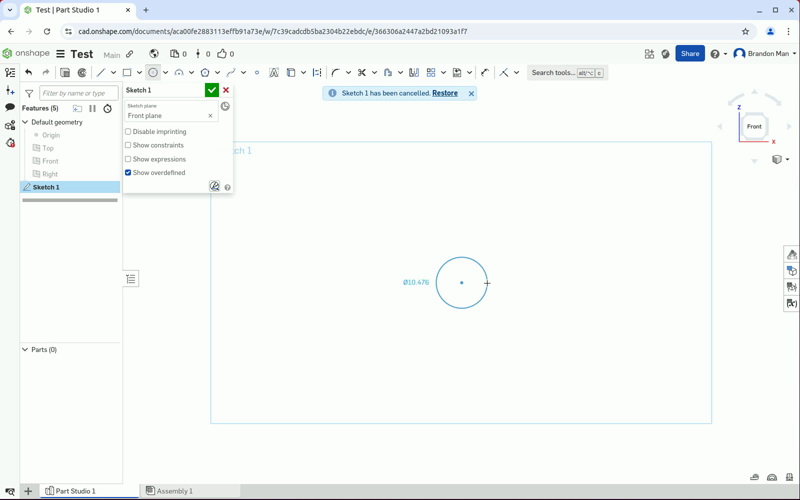
key(esc)
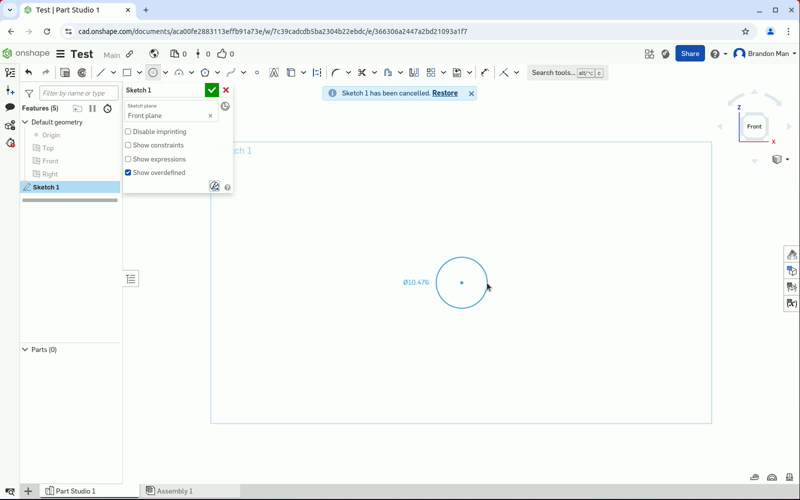
mouse_move(467, 264)
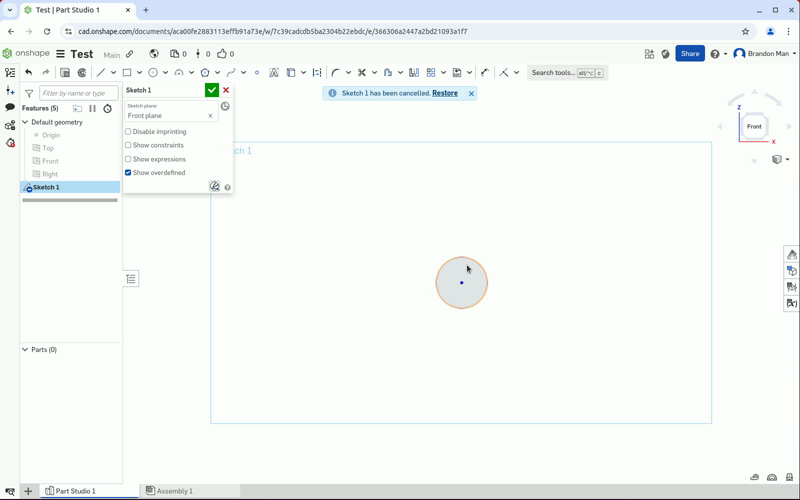
click(467, 264)
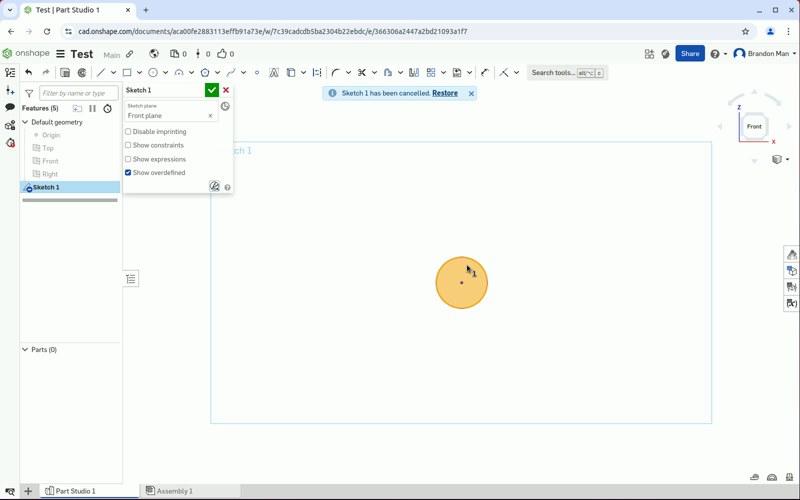
mouse_move(73, 352)
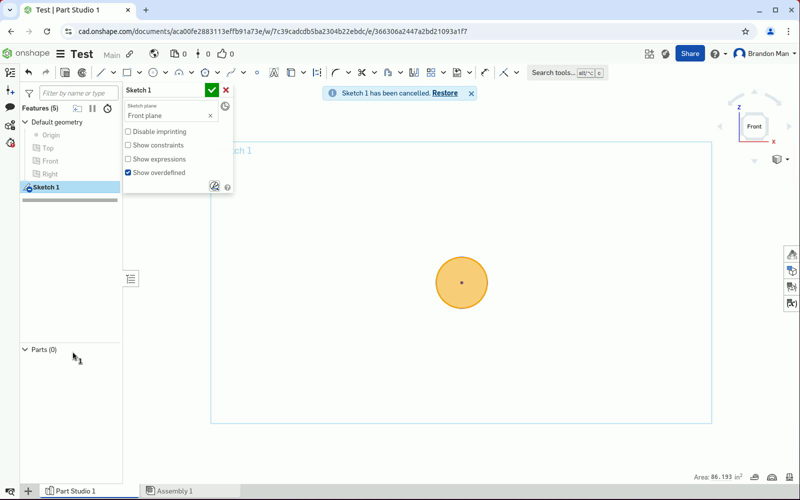
key(shift+y)
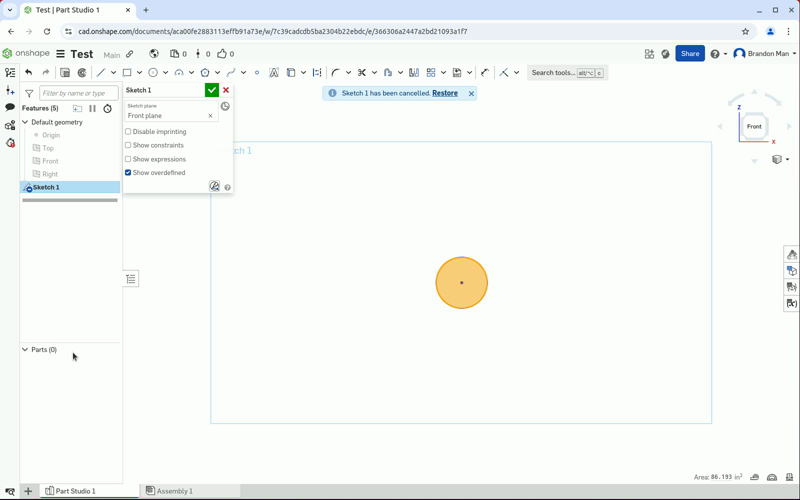
key(shift+e)
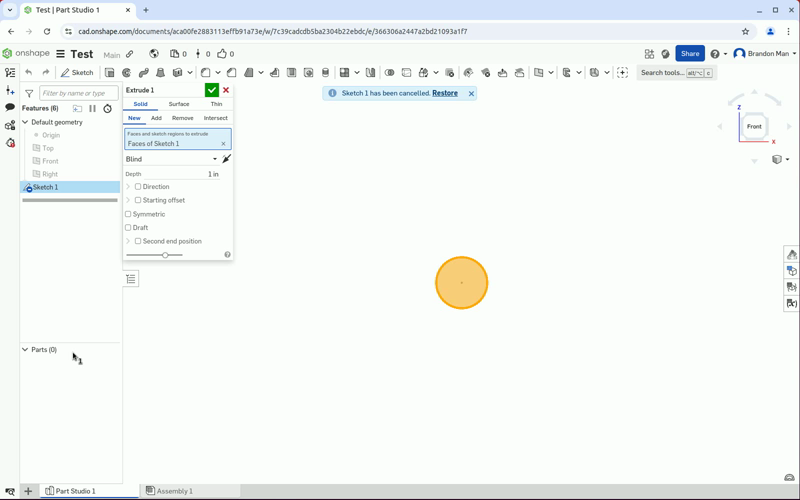
mouse_move(143, 106)
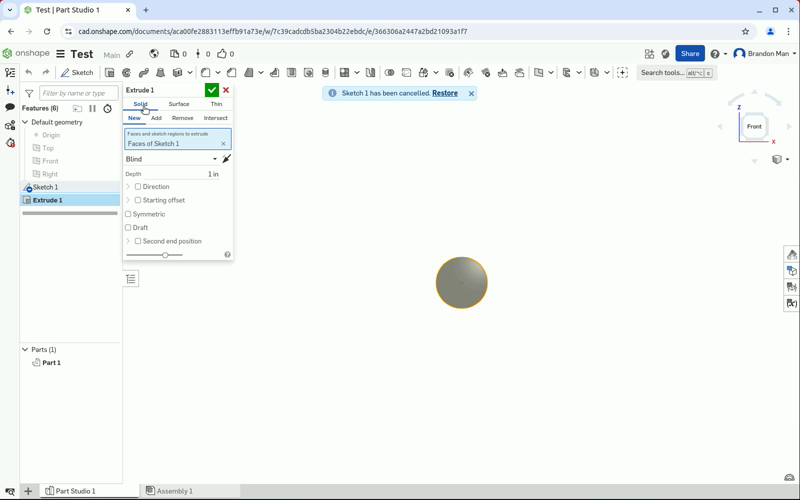
click(143, 106)
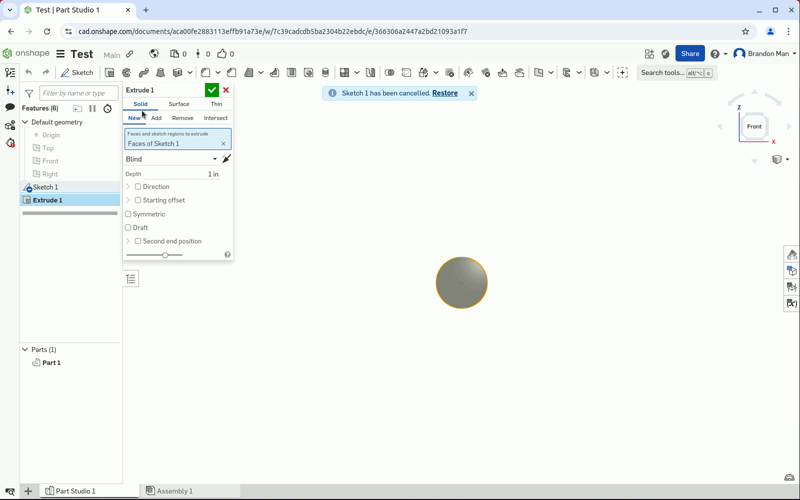
mouse_move(137, 120)
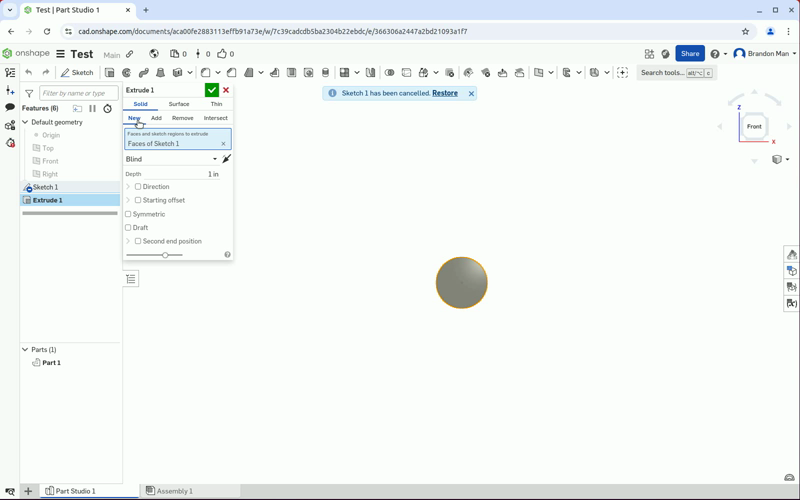
click(137, 120)
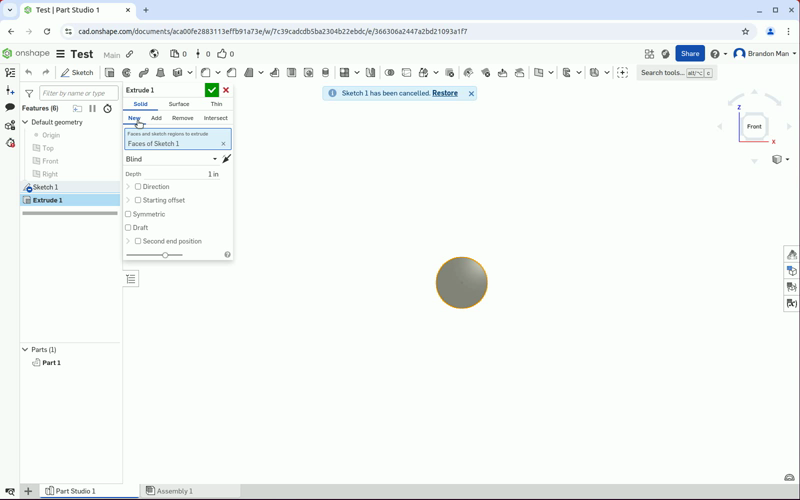
key(tab, 4)
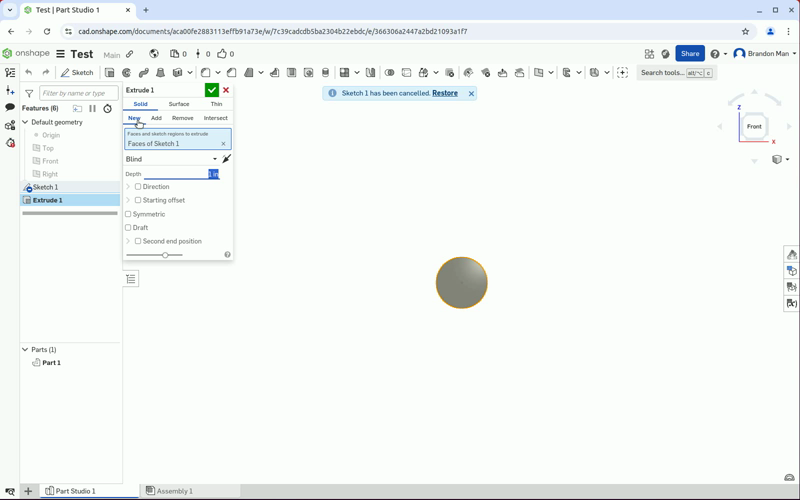
text(14.924)
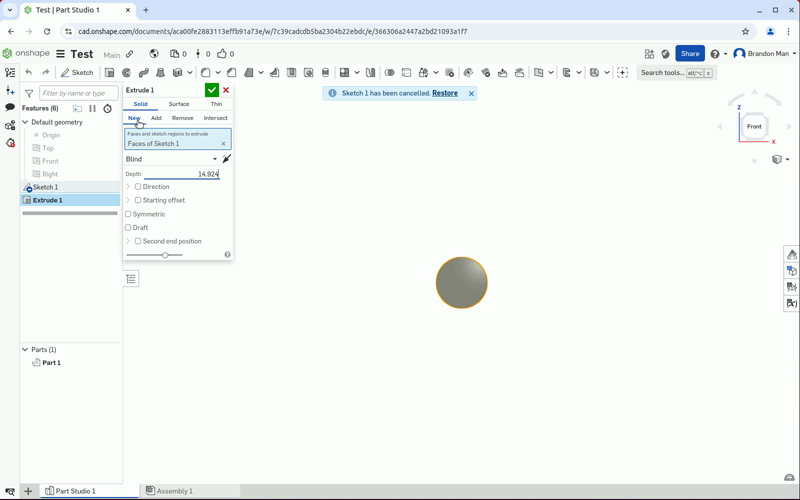
key(enter)
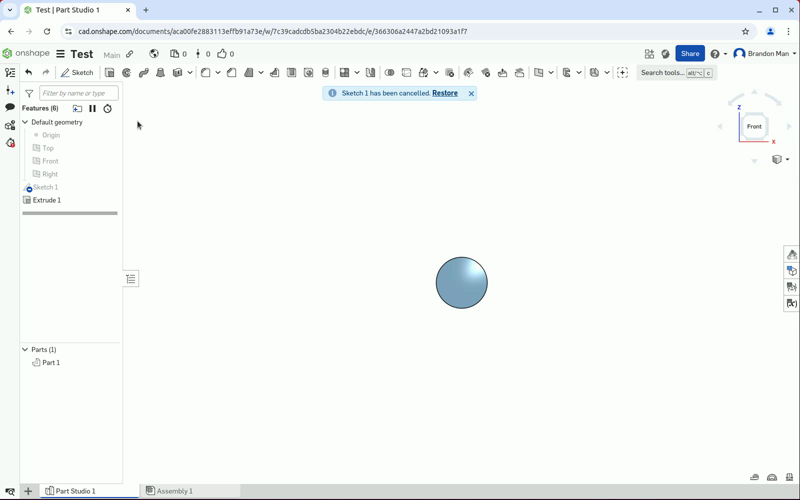
key(shift+h)
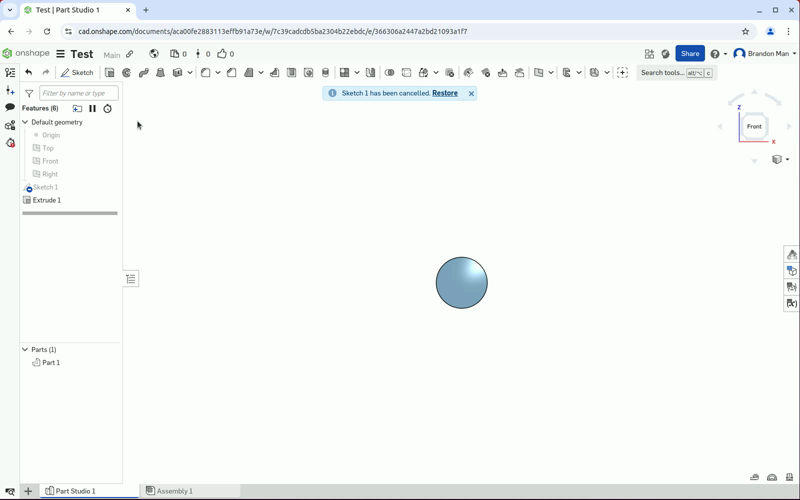
key(shift+h)
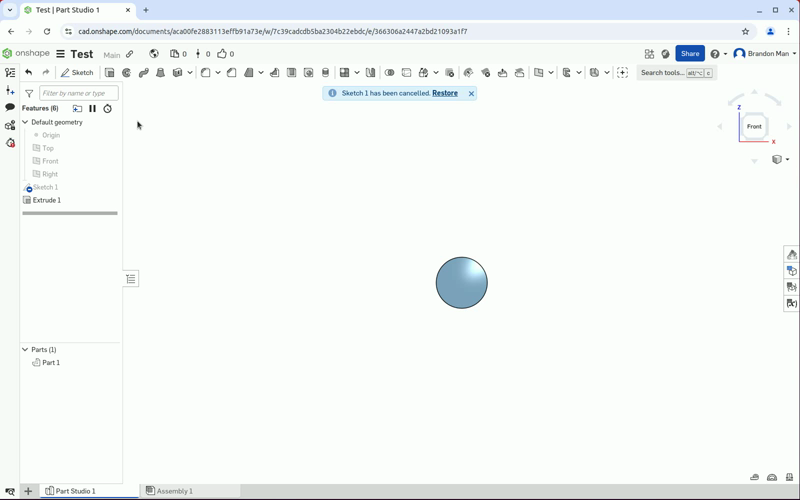
mouse_move(73, 189)
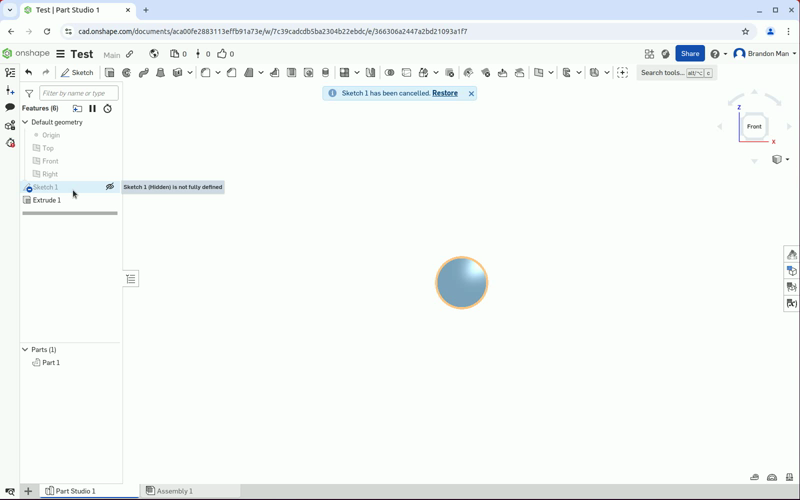
click(73, 189)
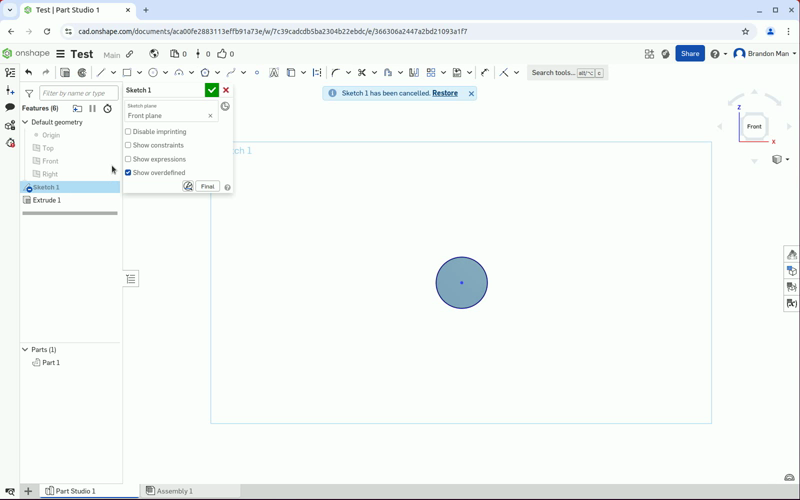
mouse_move(229, 92)
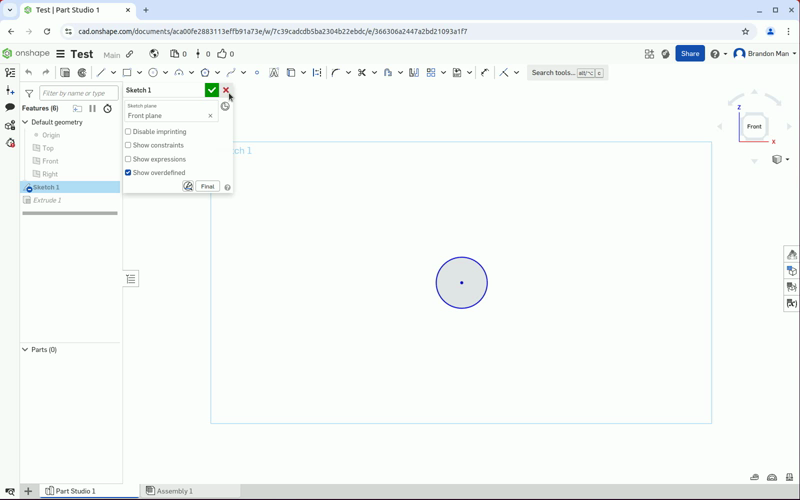
click(229, 92)
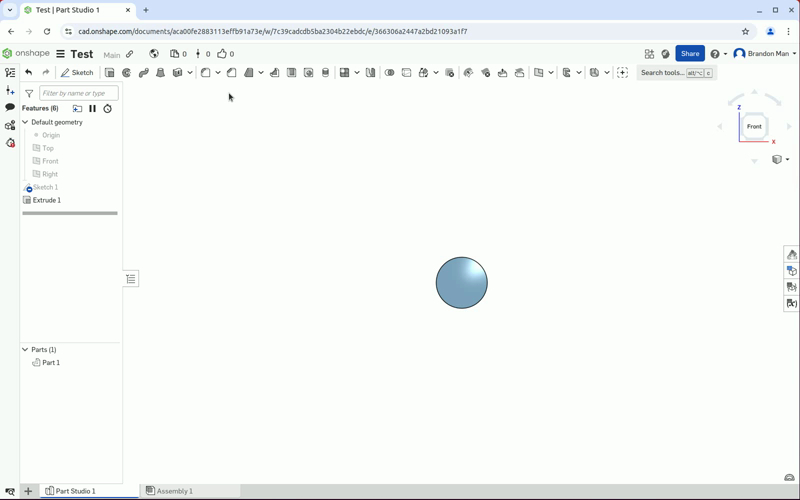
mouse_move(541, 75)
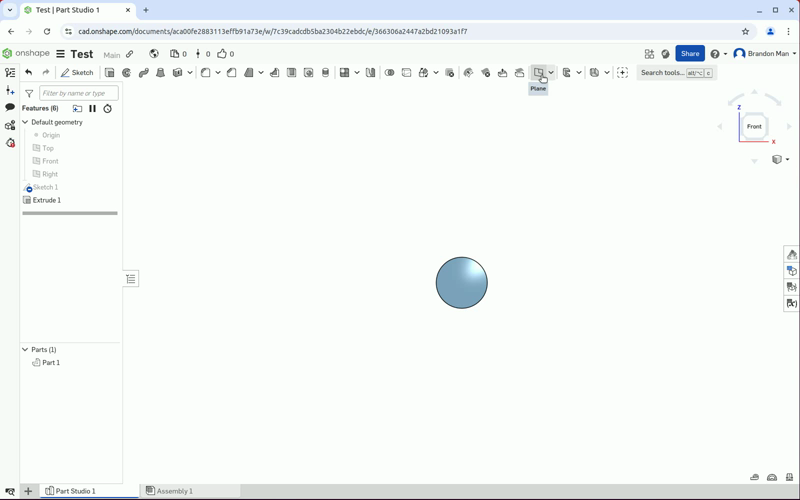
click(541, 75)
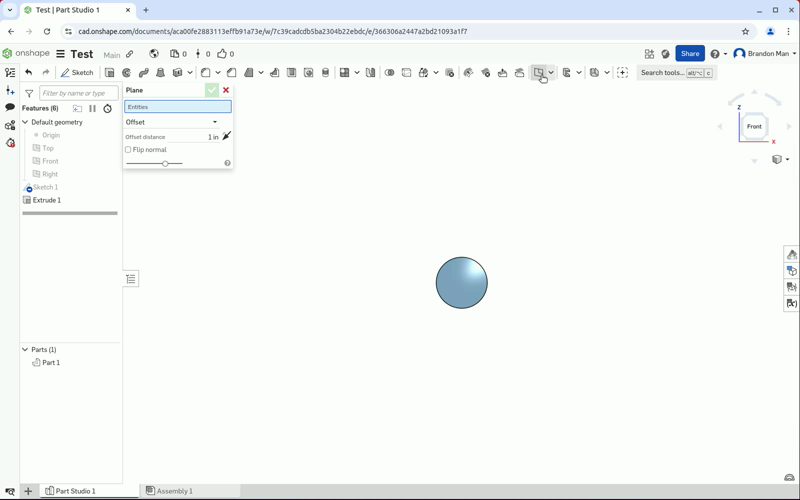
mouse_move(73, 163)
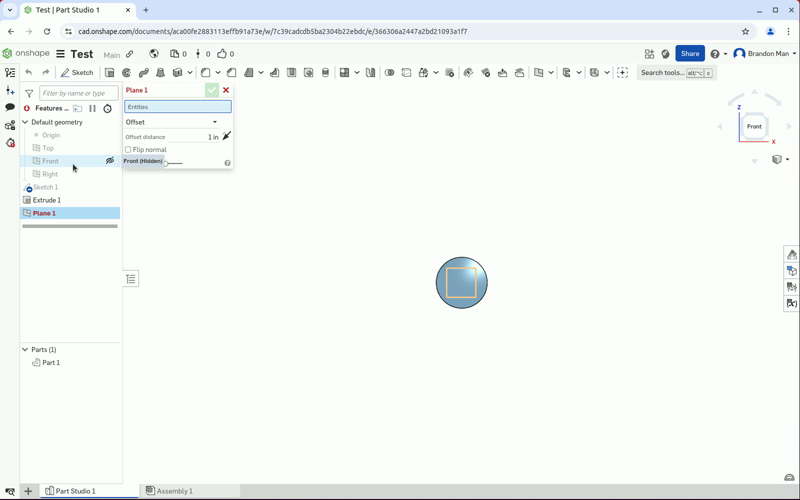
click(73, 163)
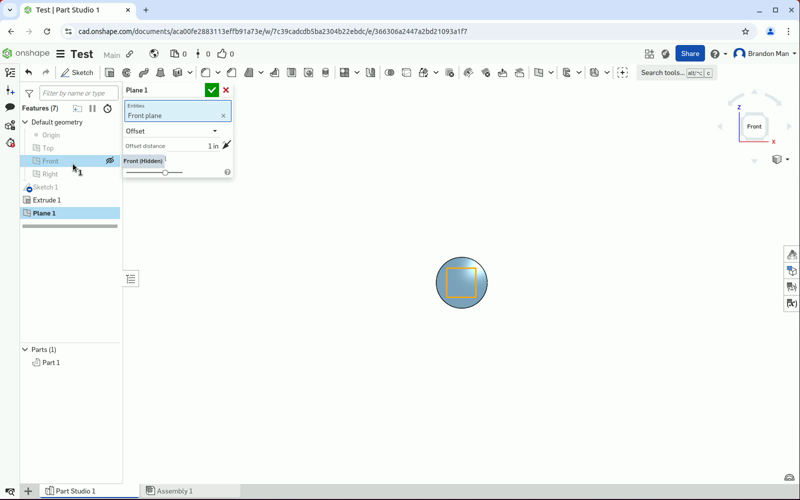
key(tab, 2)
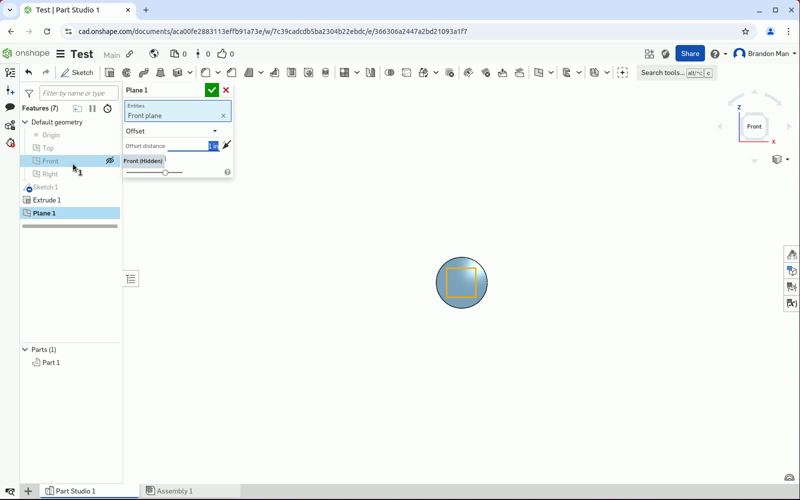
text(14.913)
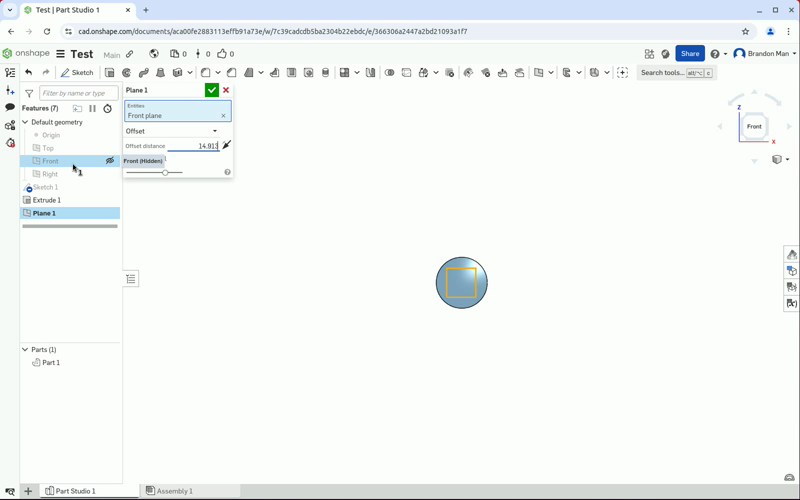
key(enter, 2)
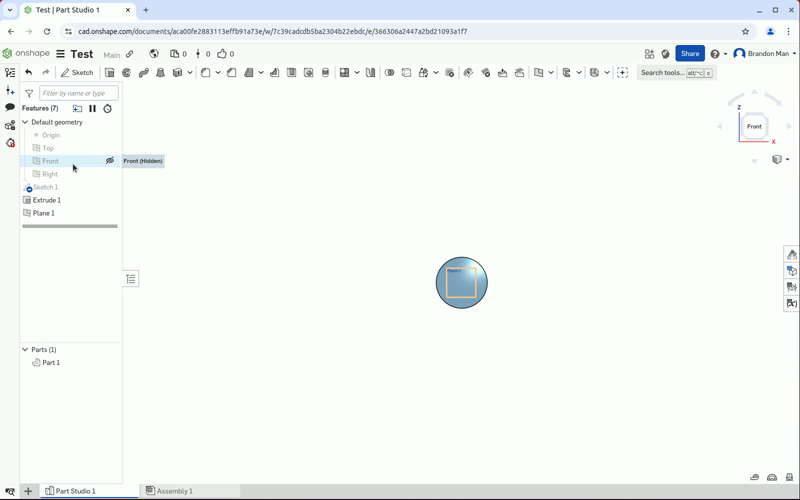
key(shift+s)
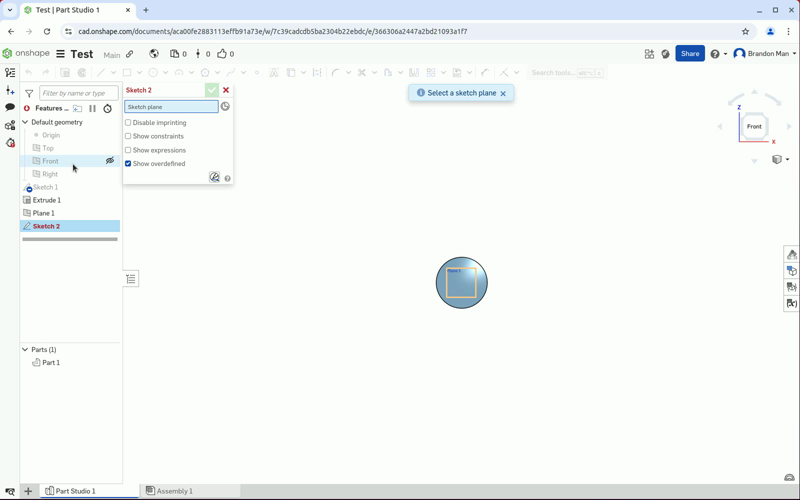
mouse_move(73, 215)
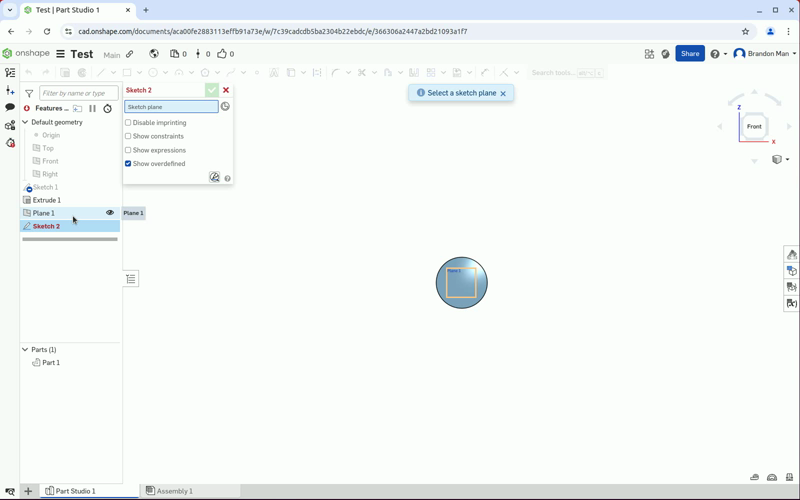
click(73, 215)
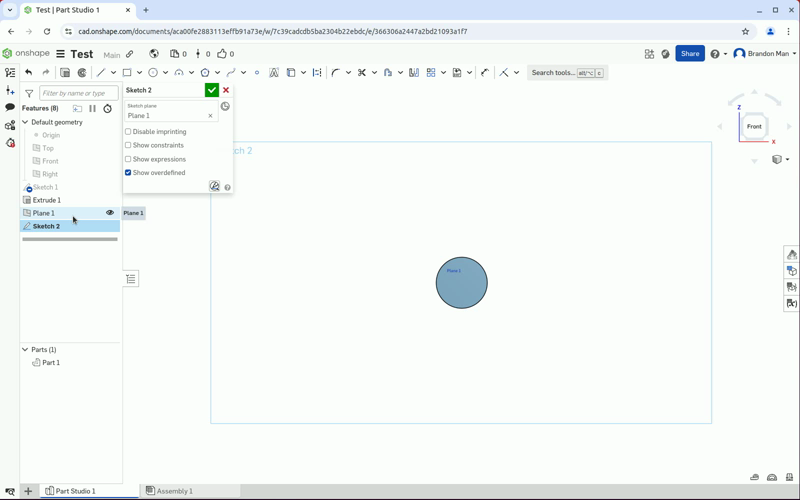
mouse_move(73, 352)
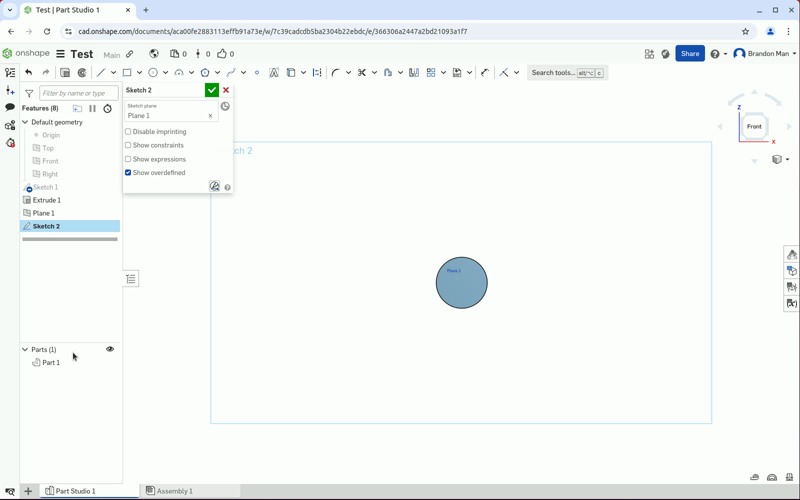
key(y)
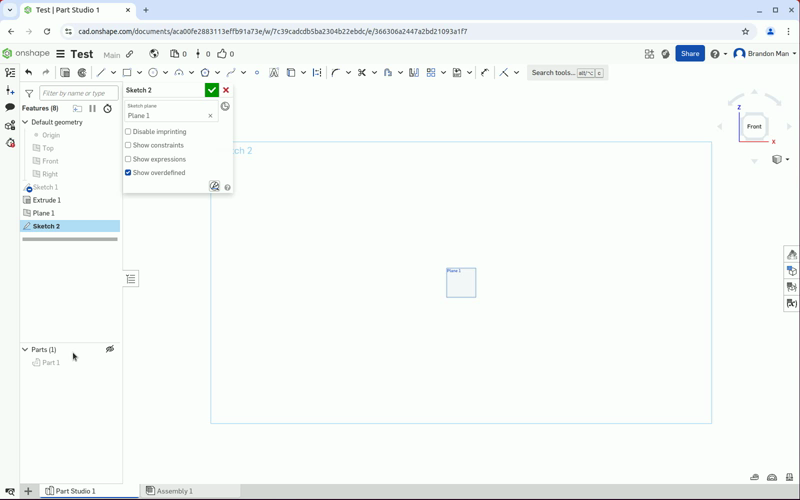
key(c)
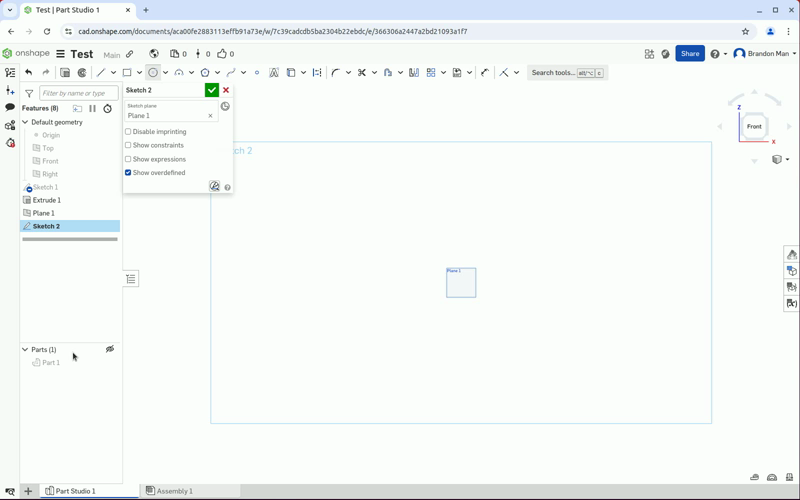
key_down(shift)
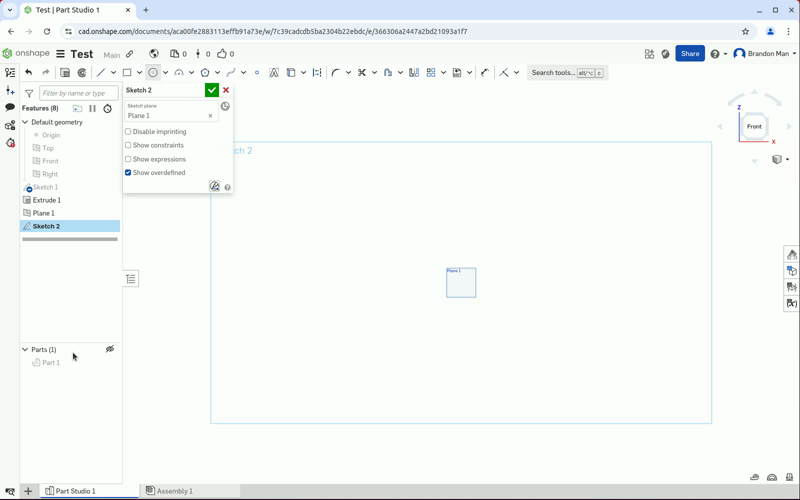
mouse_move(461, 262)
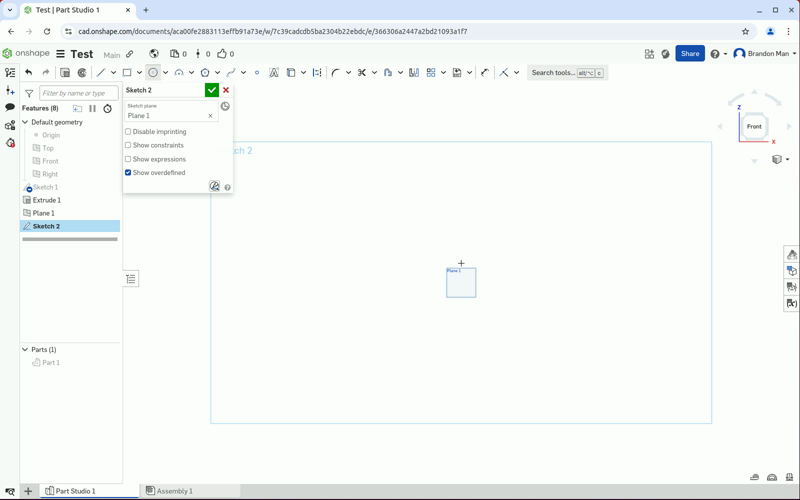
click(461, 262)
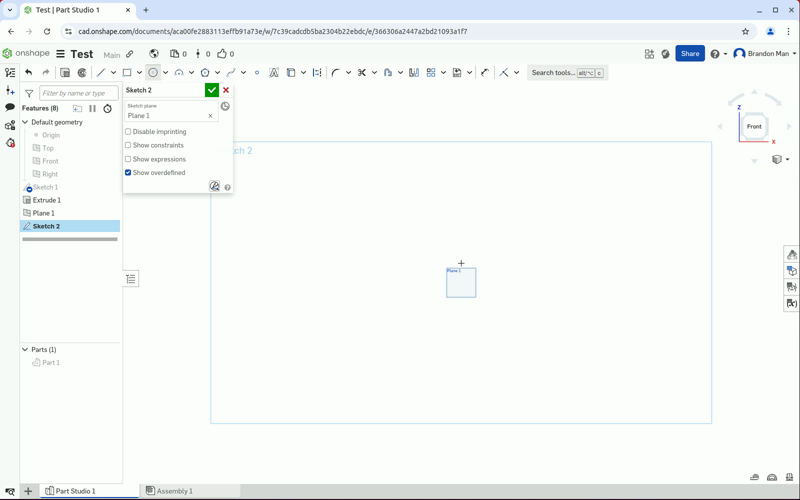
key_up(shift)
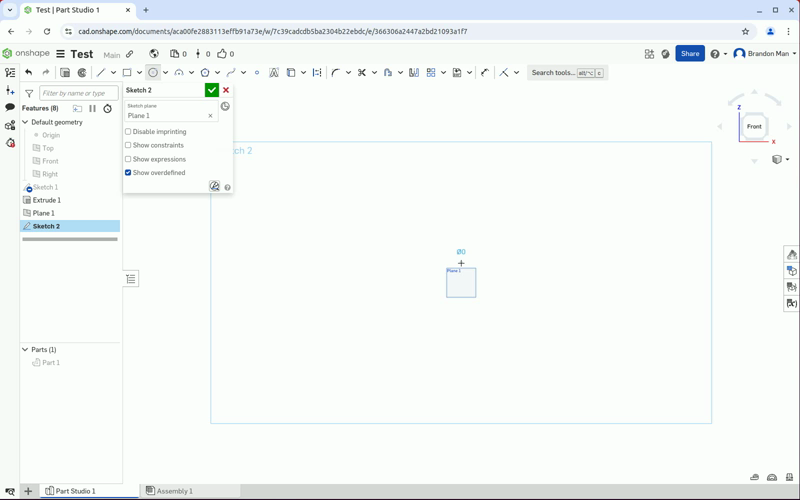
mouse_move(465, 262)
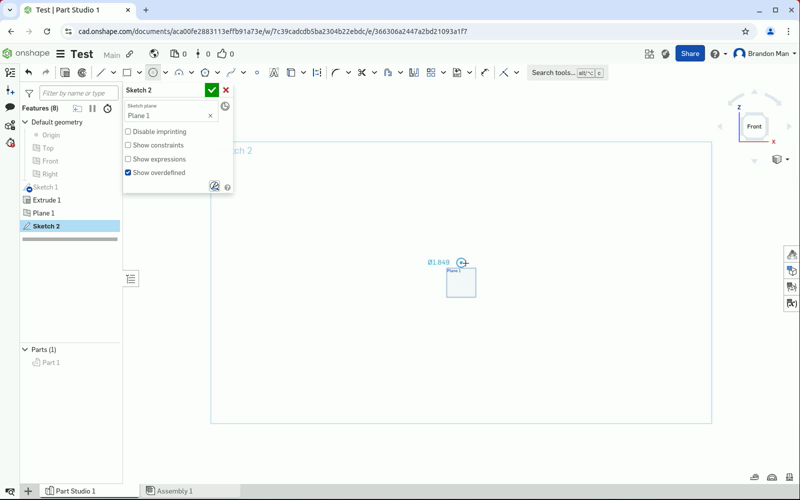
click(465, 262)
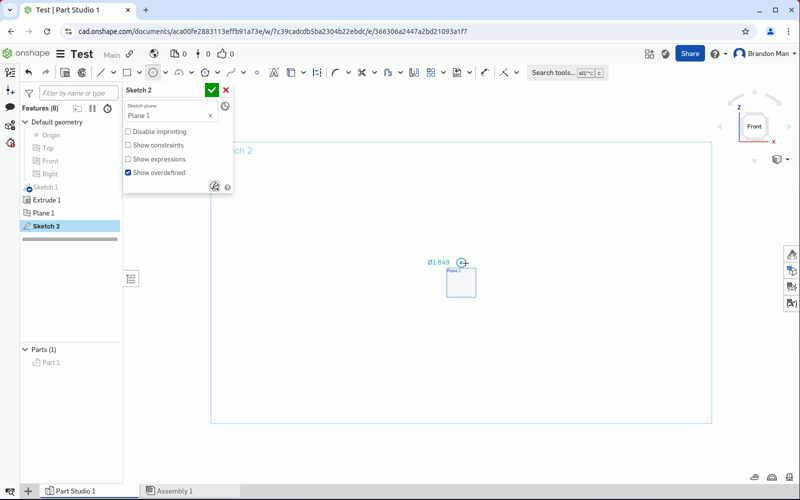
key(esc)
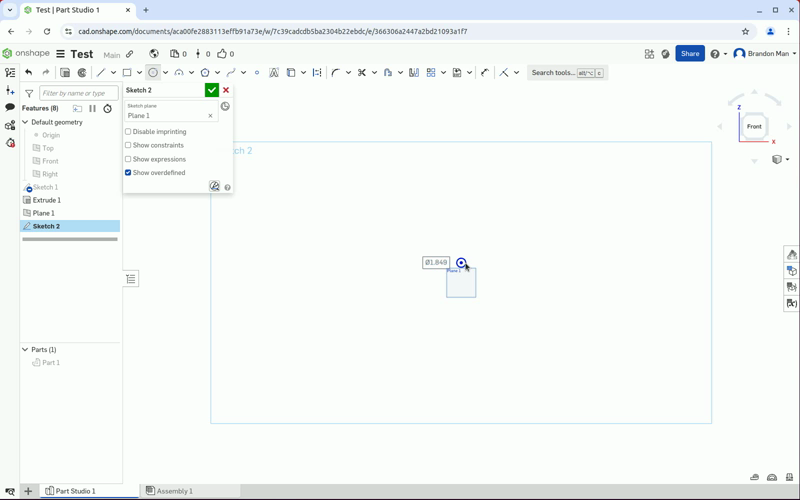
mouse_move(461, 265)
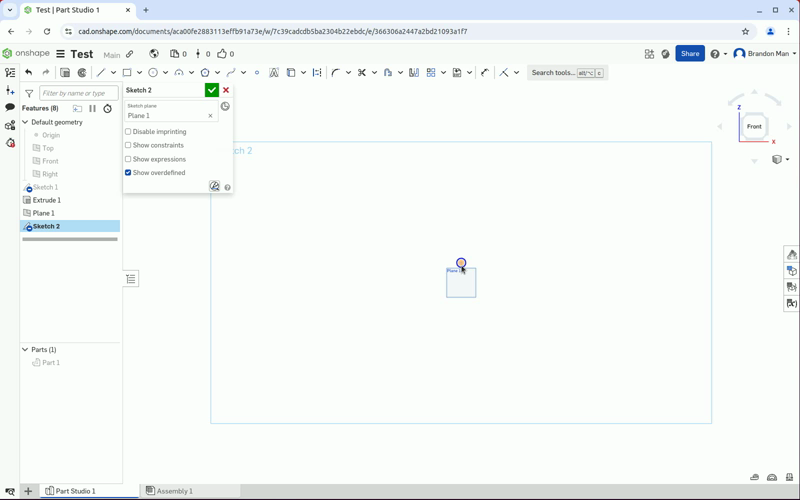
scroll(6)
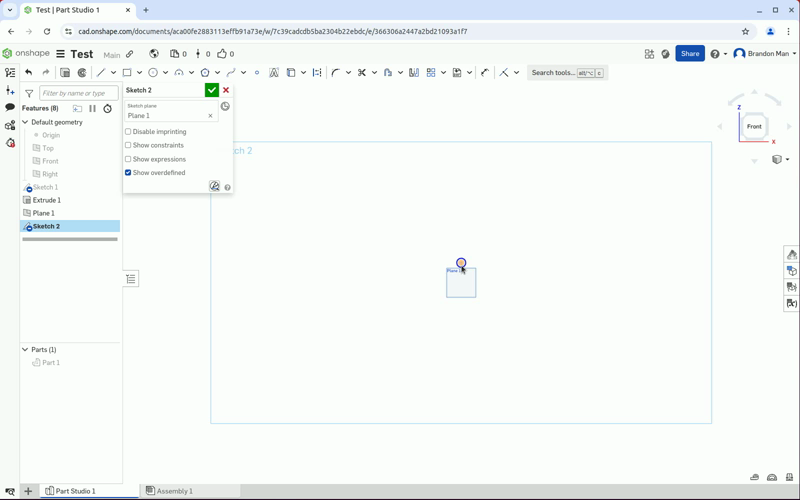
scroll(6)
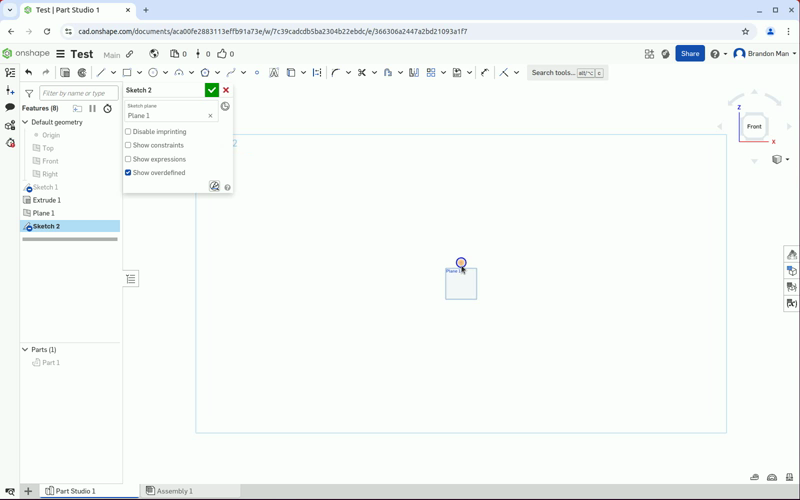
scroll(6)
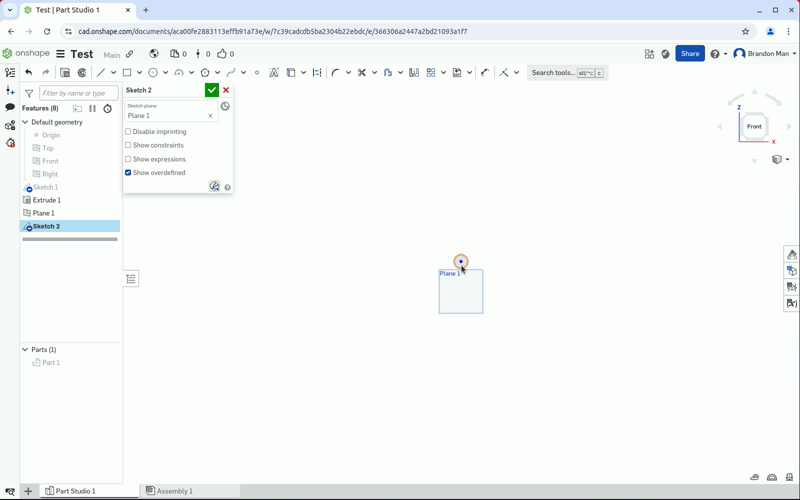
scroll(6)
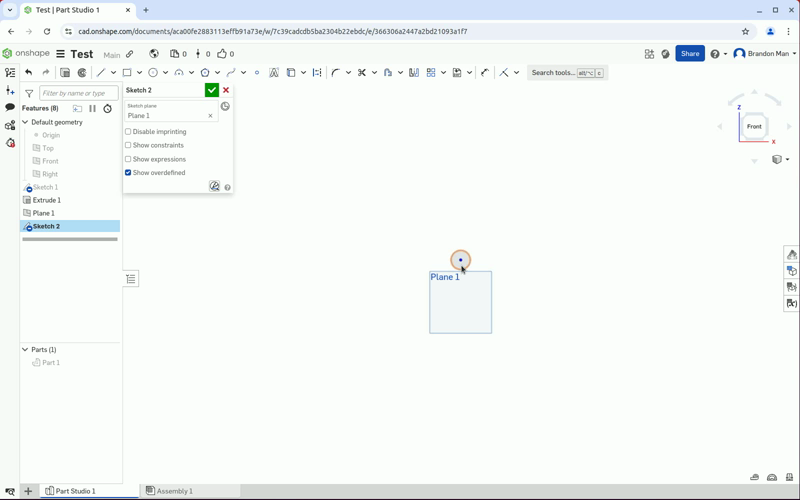
scroll(6)
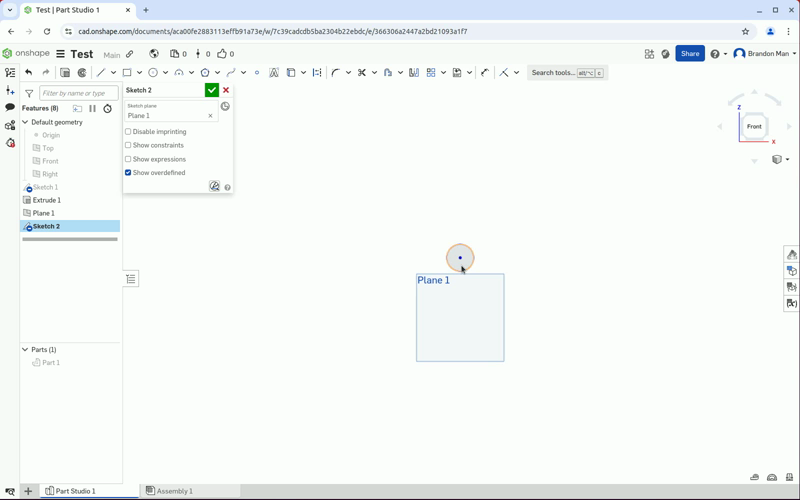
scroll(6)
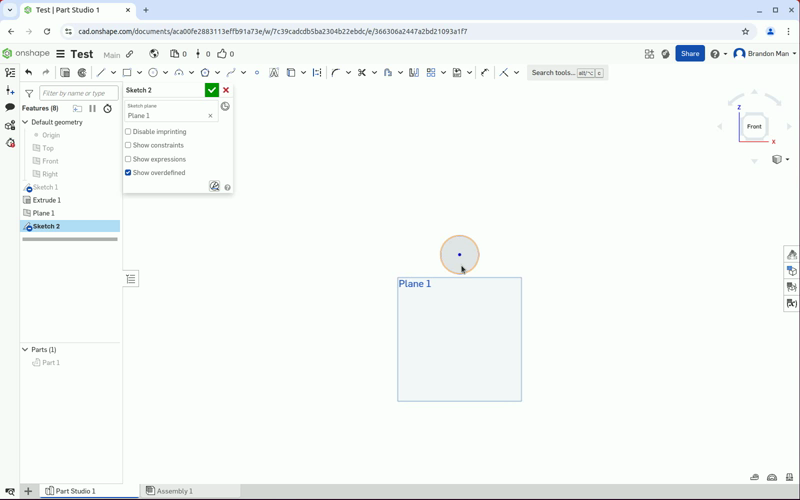
scroll(6)
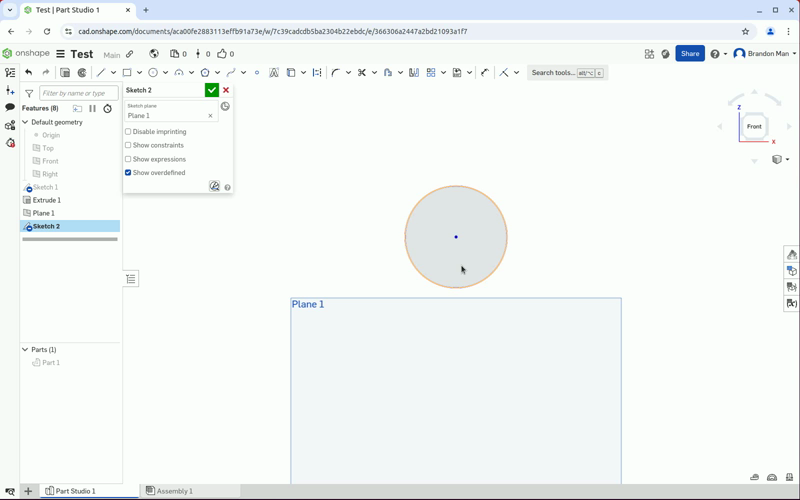
click(461, 265)
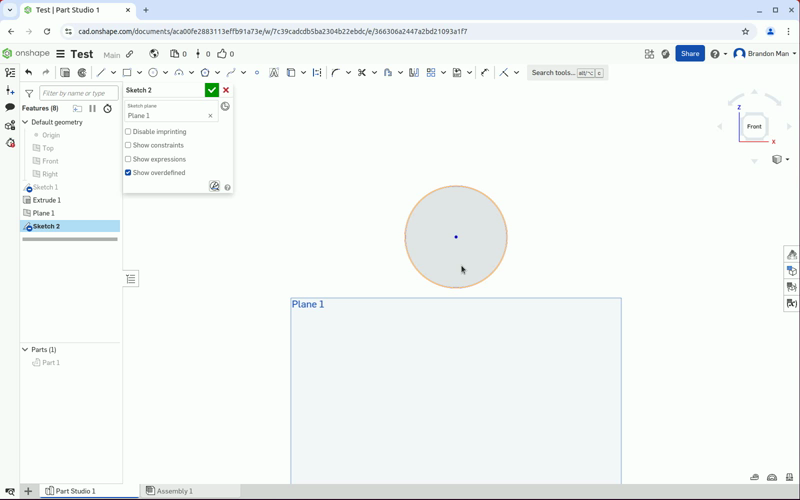
scroll(-6)
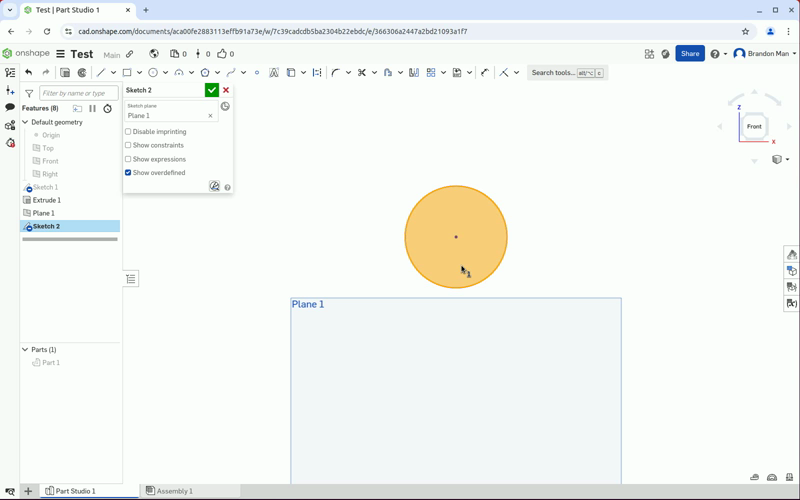
scroll(-6)
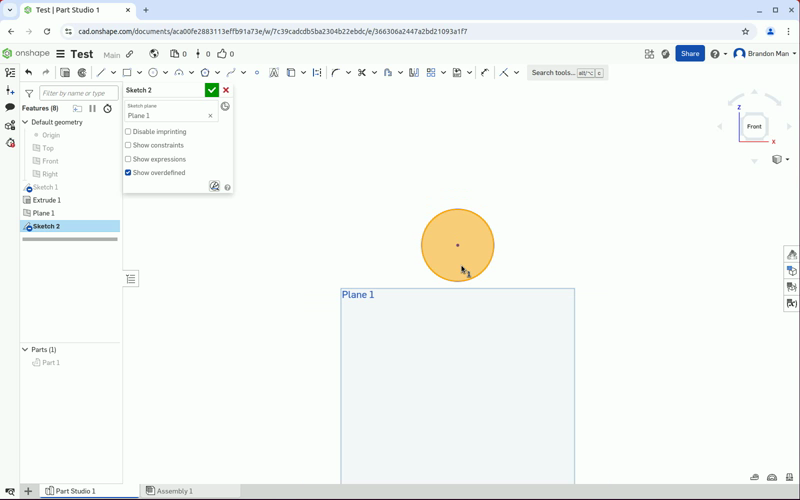
scroll(-6)
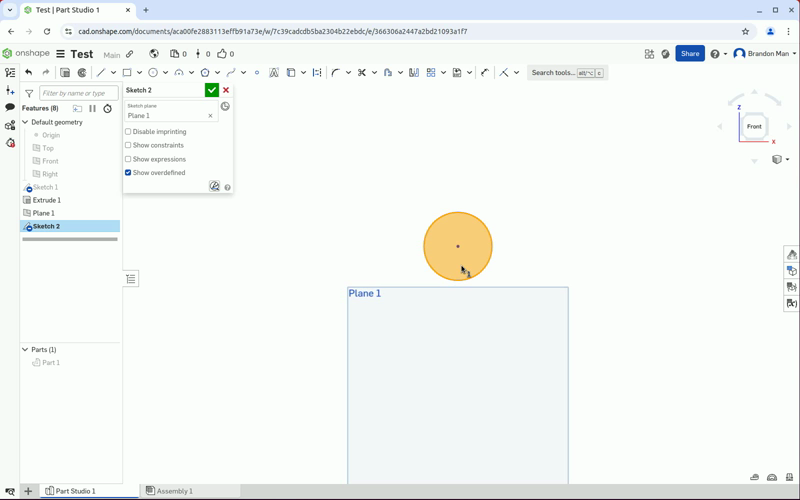
scroll(-6)
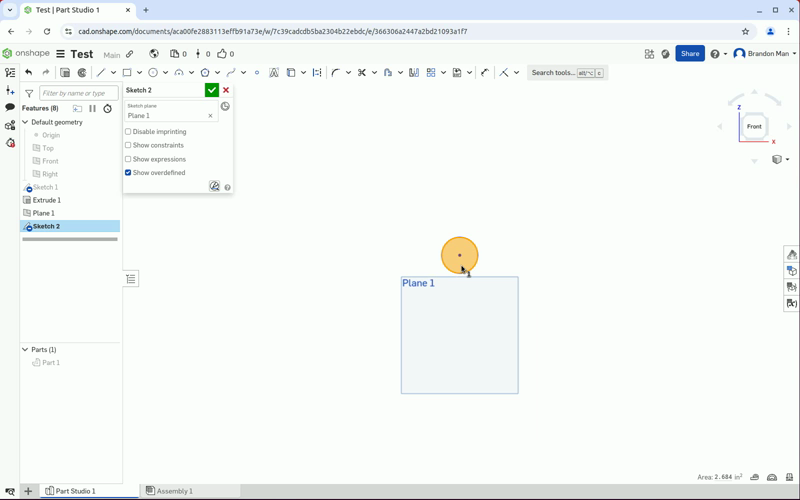
scroll(-6)
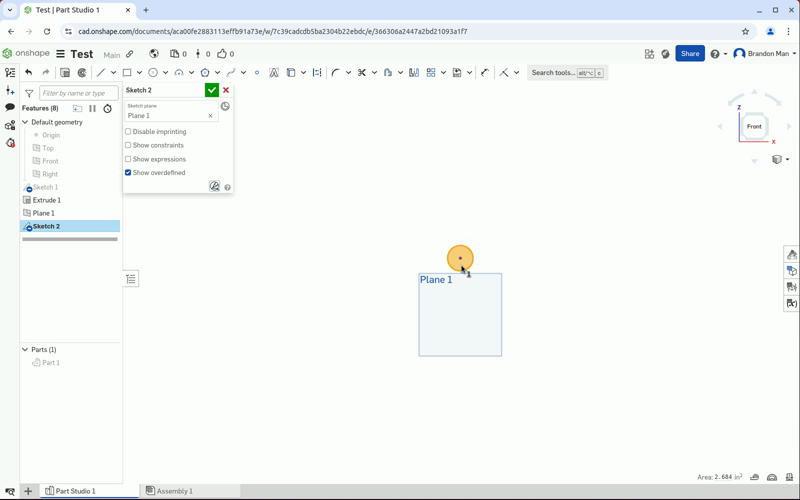
scroll(-6)
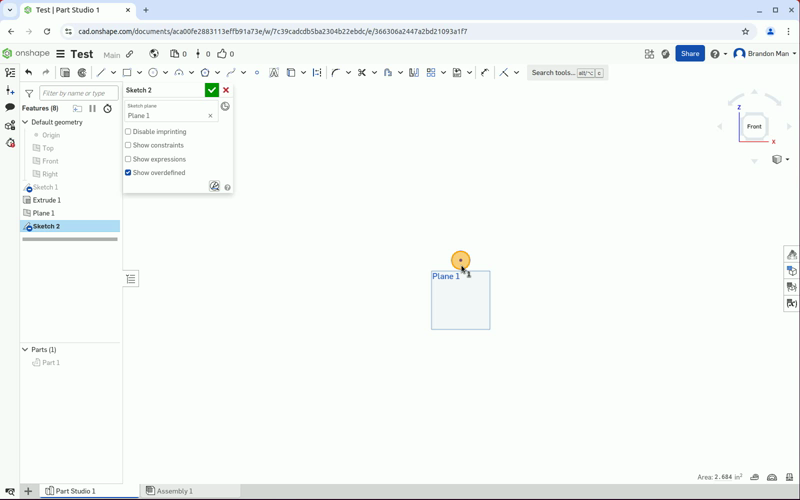
scroll(-6)
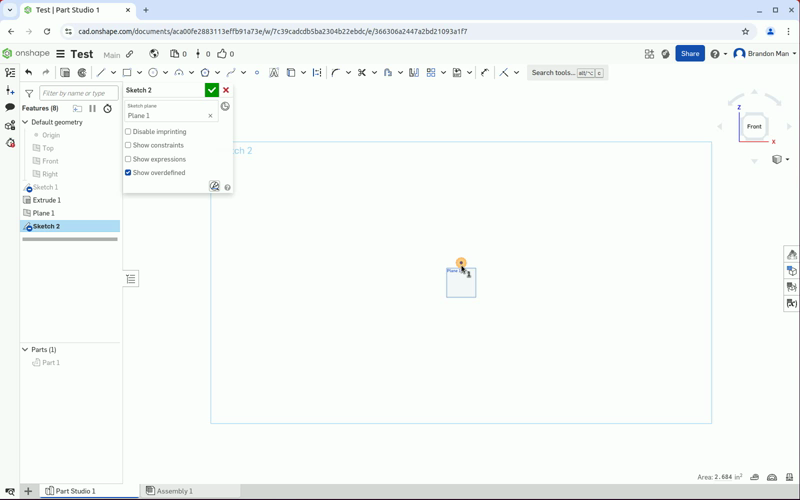
mouse_move(73, 352)
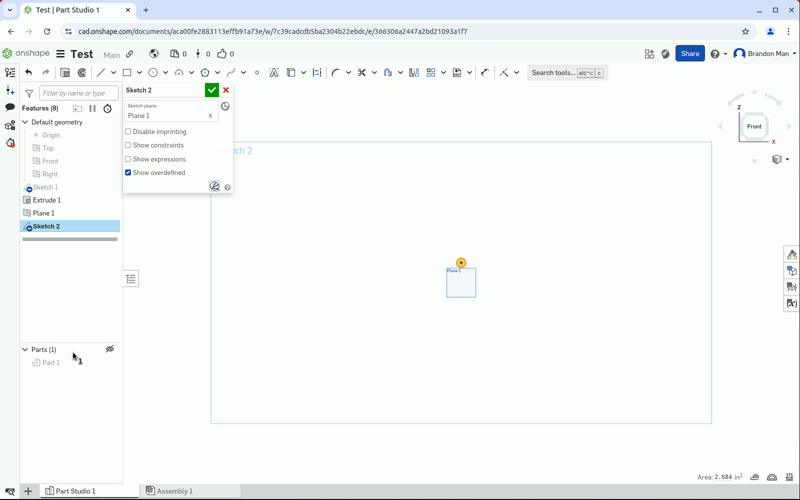
key(shift+y)
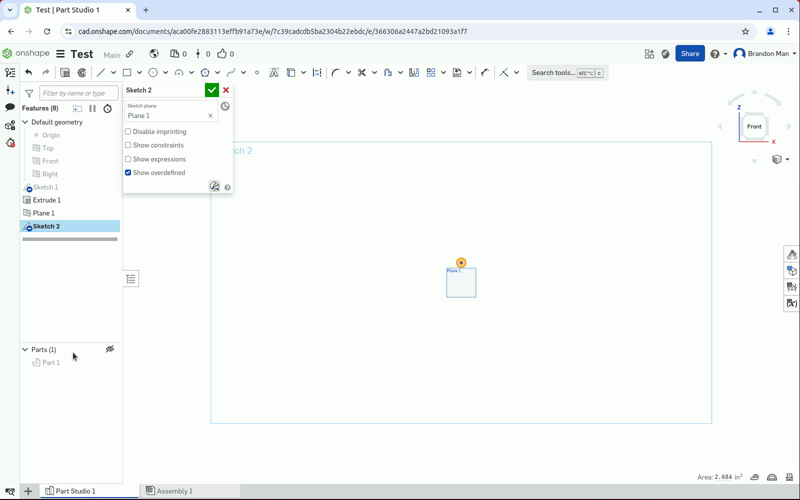
key(shift+e)
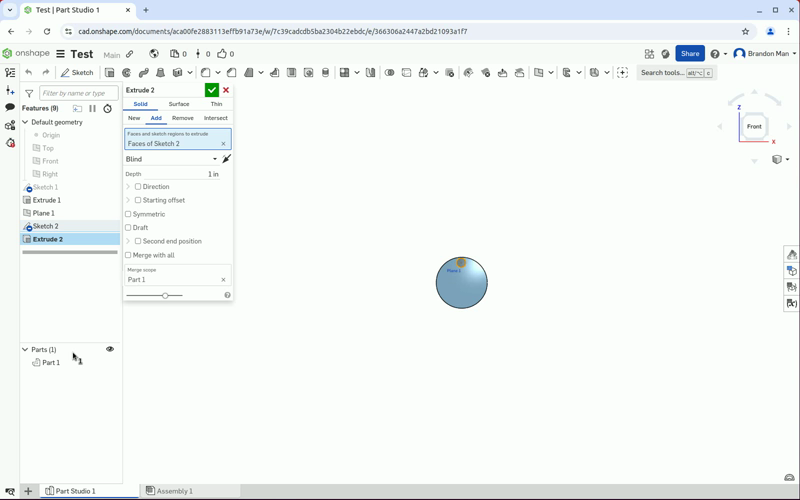
mouse_move(143, 106)
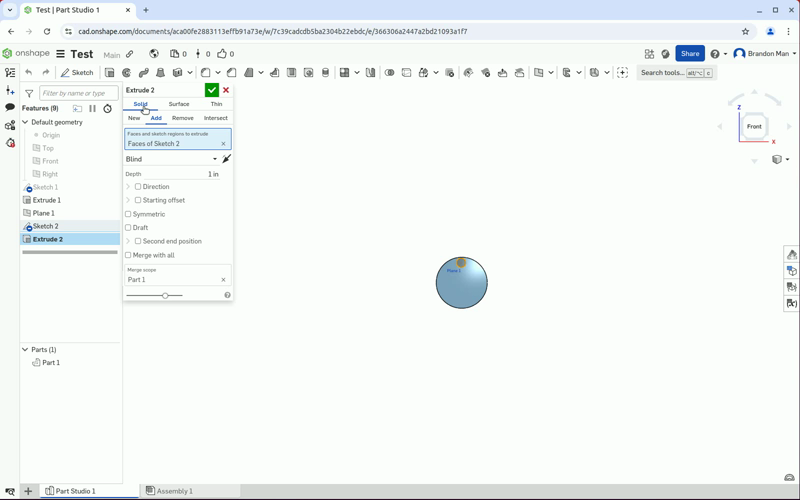
click(143, 106)
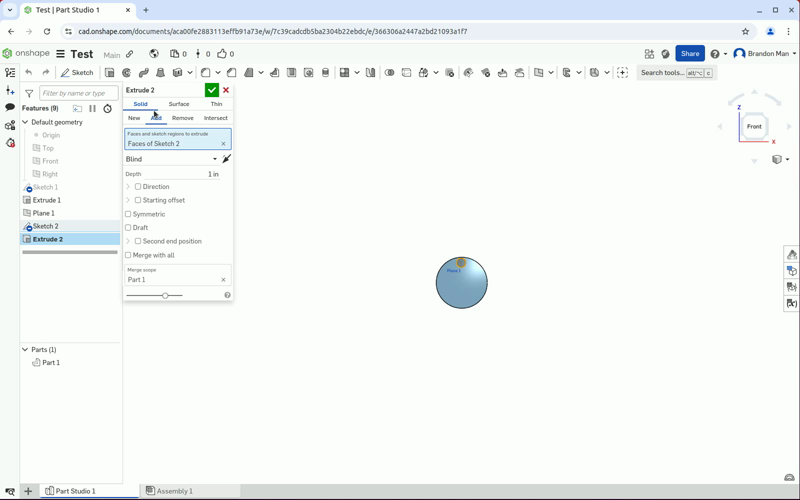
mouse_move(186, 120)
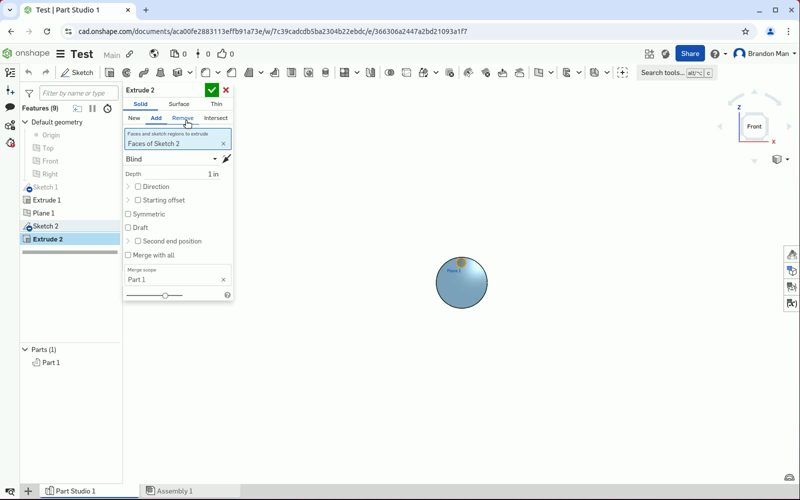
click(186, 120)
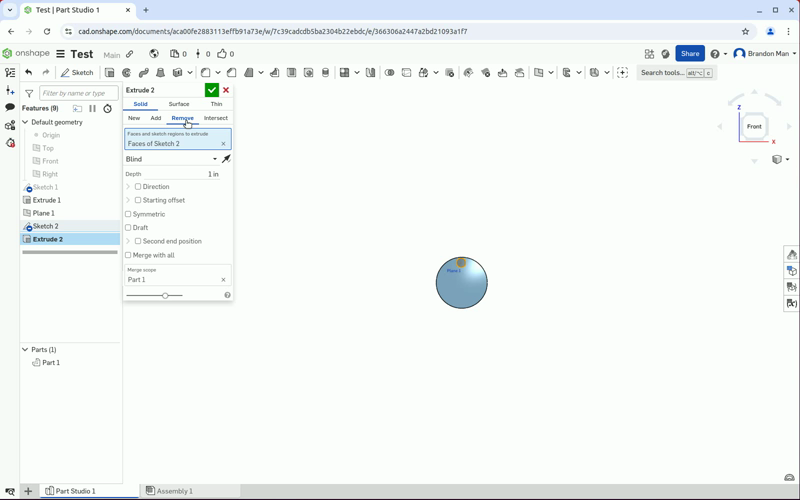
key(tab, 4)
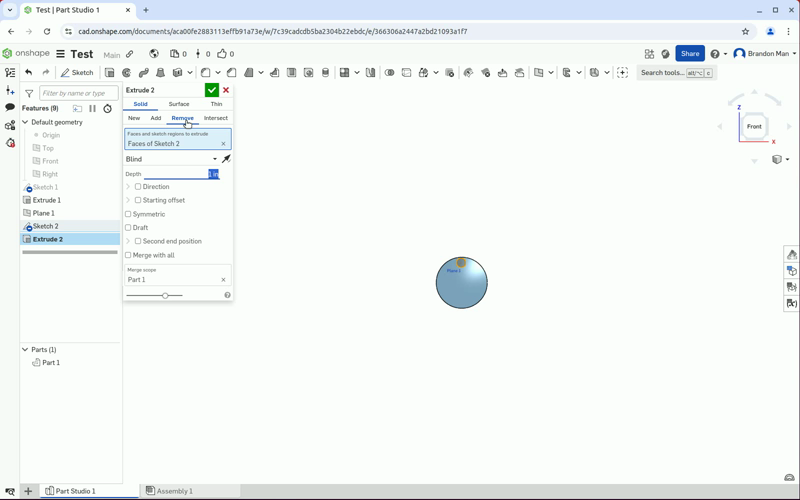
text(2.407)
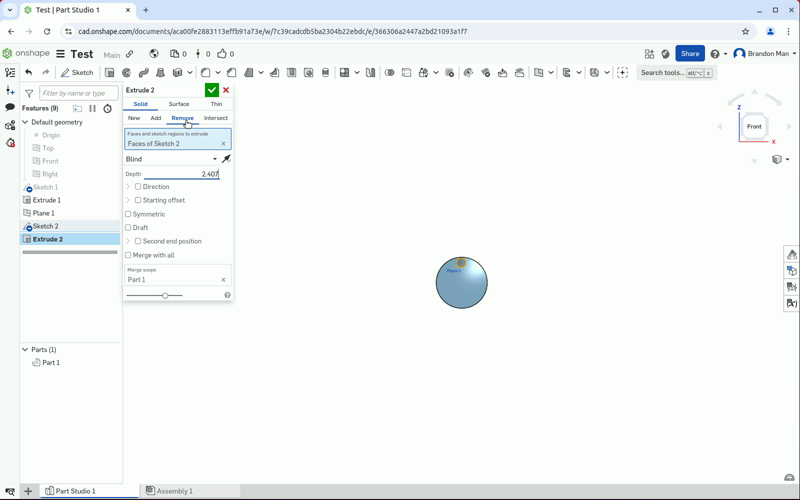
key(tab, 6)
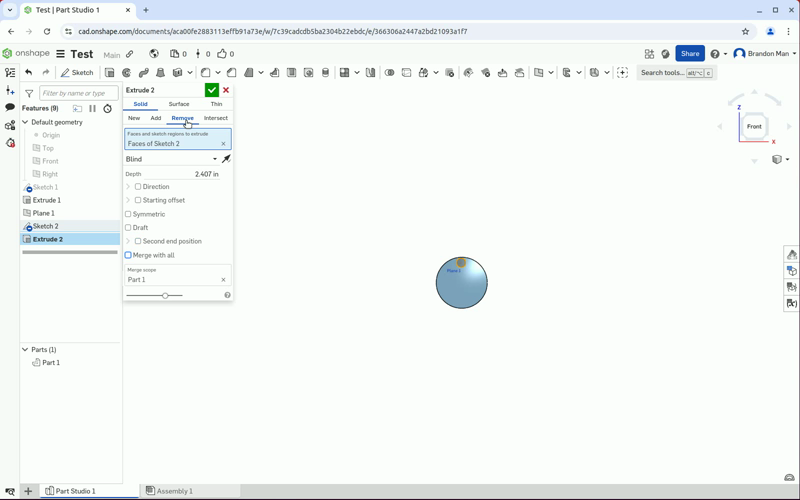
key(space)
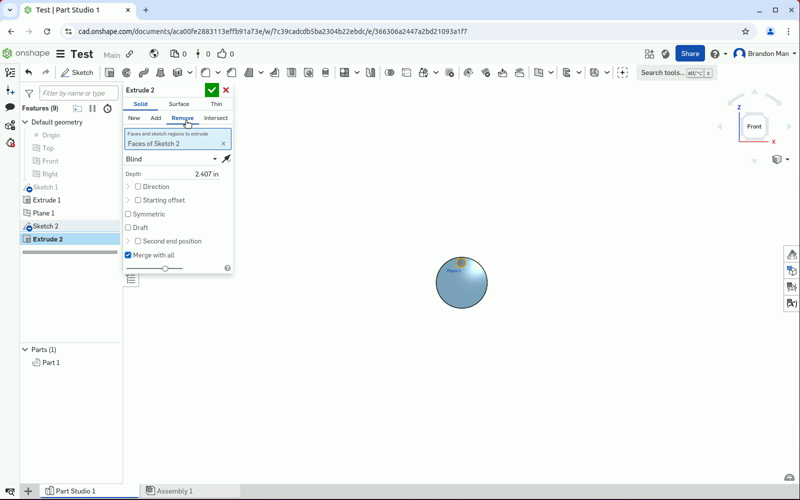
key(enter)
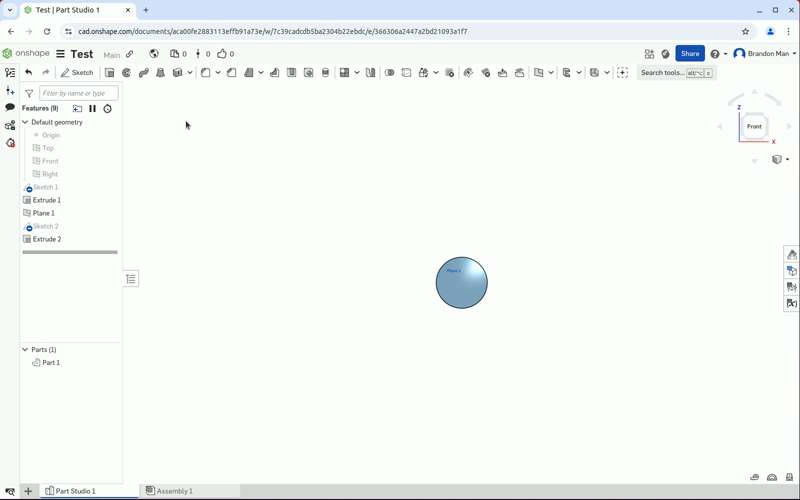
key(shift+h)
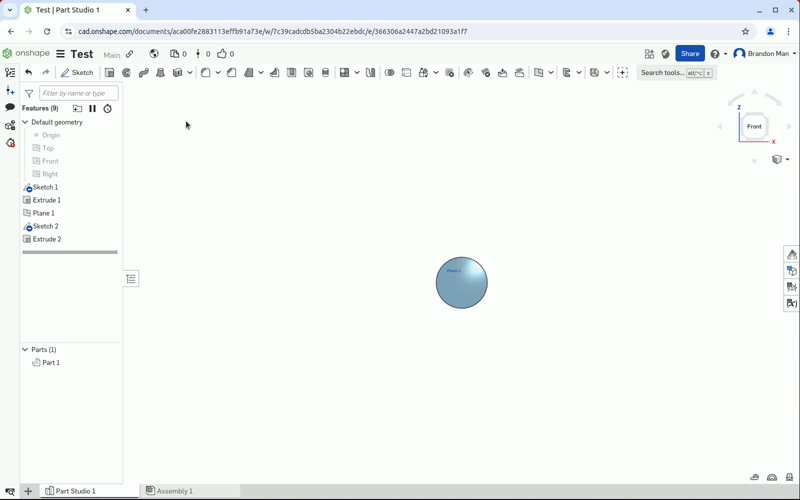
key(shift+h)
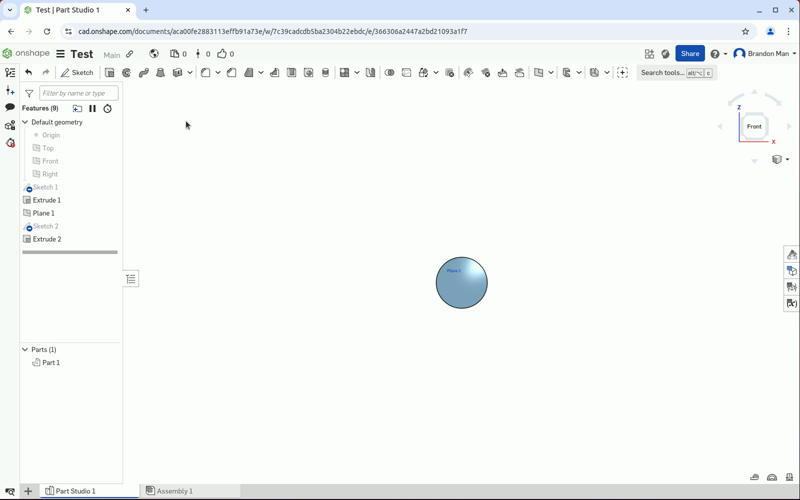
mouse_move(73, 189)
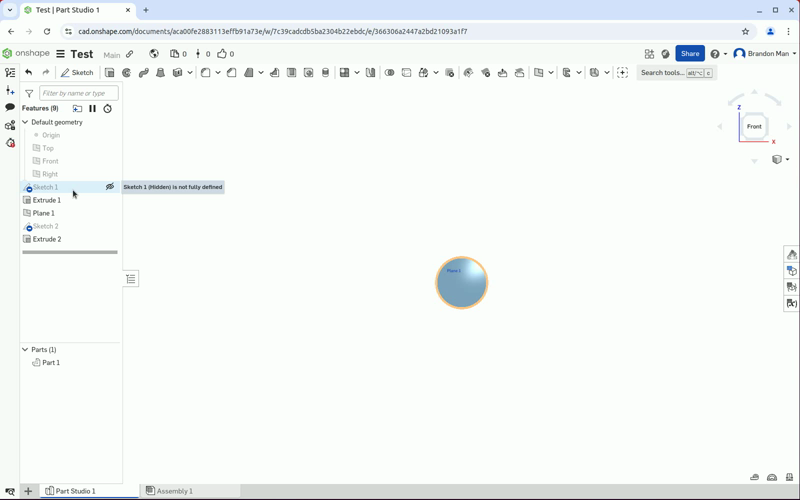
click(73, 189)
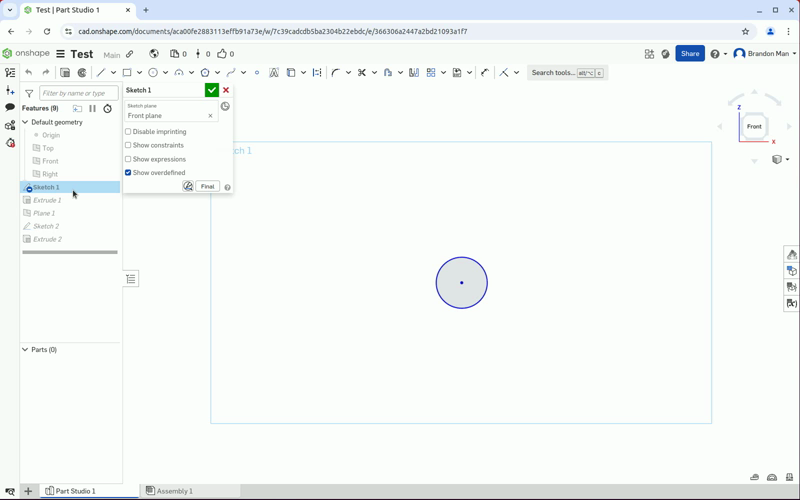
mouse_move(229, 92)
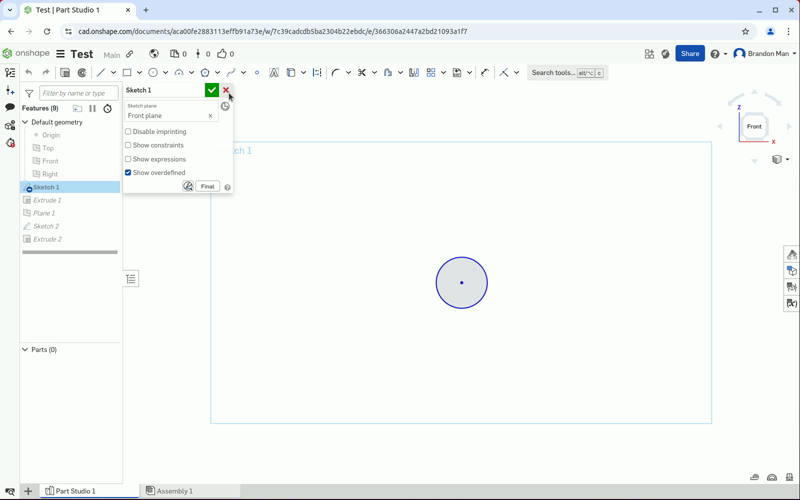
click(229, 92)
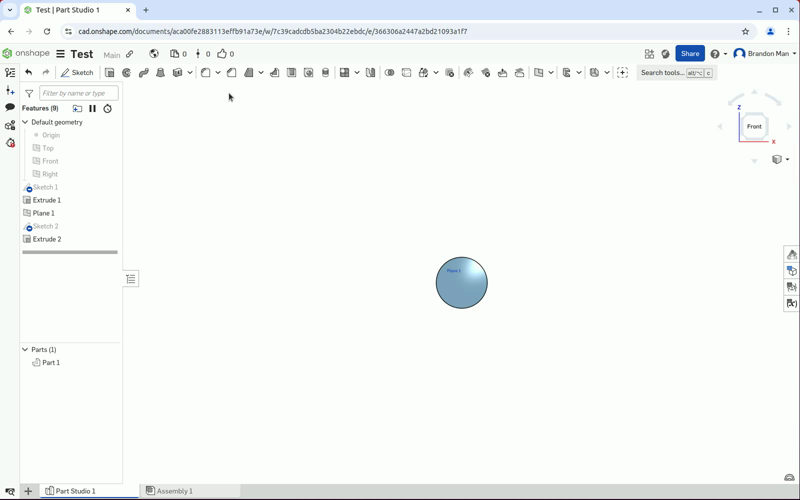
key(shift+s)
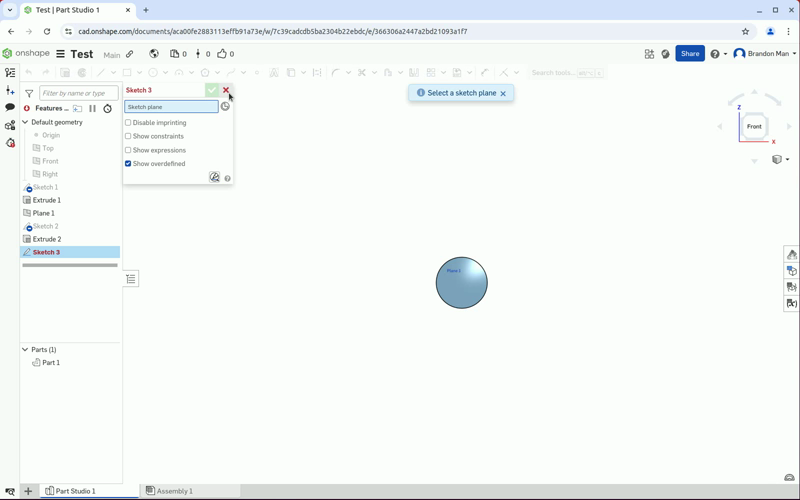
mouse_move(73, 215)
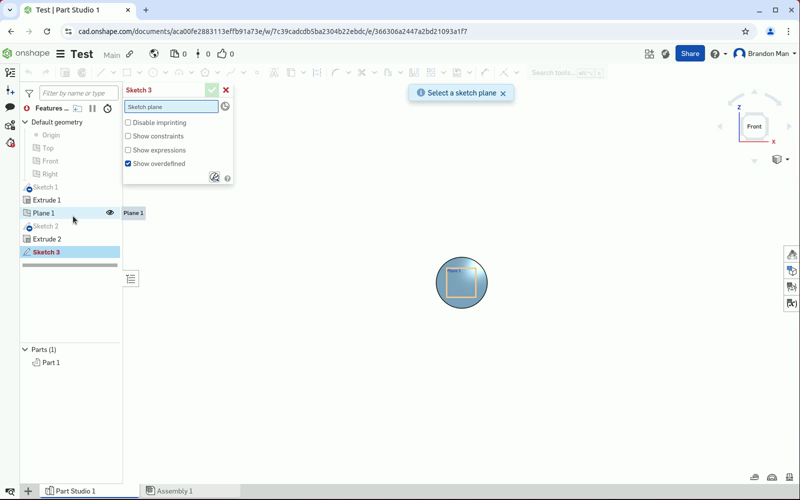
click(73, 215)
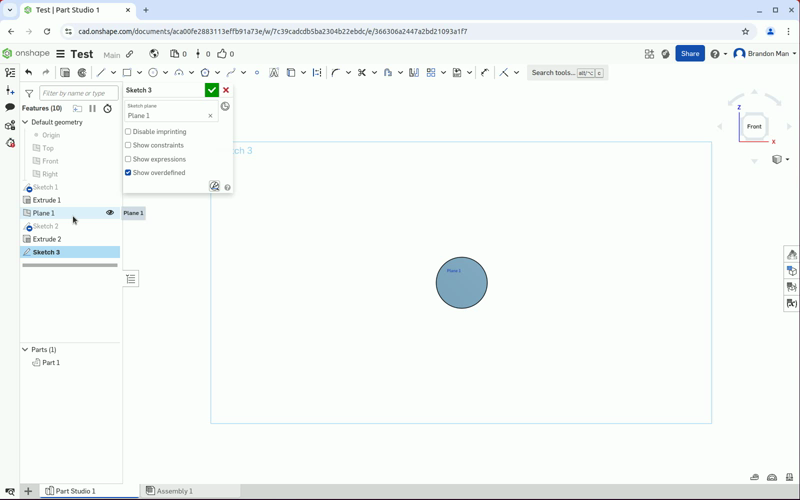
mouse_move(73, 352)
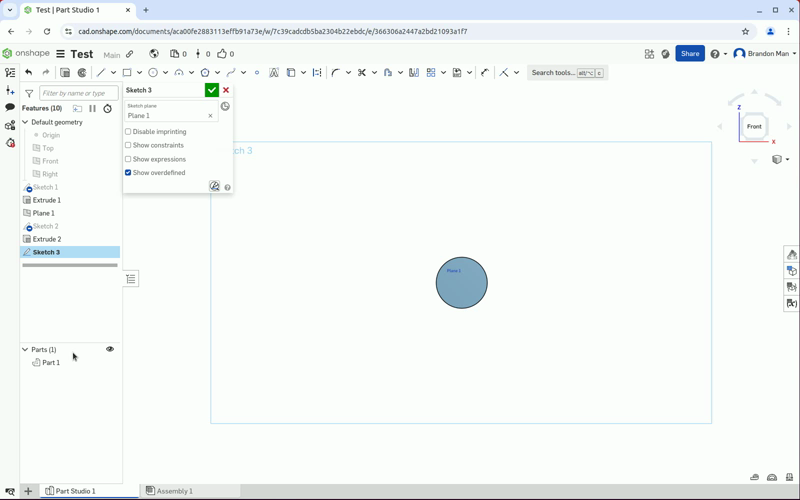
key(y)
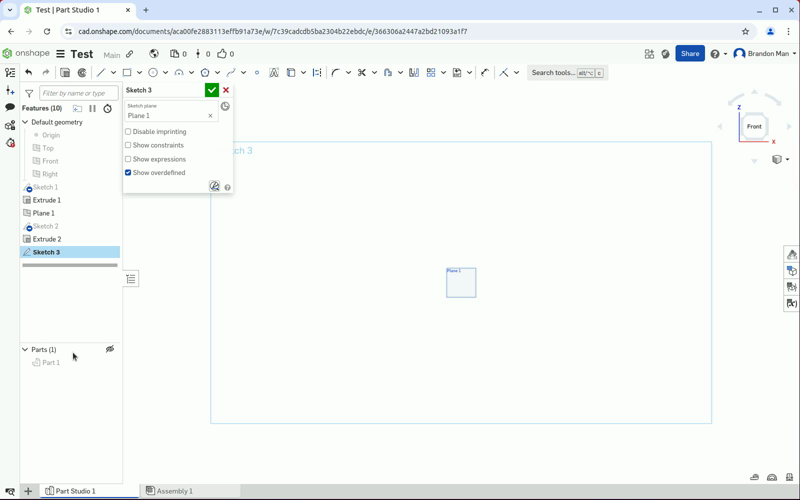
key(c)
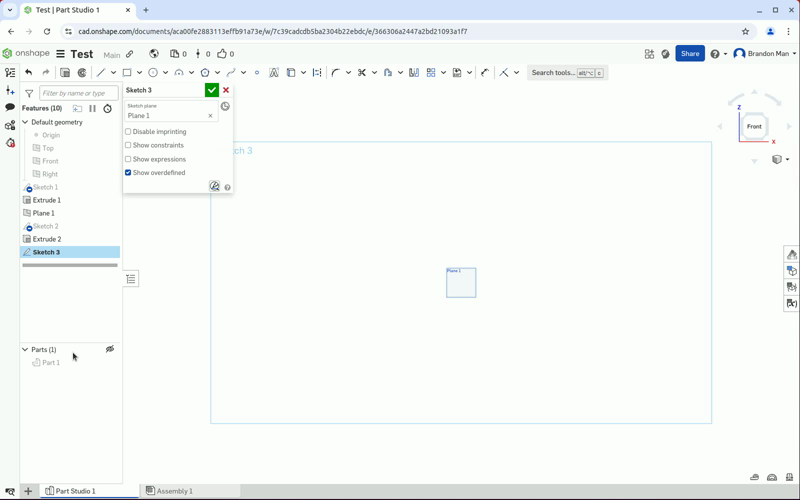
key_down(shift)
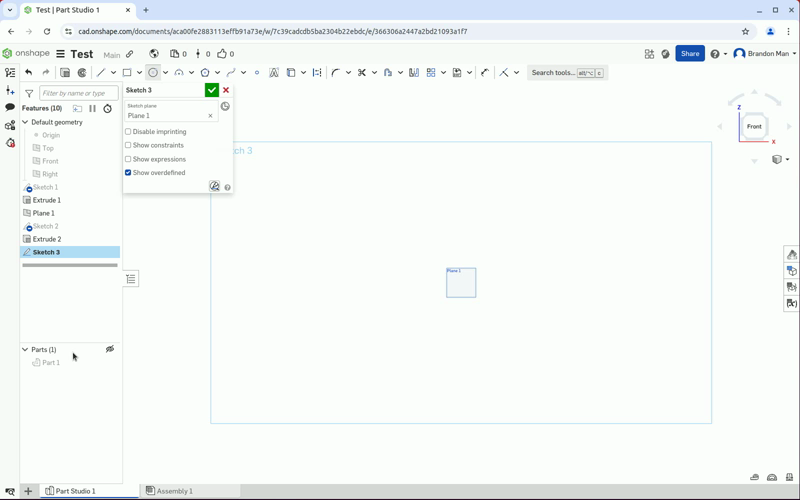
mouse_move(444, 292)
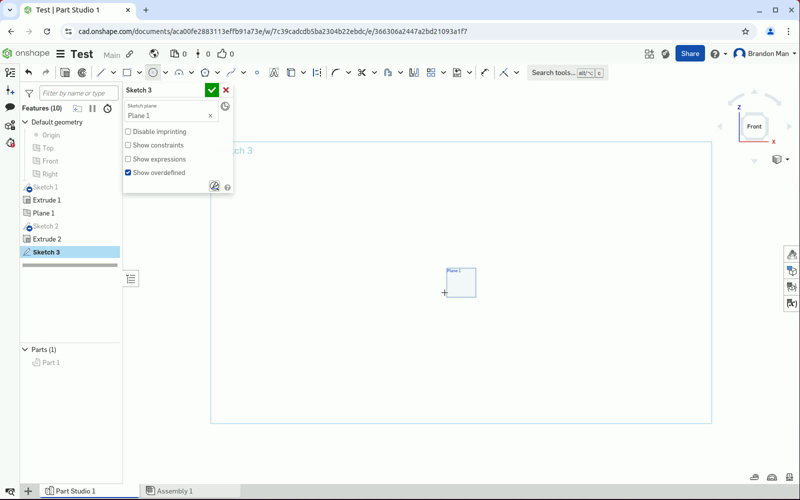
click(444, 292)
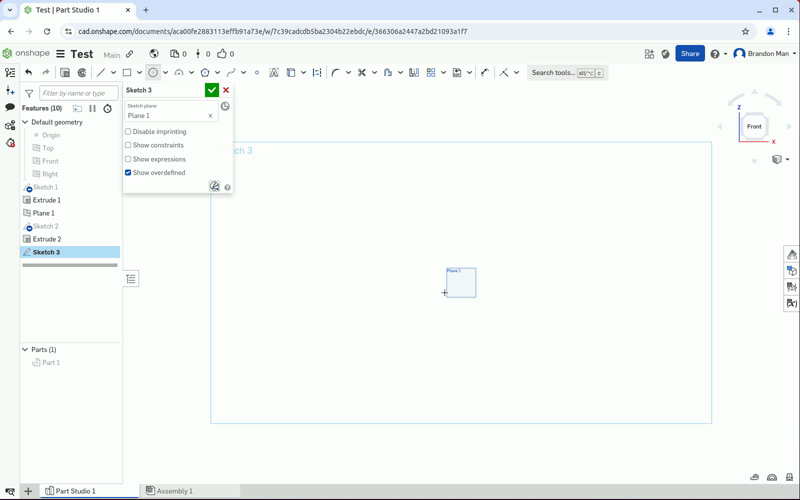
key_up(shift)
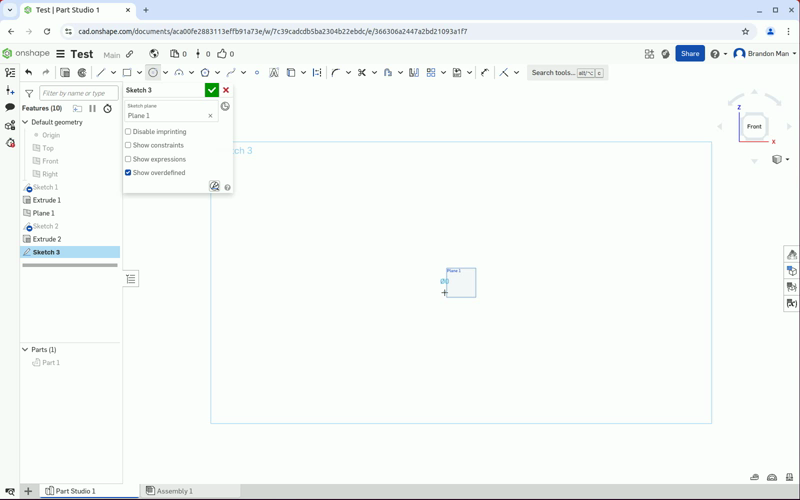
mouse_move(449, 292)
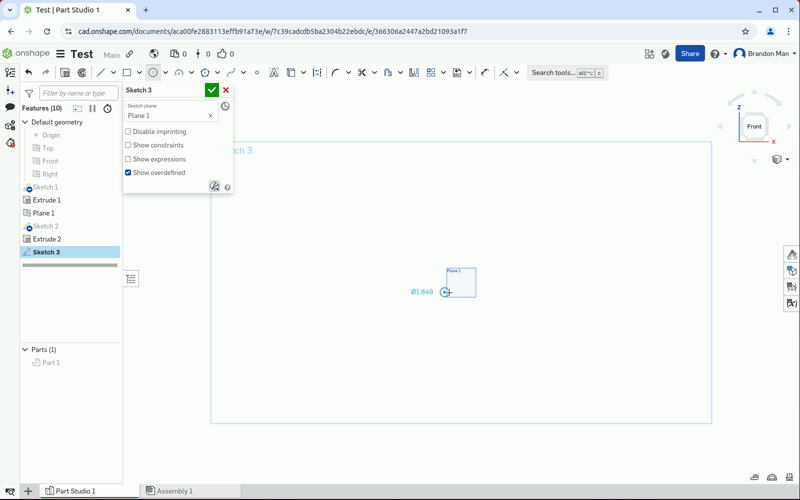
click(449, 292)
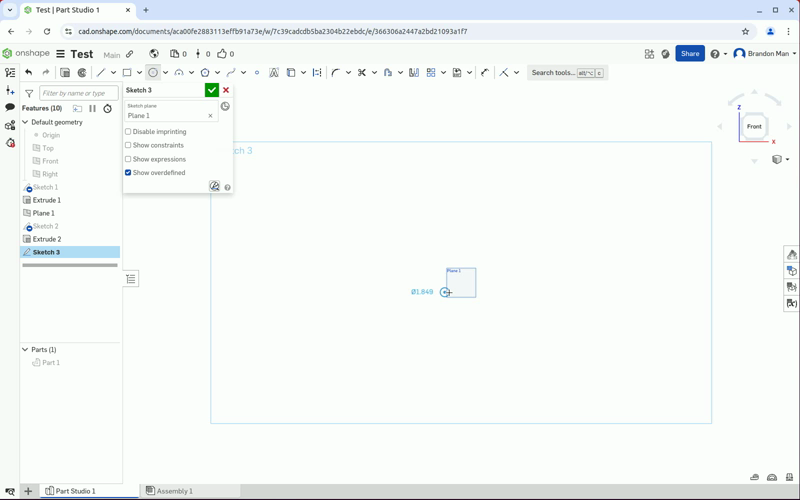
key(esc)
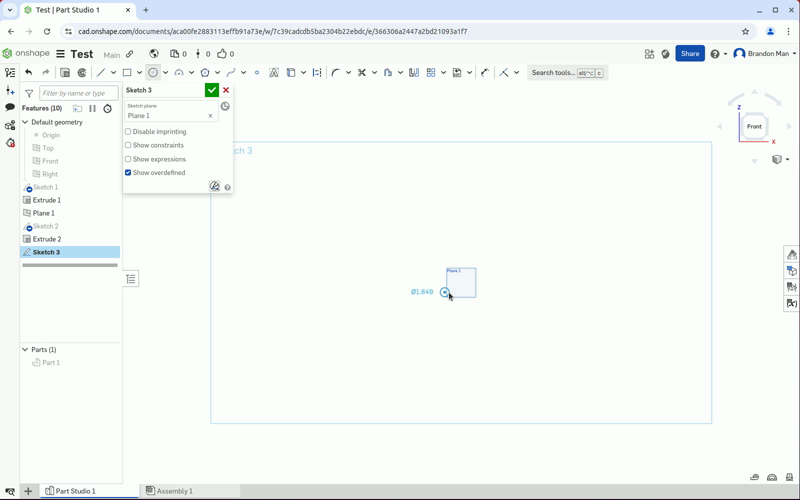
mouse_move(441, 291)
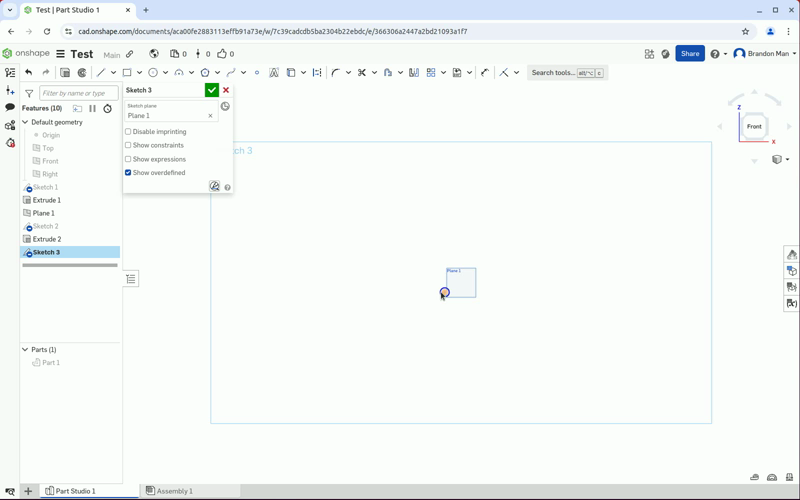
scroll(6)
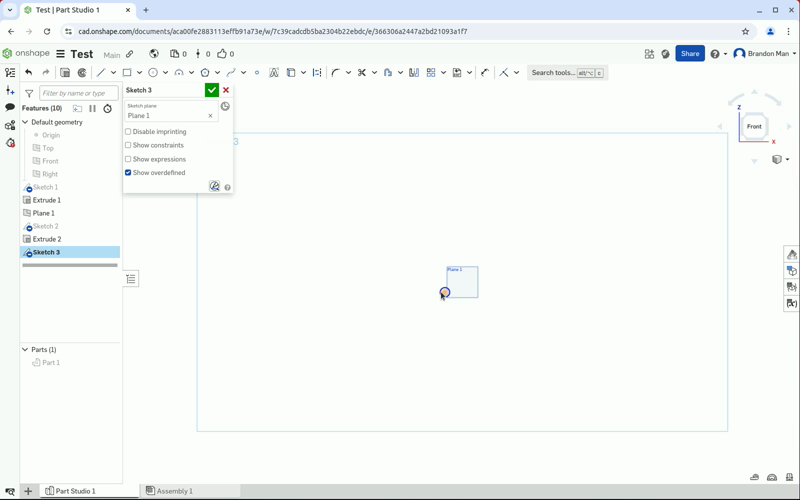
scroll(6)
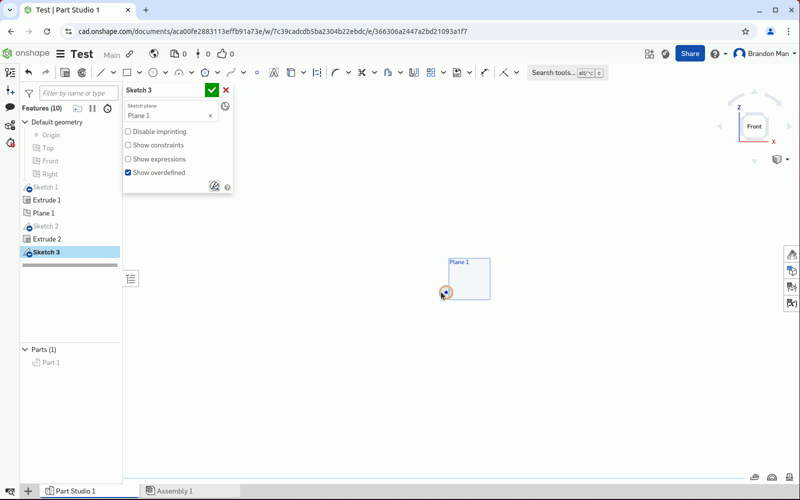
scroll(6)
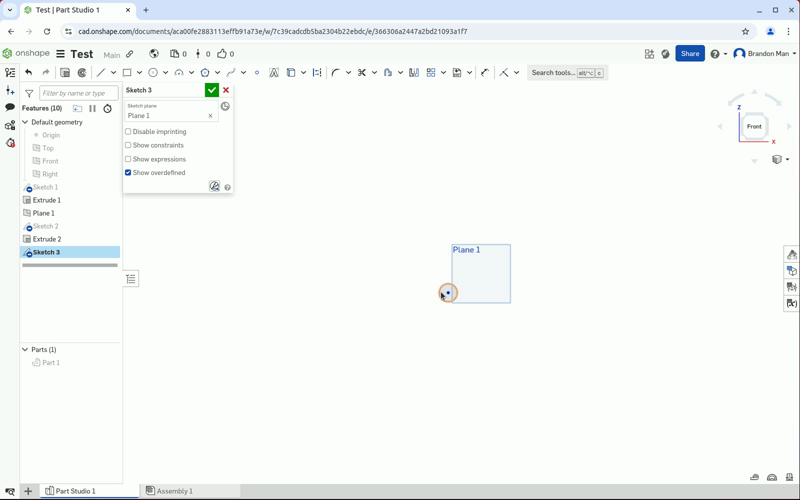
scroll(6)
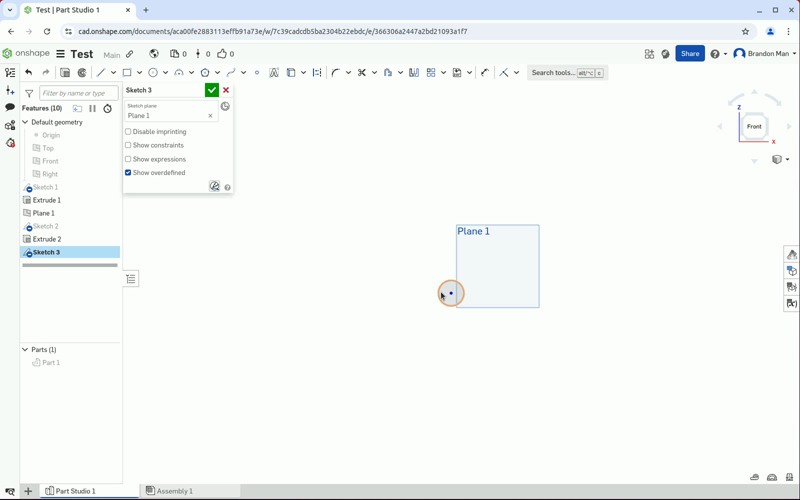
scroll(6)
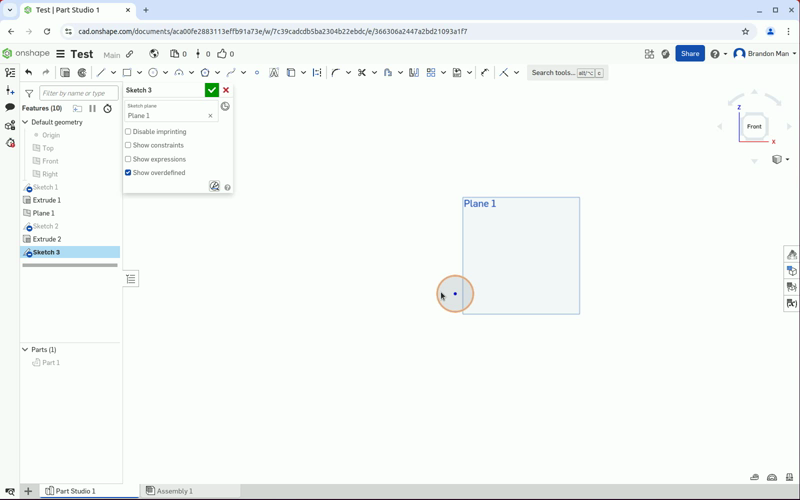
scroll(6)
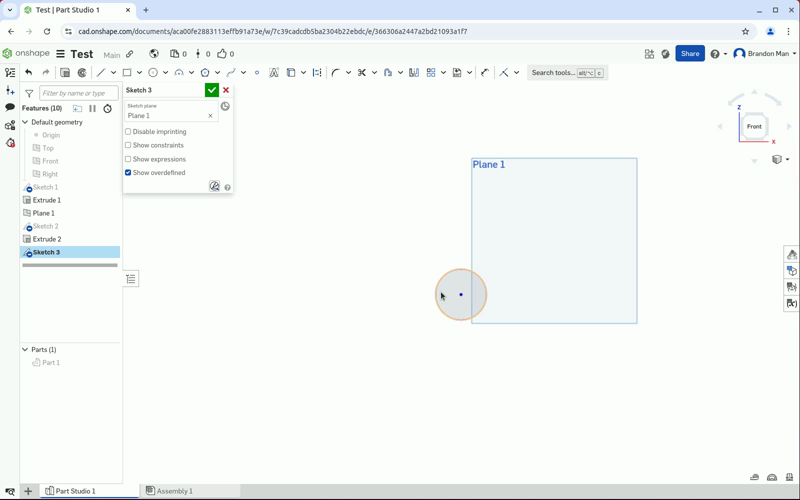
scroll(6)
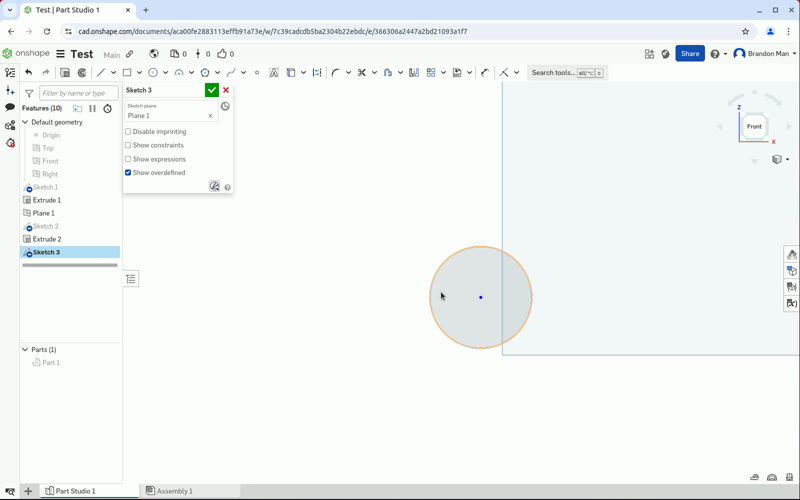
click(441, 291)
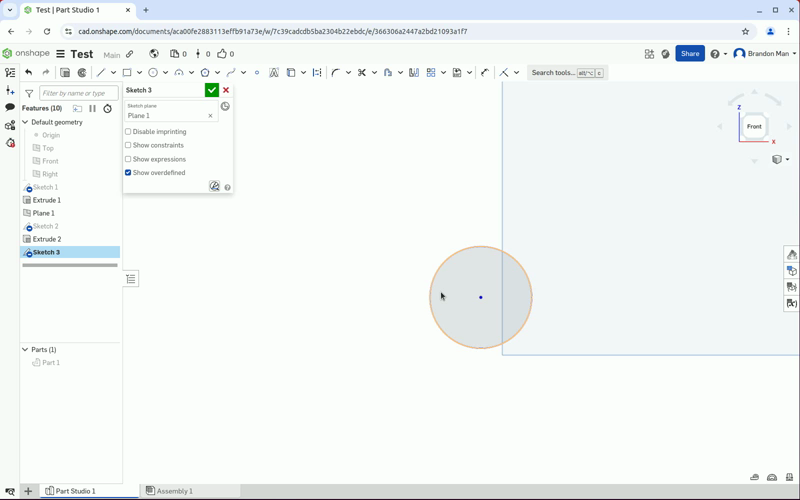
scroll(-6)
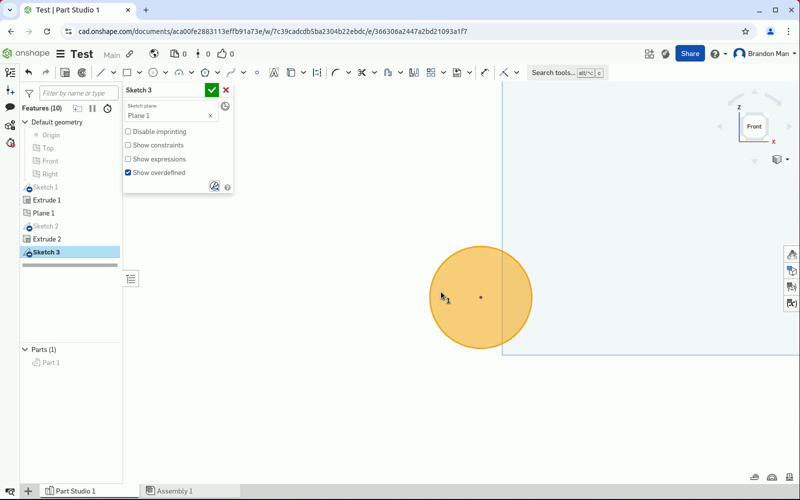
scroll(-6)
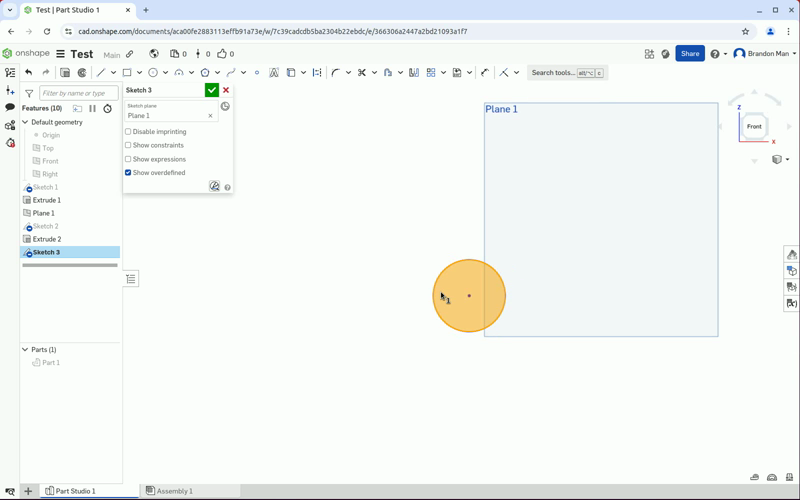
scroll(-6)
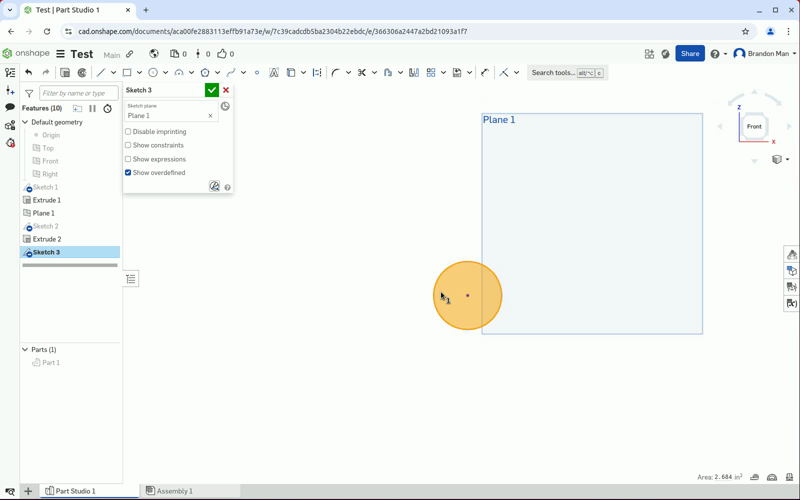
scroll(-6)
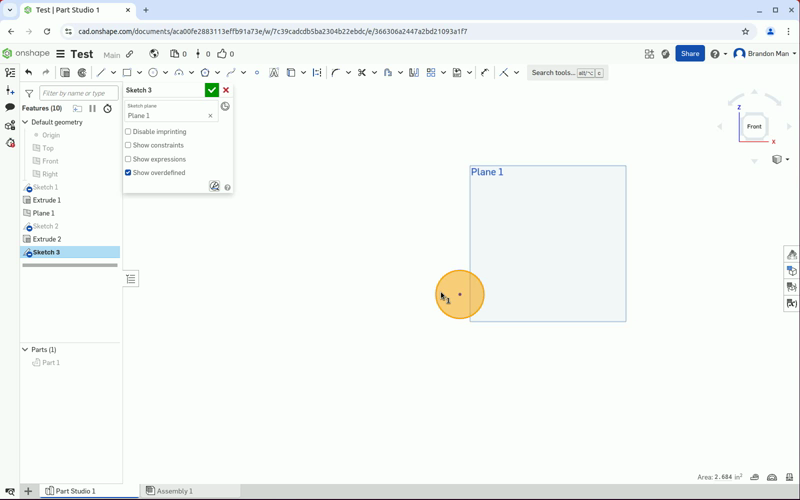
scroll(-6)
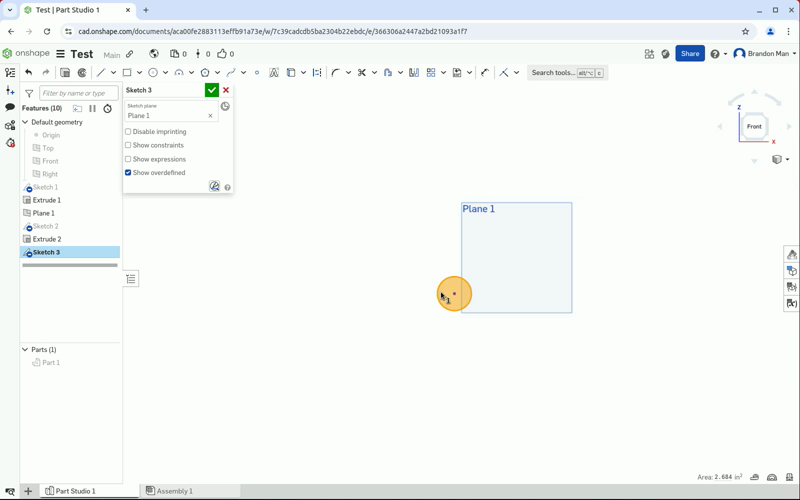
scroll(-6)
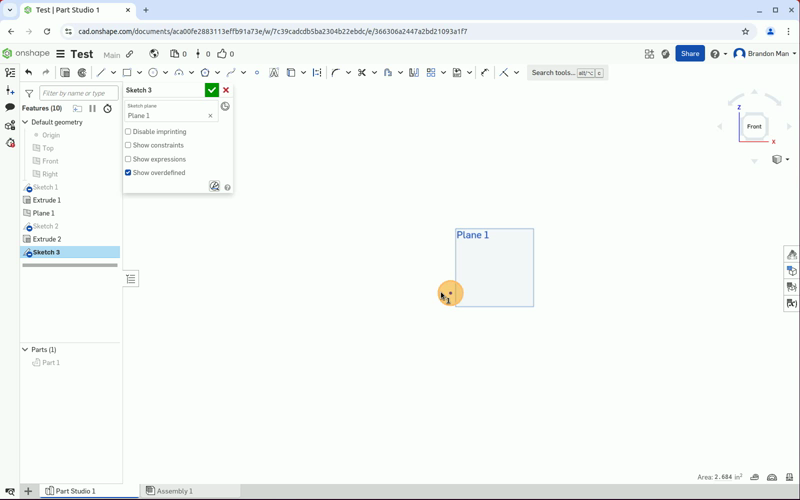
scroll(-6)
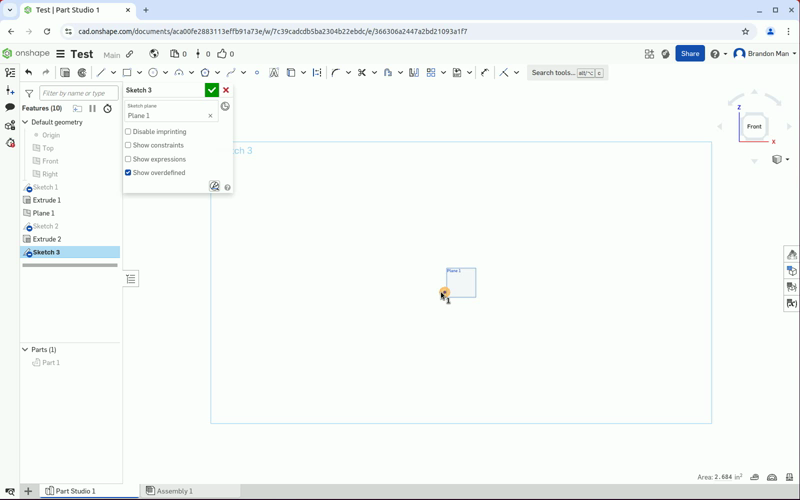
mouse_move(73, 352)
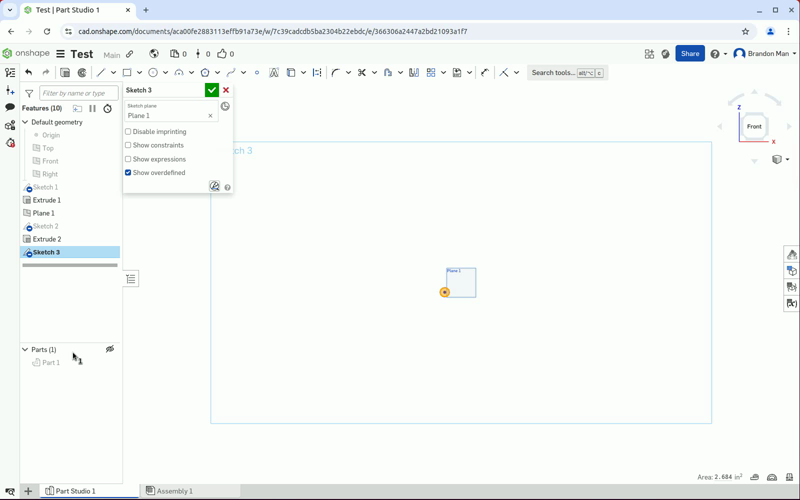
key(shift+y)
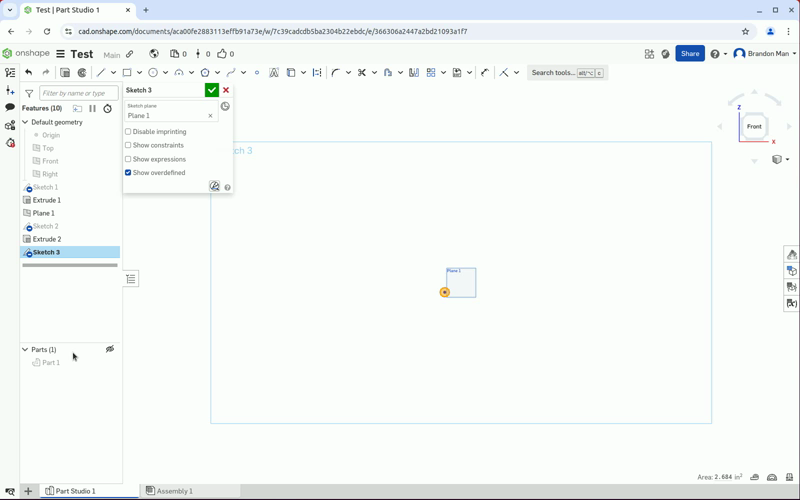
key(shift+e)
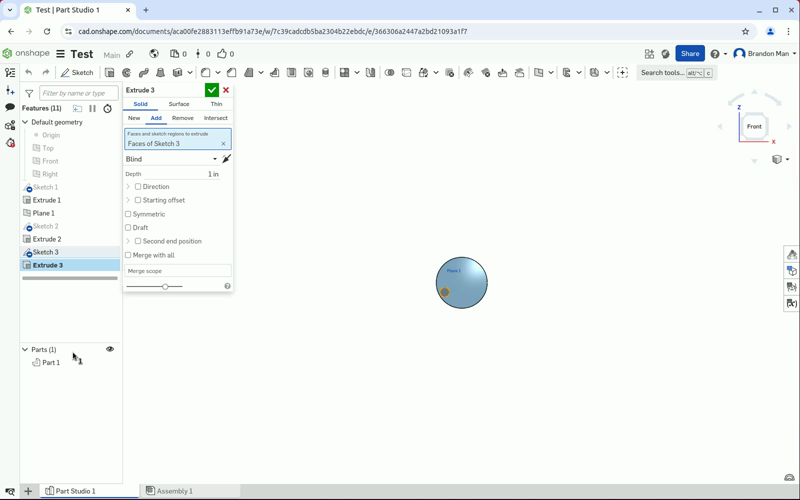
mouse_move(143, 106)
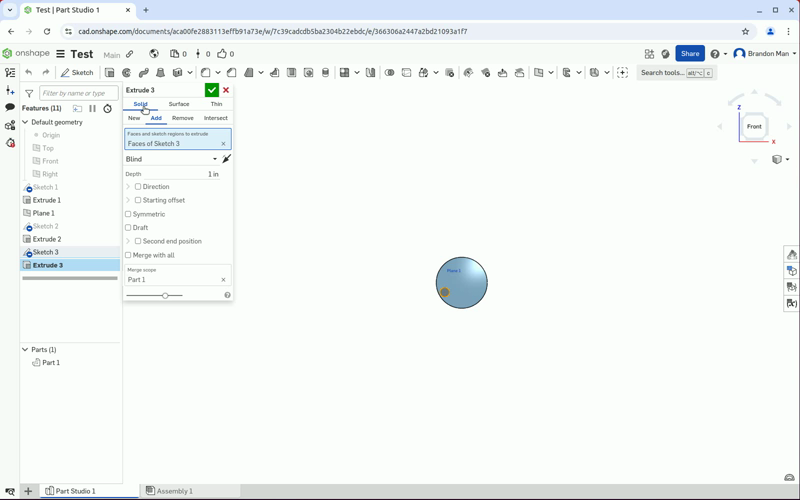
click(143, 106)
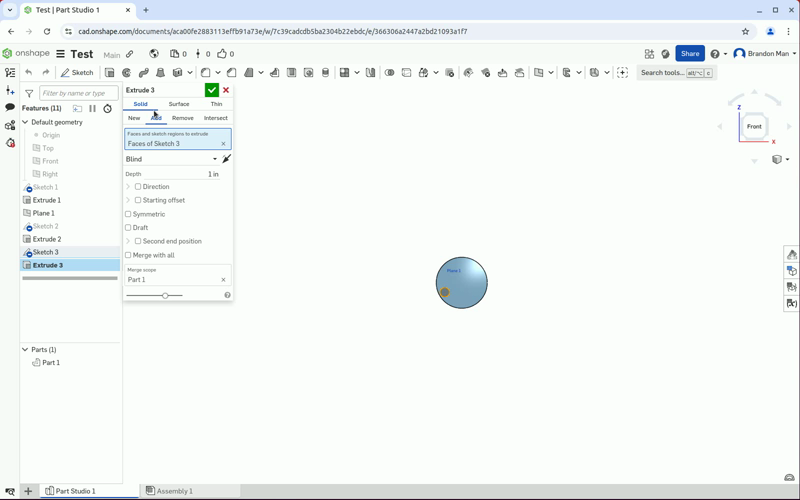
mouse_move(186, 120)
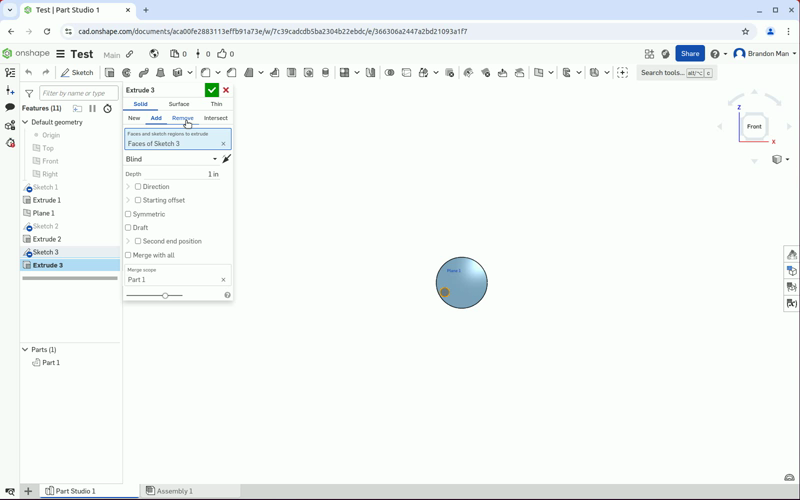
click(186, 120)
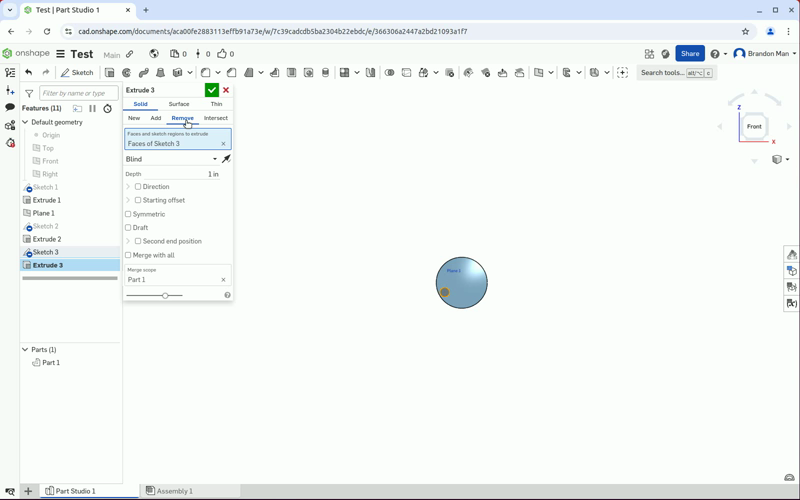
key(tab, 4)
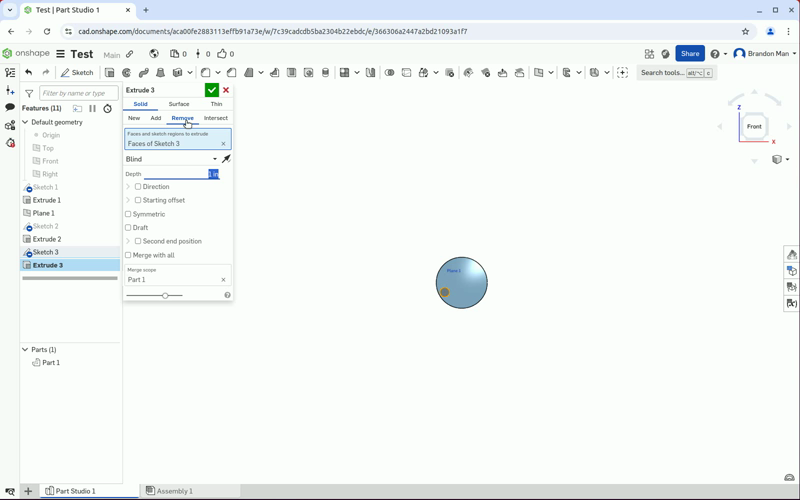
text(2.407)
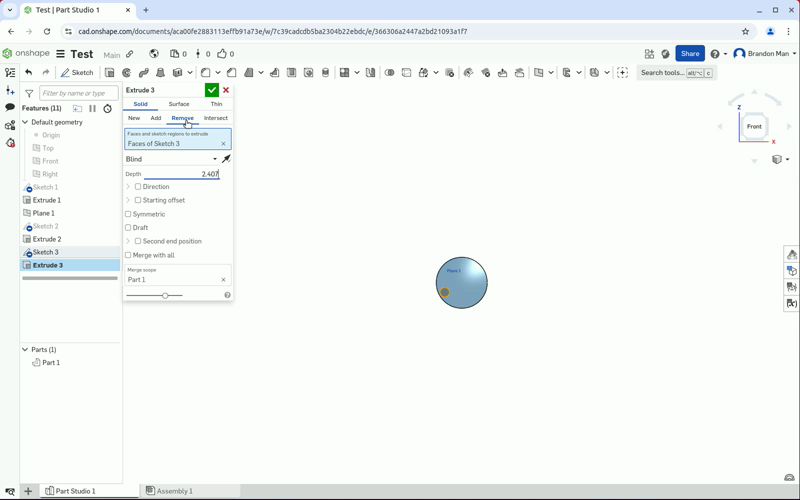
key(tab, 6)
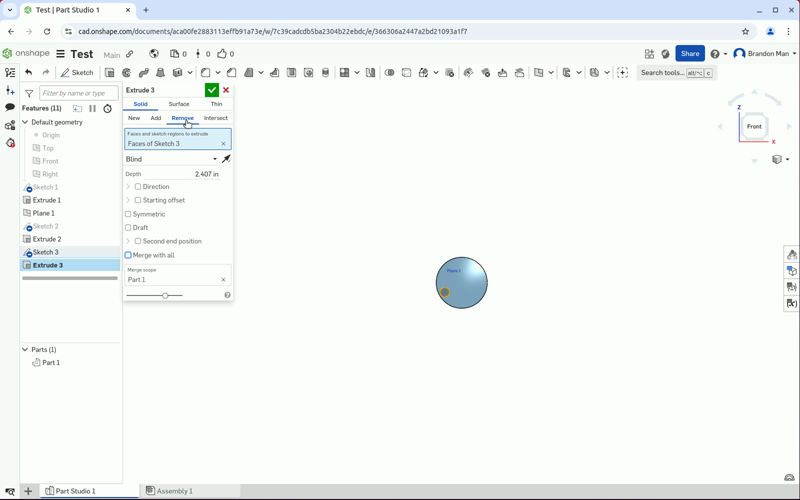
key(space)
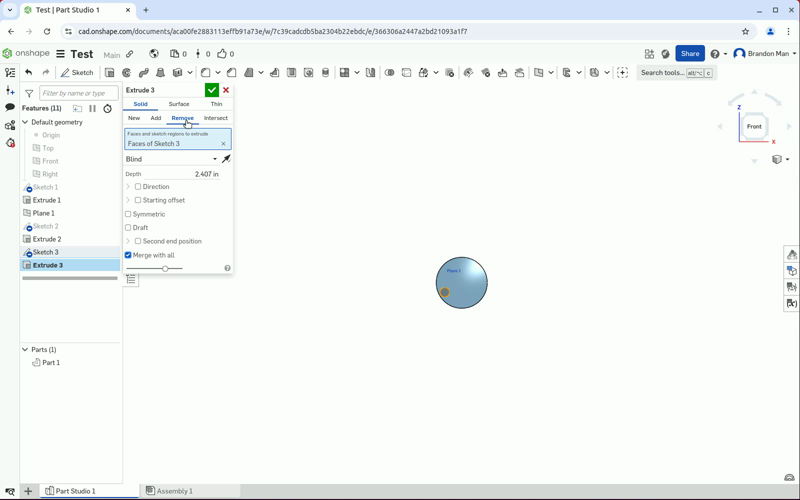
key(enter)
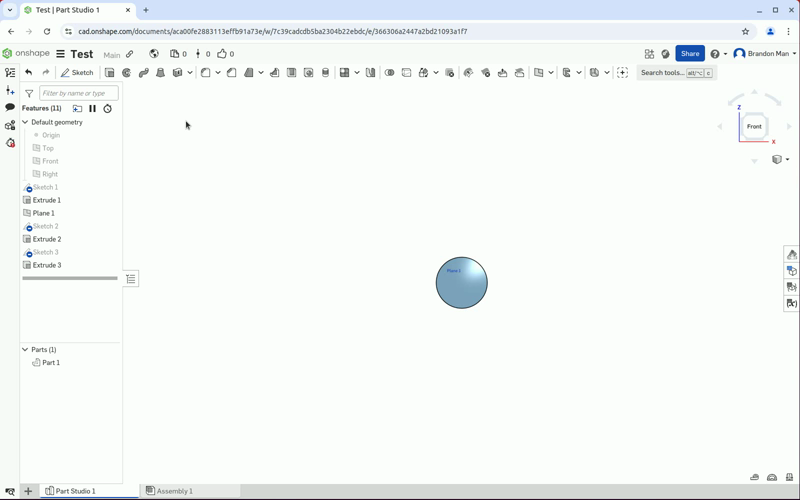
key(shift+h)
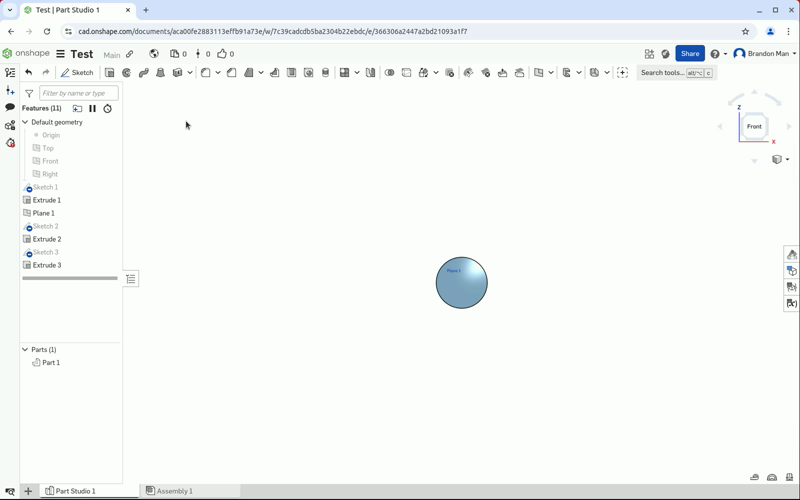
key(shift+h)
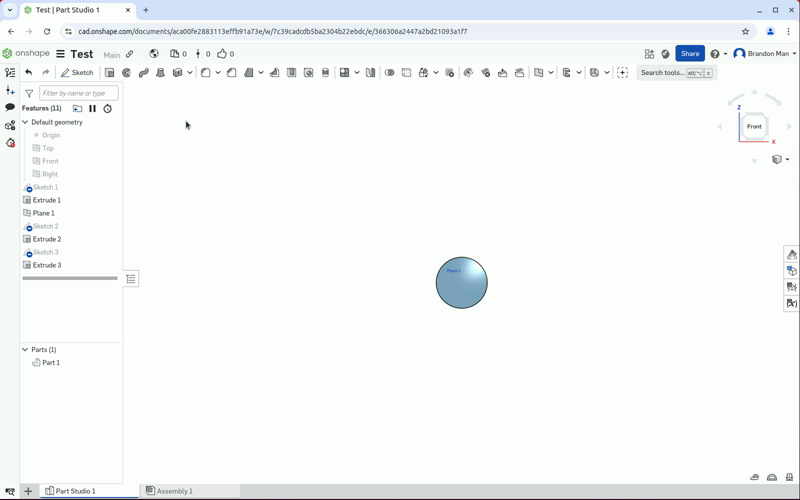
mouse_move(73, 189)
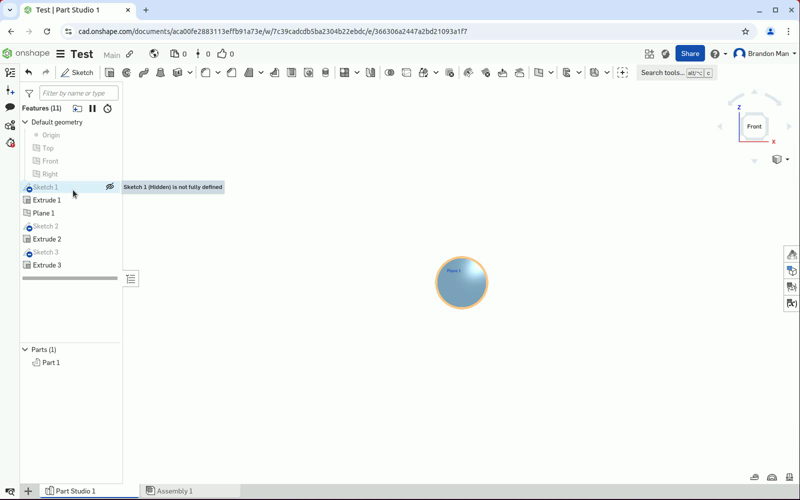
click(73, 189)
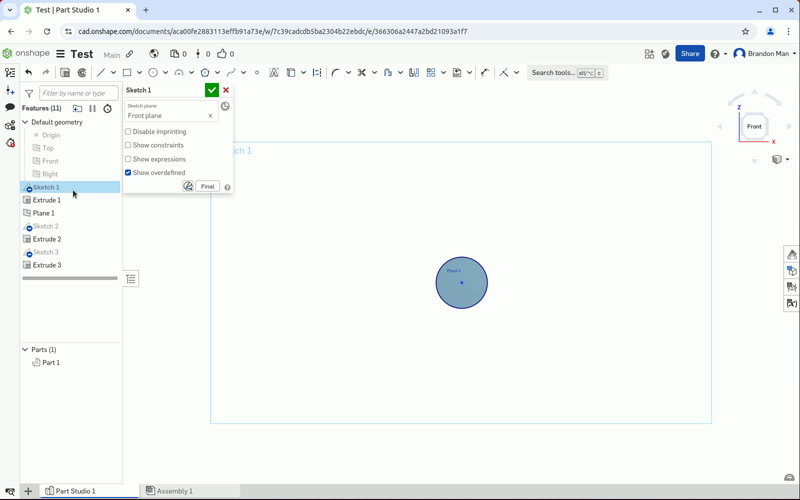
mouse_move(229, 92)
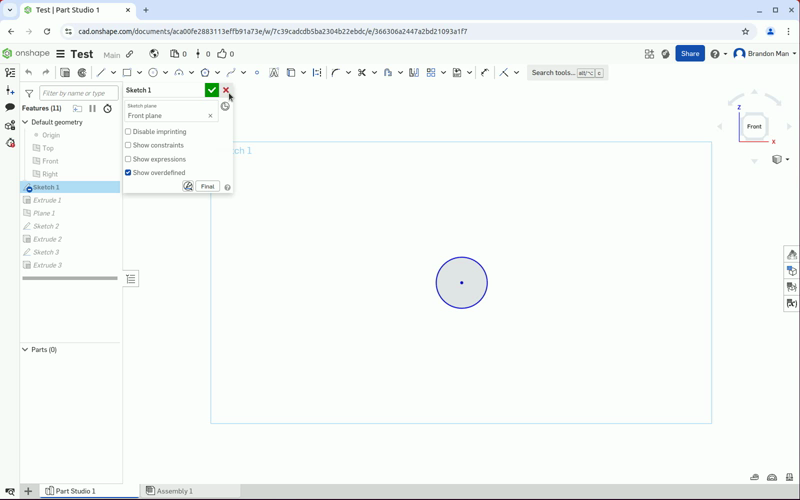
click(229, 92)
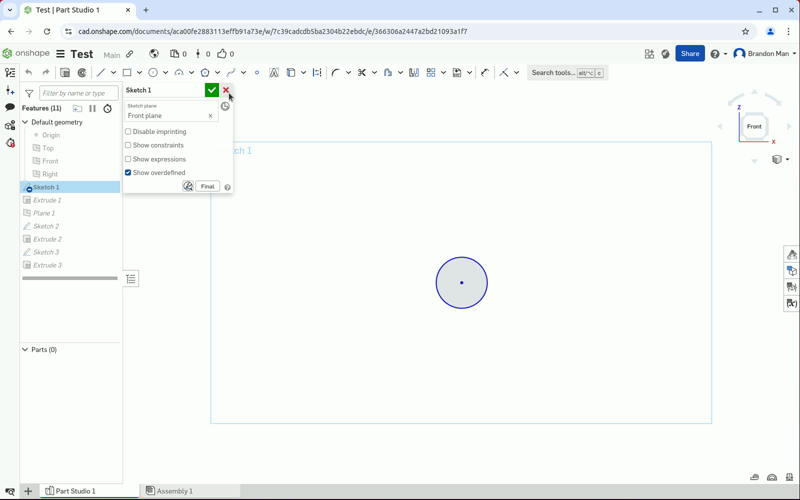
key(shift+s)
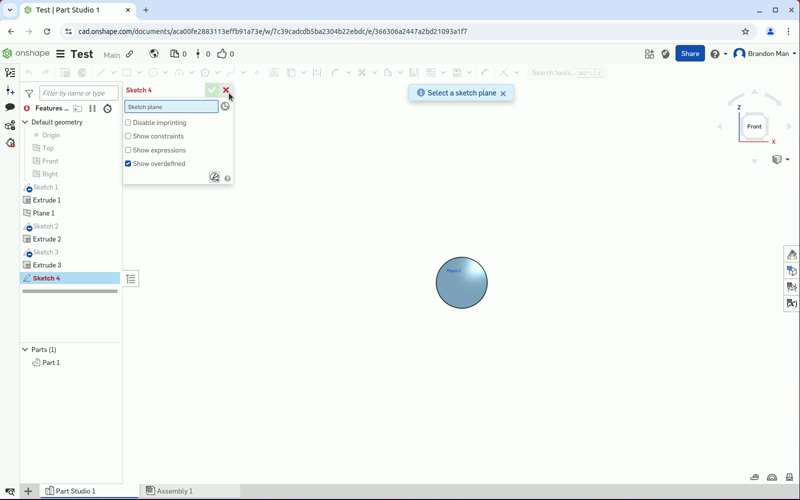
mouse_move(73, 215)
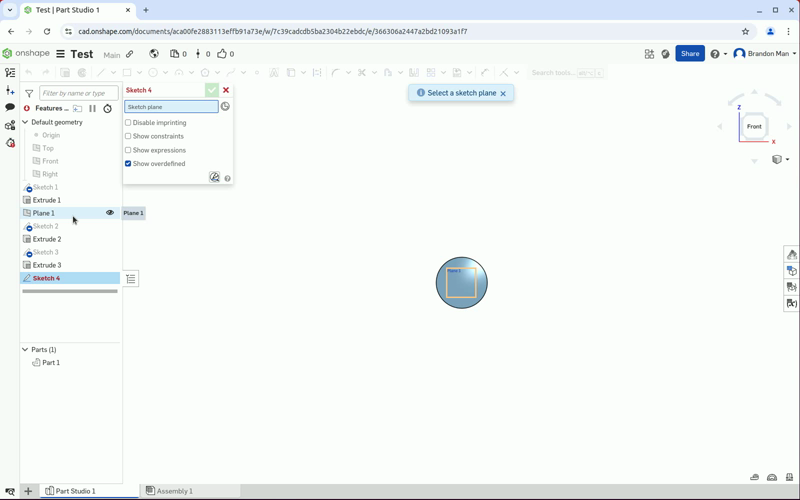
click(73, 215)
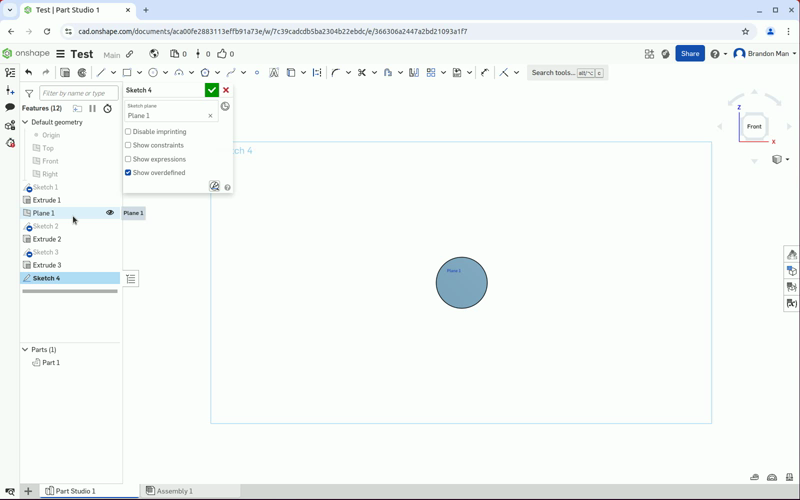
mouse_move(73, 352)
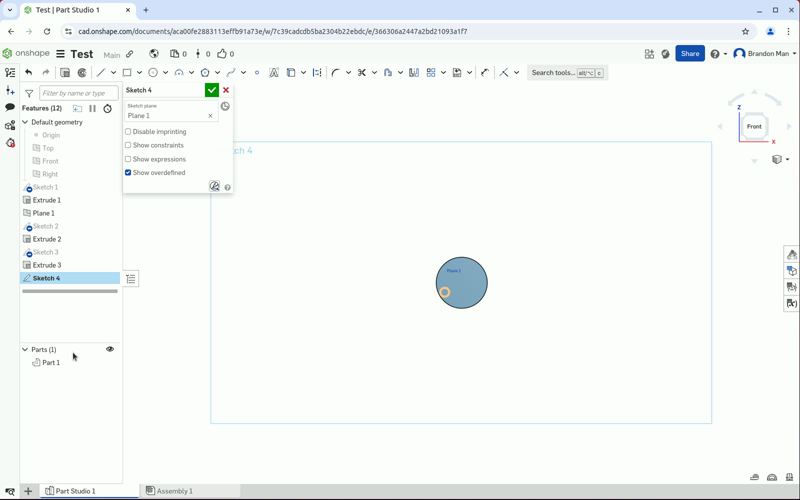
key(y)
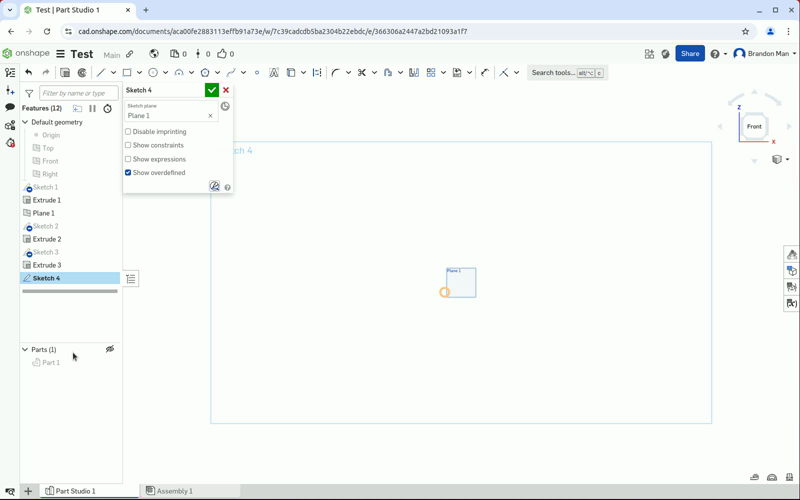
key(c)
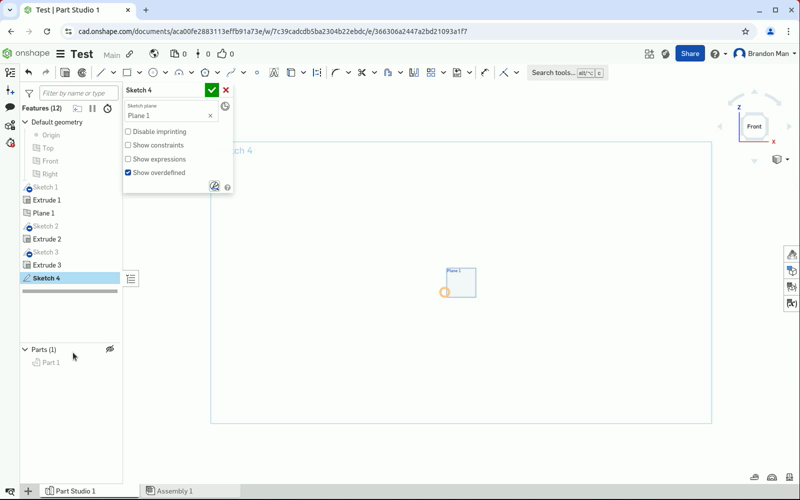
key_down(shift)
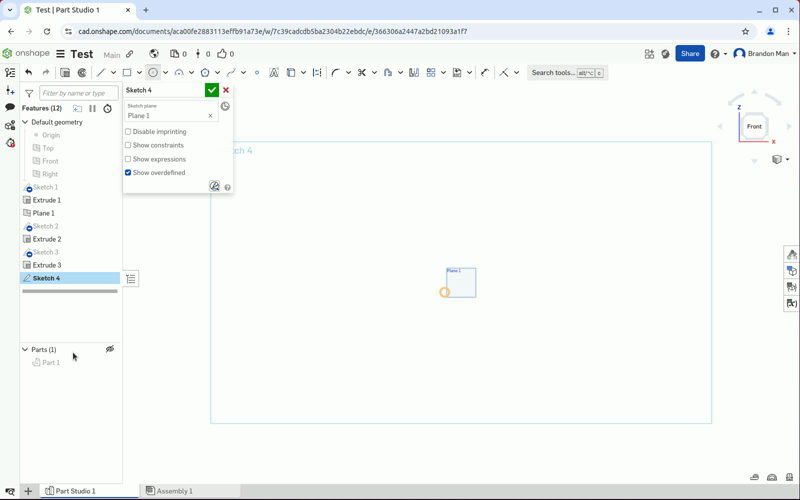
mouse_move(477, 292)
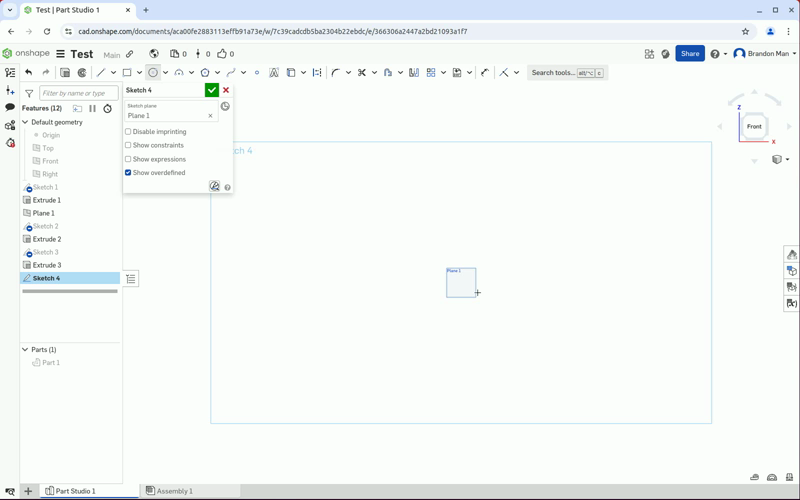
click(477, 292)
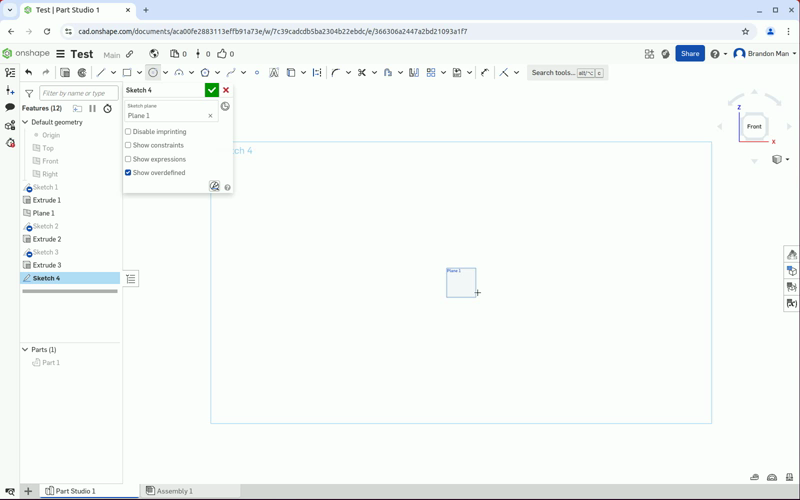
key_up(shift)
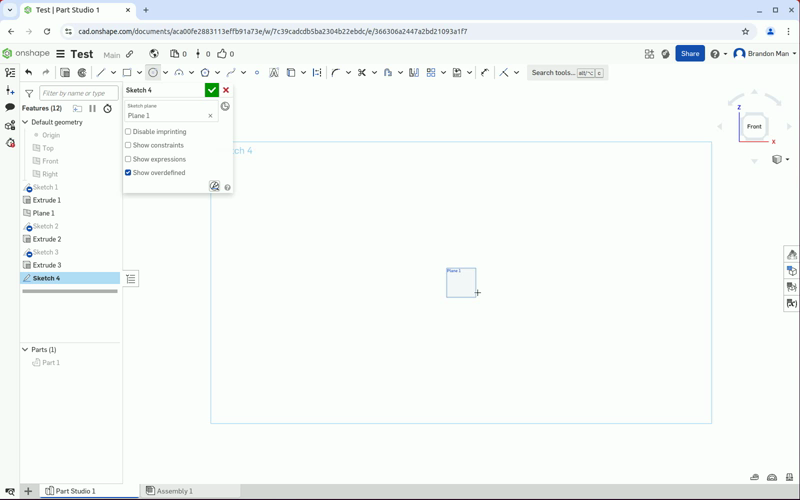
mouse_move(482, 292)
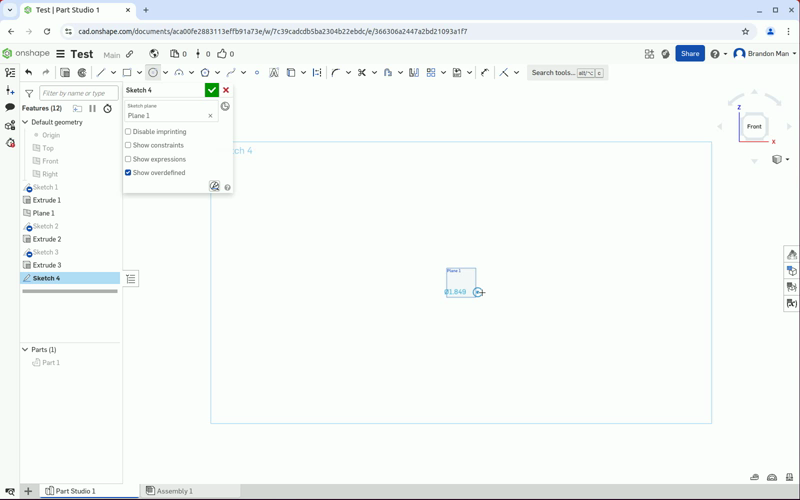
click(482, 292)
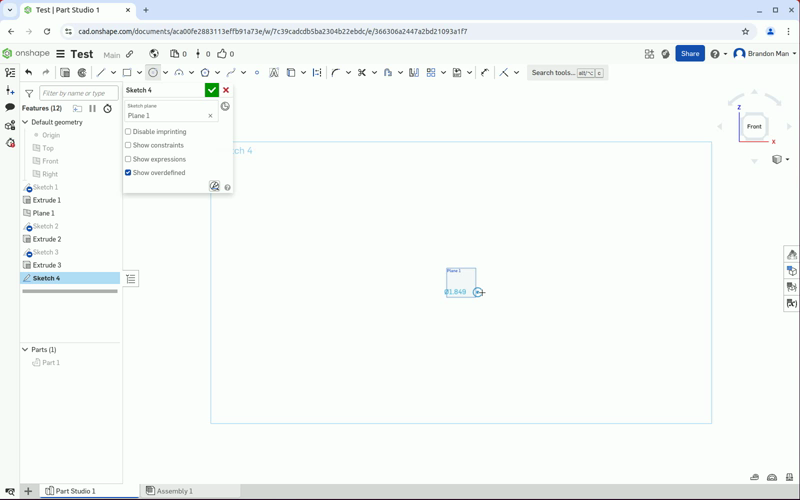
key(esc)
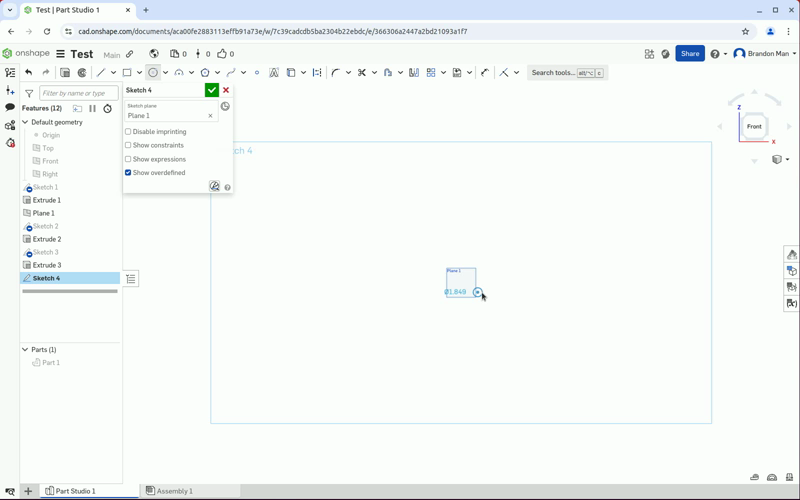
mouse_move(480, 291)
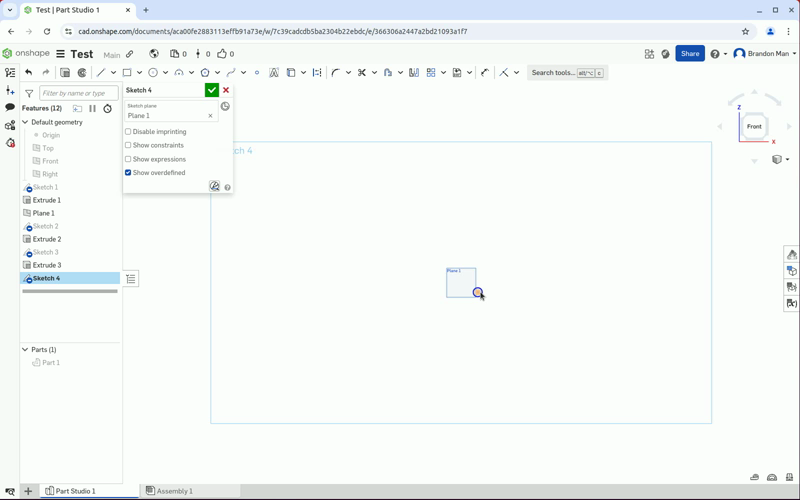
scroll(6)
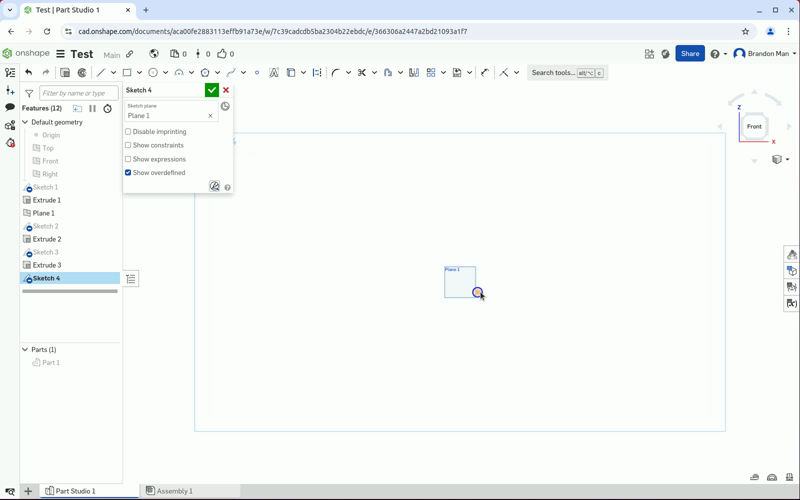
scroll(6)
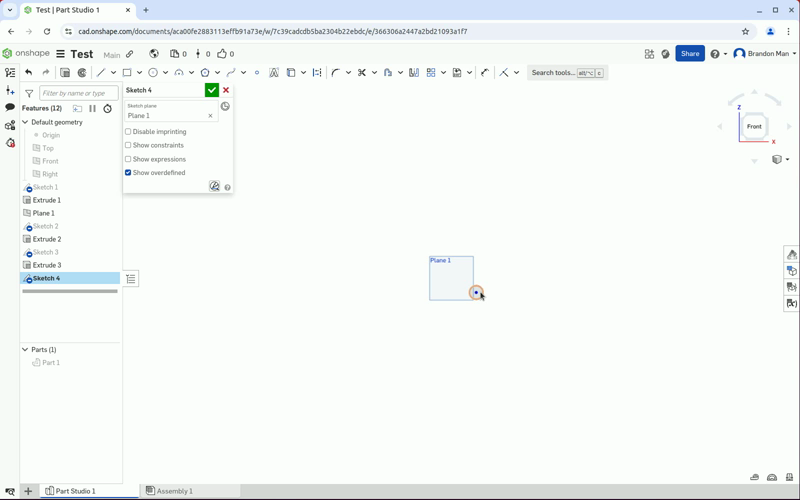
scroll(6)
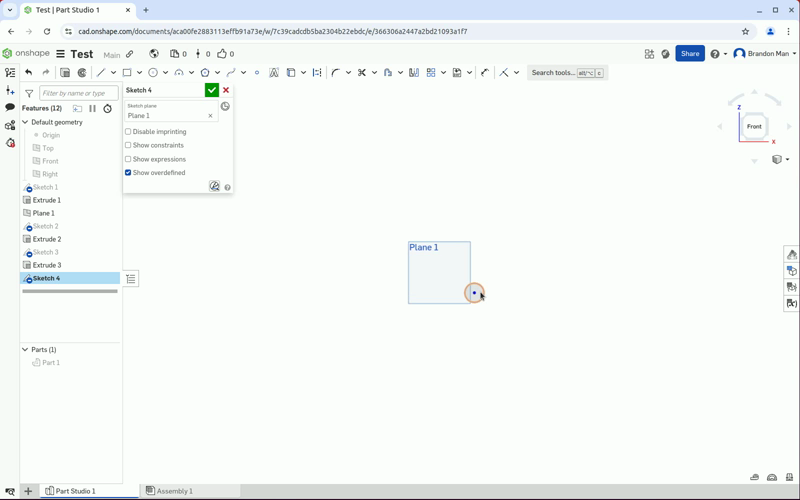
scroll(6)
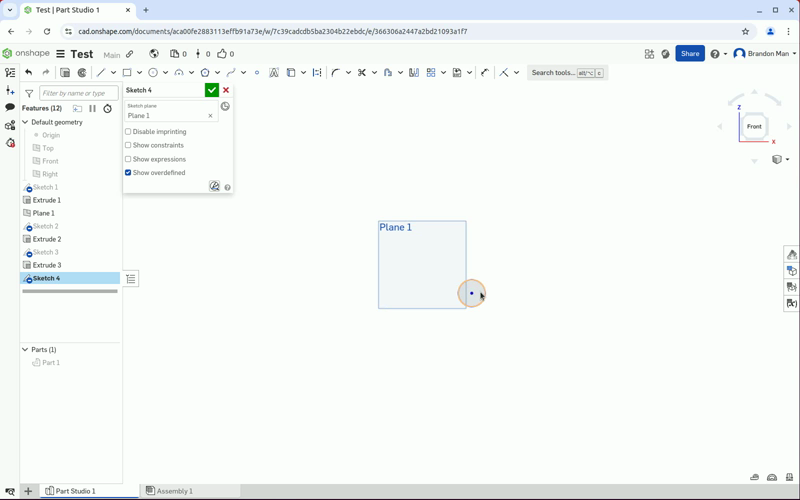
scroll(6)
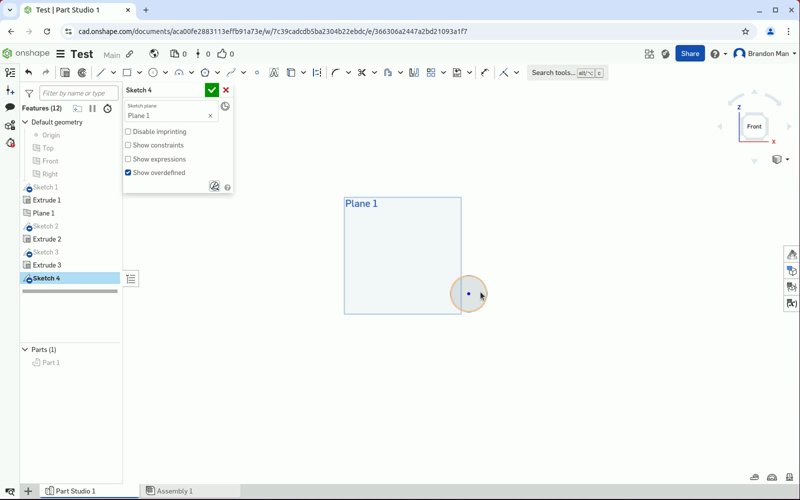
scroll(6)
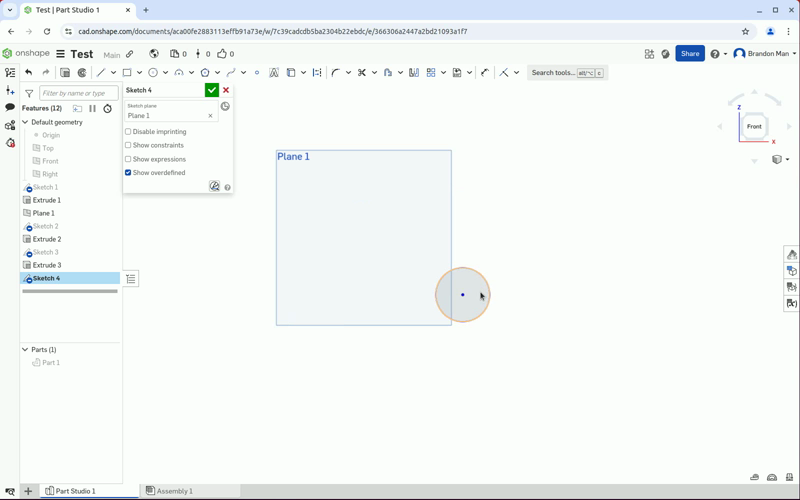
scroll(6)
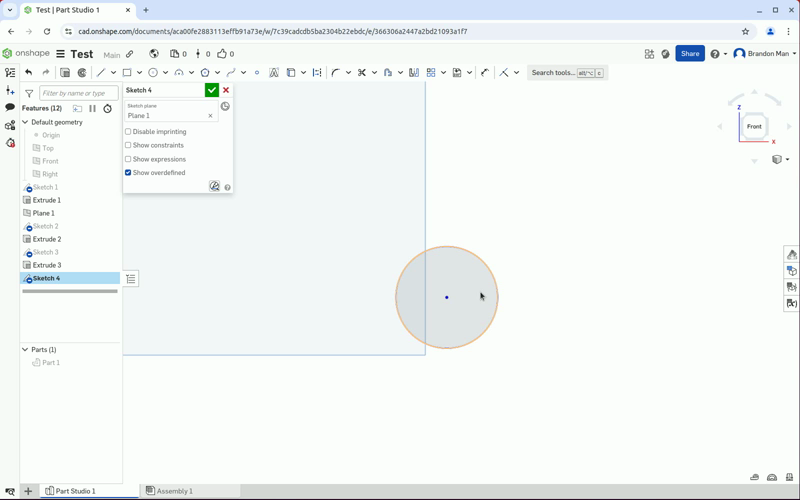
click(480, 291)
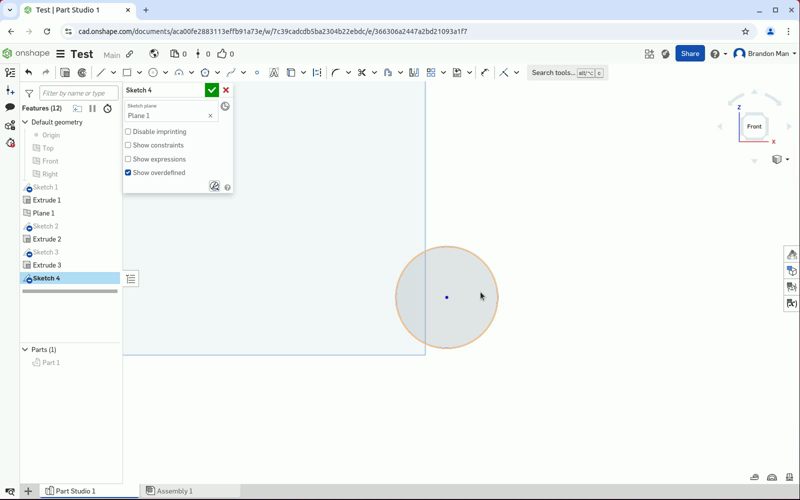
scroll(-6)
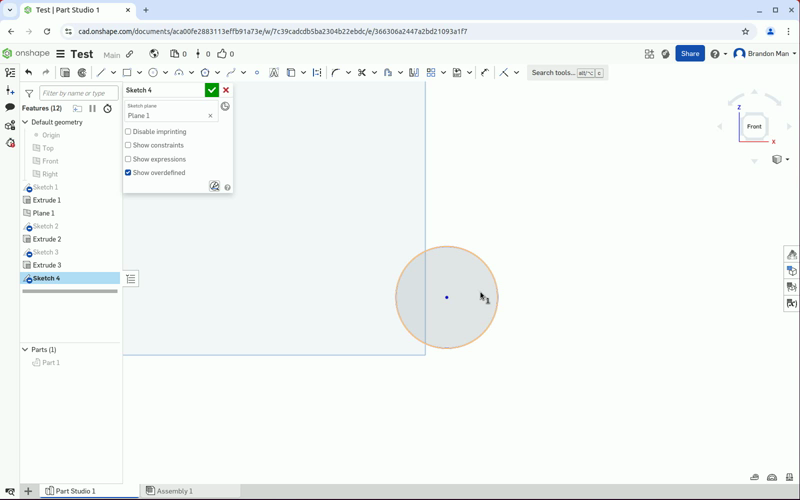
scroll(-6)
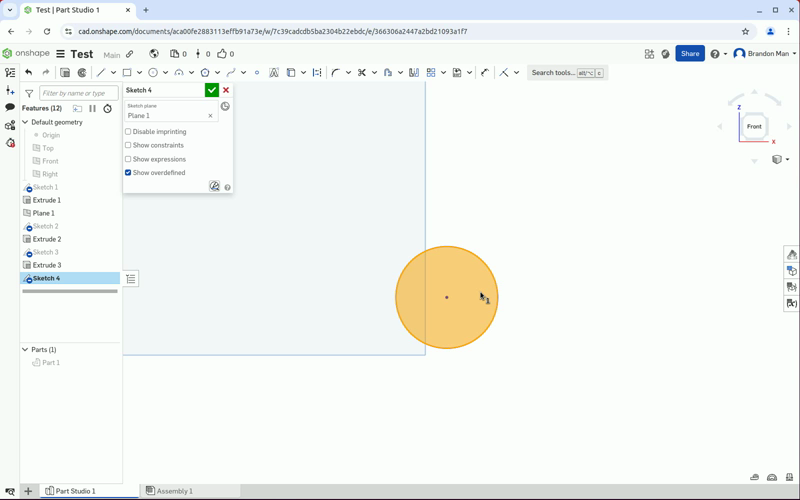
scroll(-6)
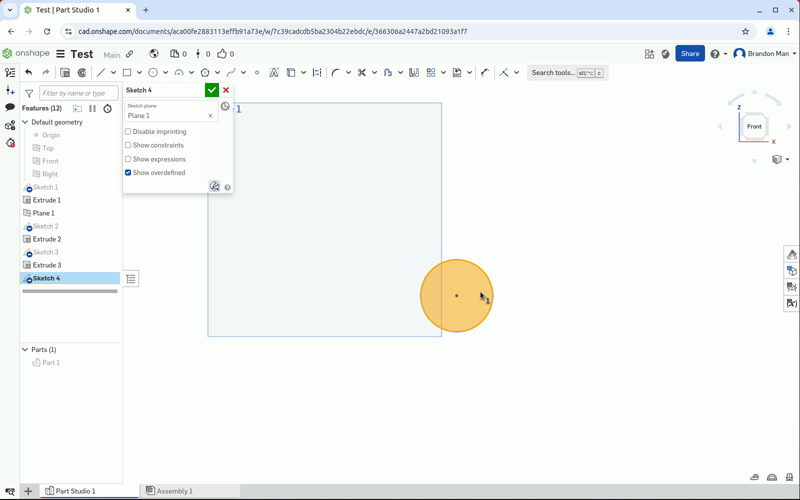
scroll(-6)
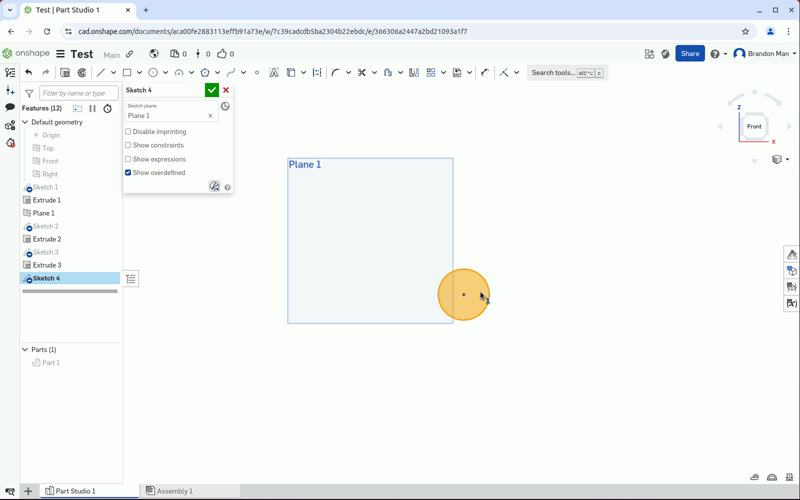
scroll(-6)
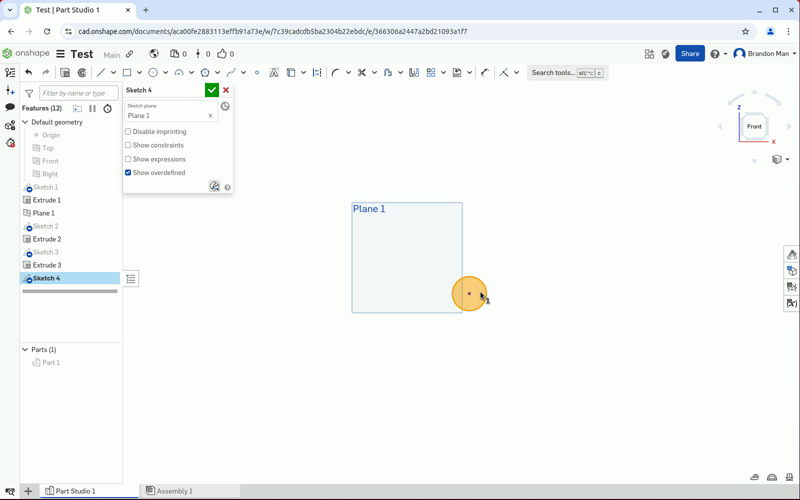
scroll(-6)
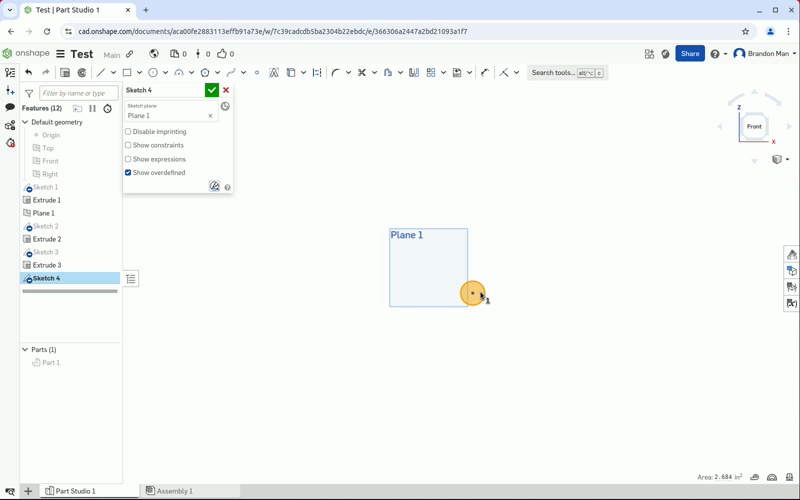
scroll(-6)
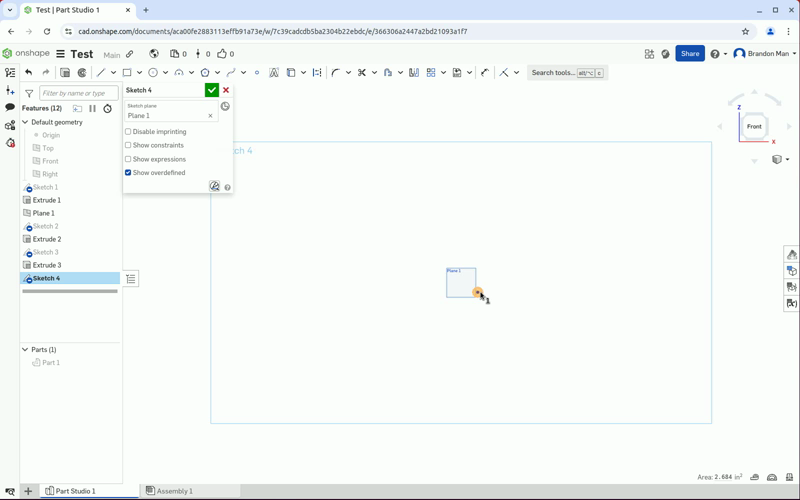
mouse_move(73, 352)
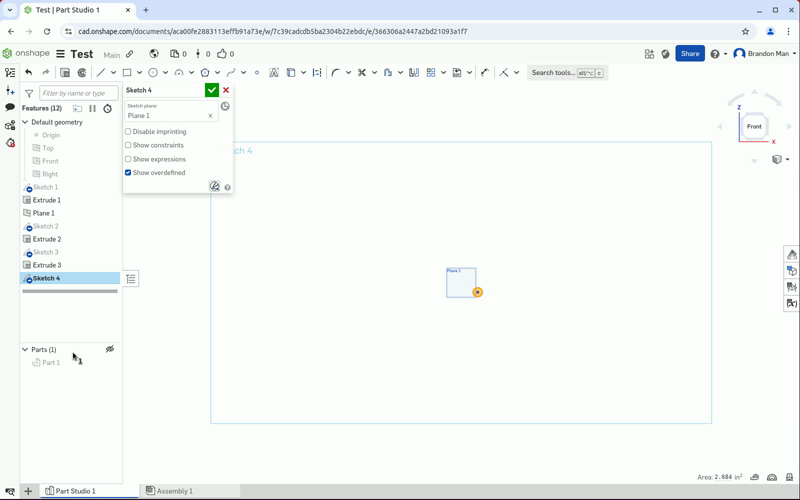
key(shift+y)
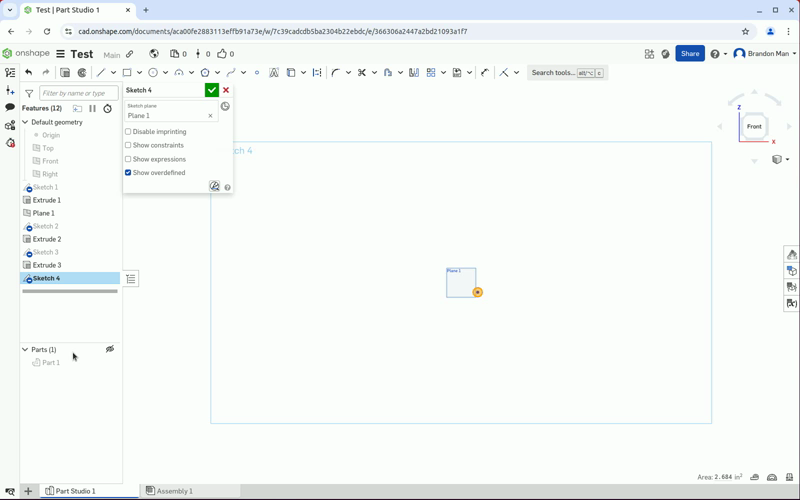
key(shift+e)
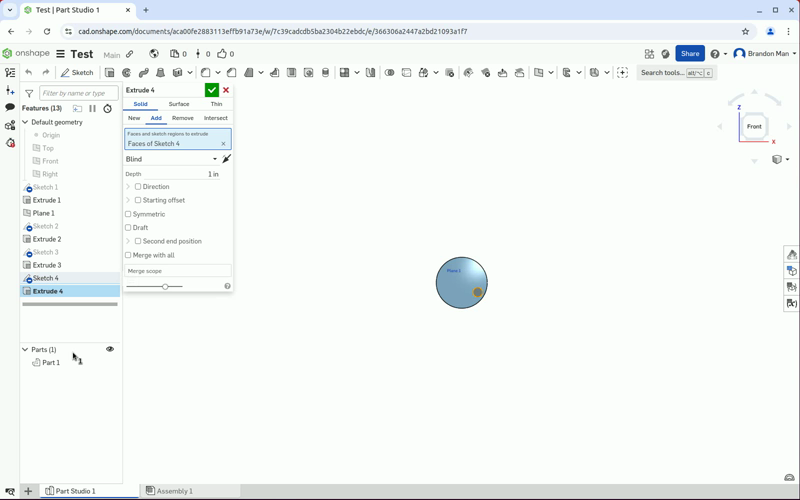
mouse_move(143, 106)
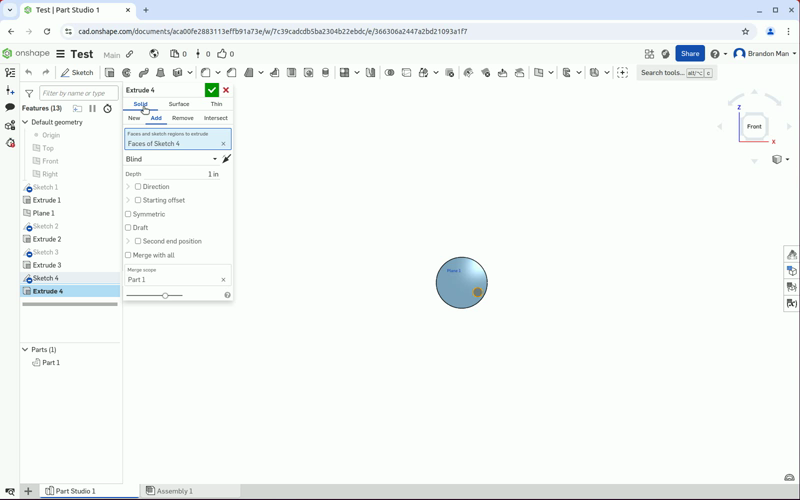
click(143, 106)
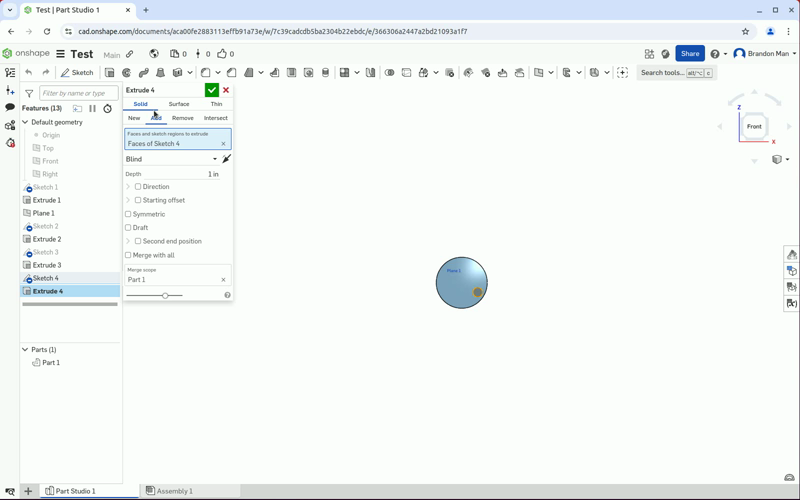
mouse_move(186, 120)
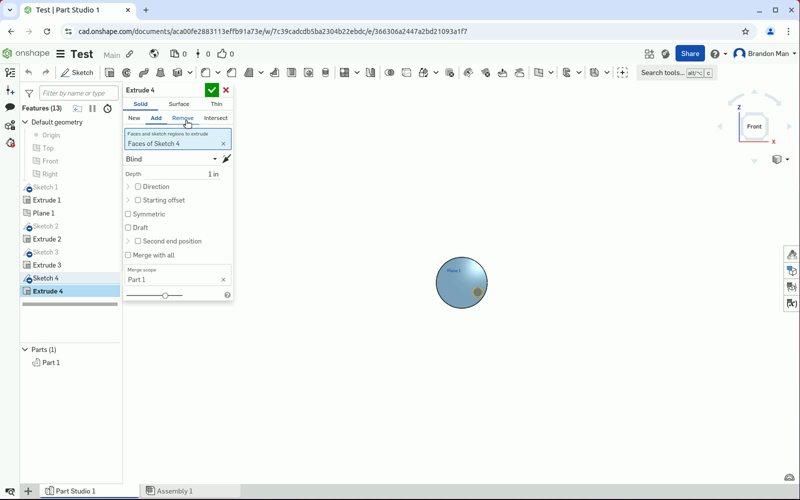
click(186, 120)
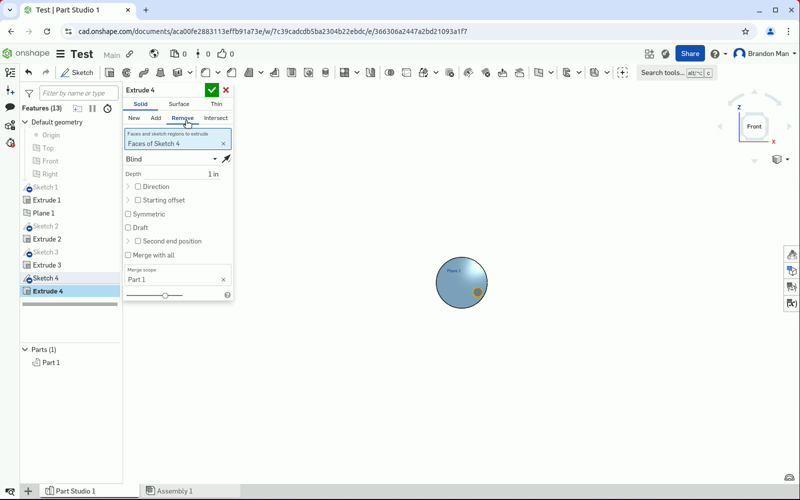
key(tab, 4)
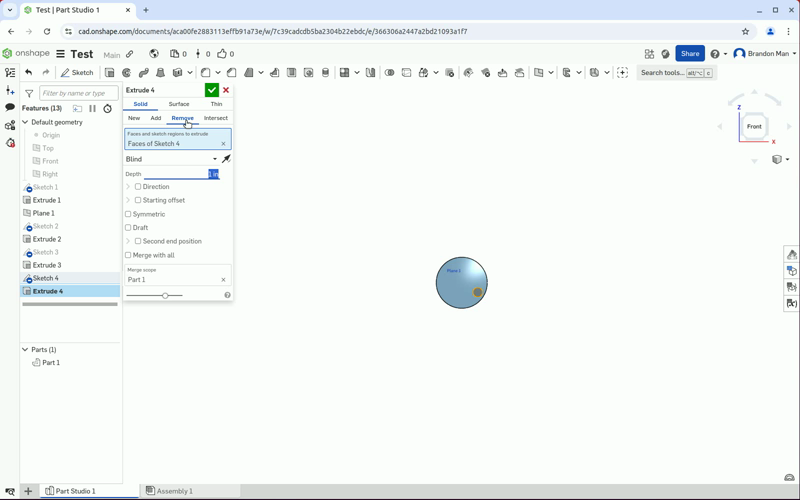
text(2.407)
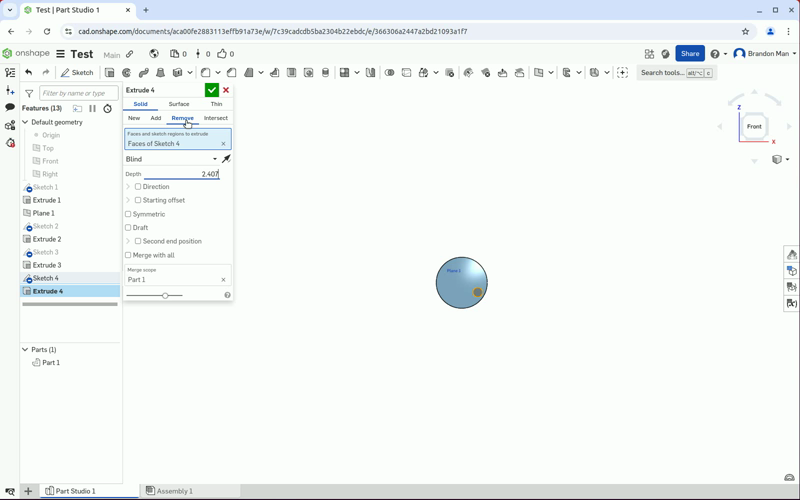
key(tab, 6)
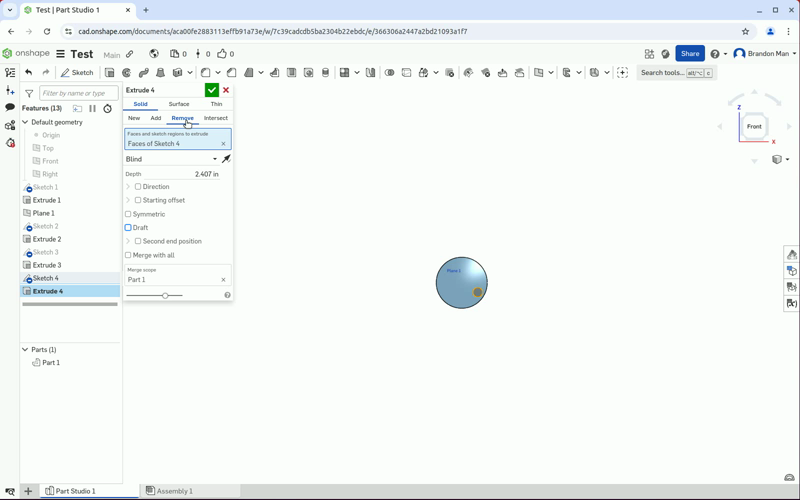
key(space)
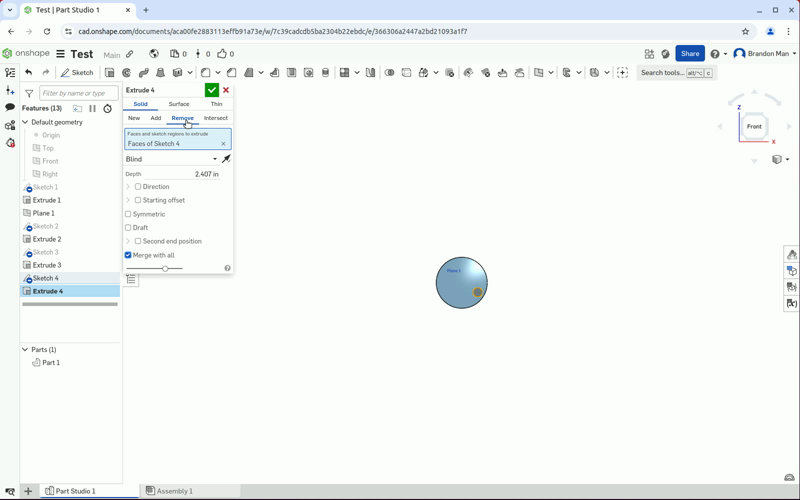
key(enter)
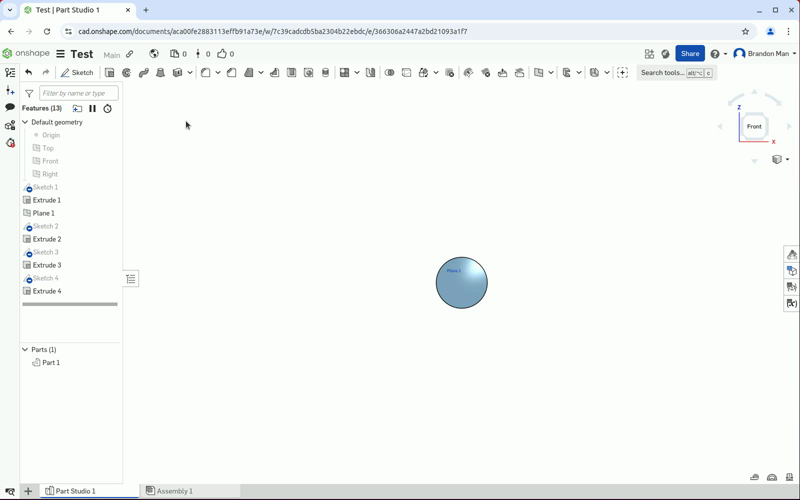
key(shift+h)
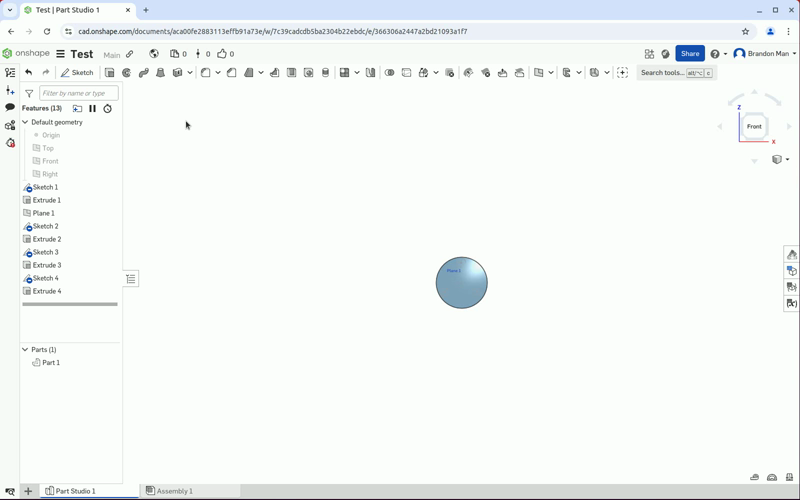
key(shift+h)
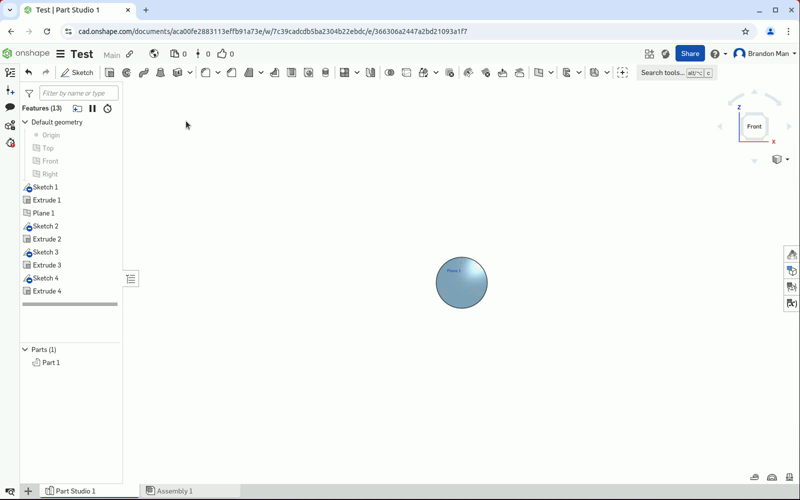
key(shift+7)
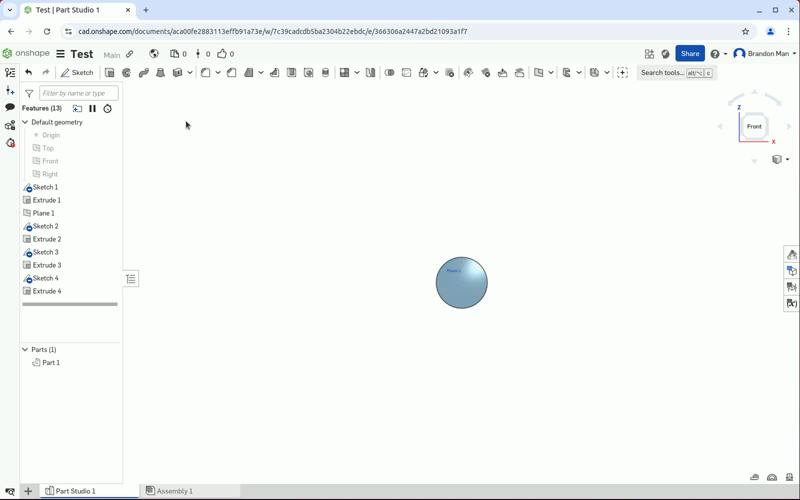
key(left, 2)
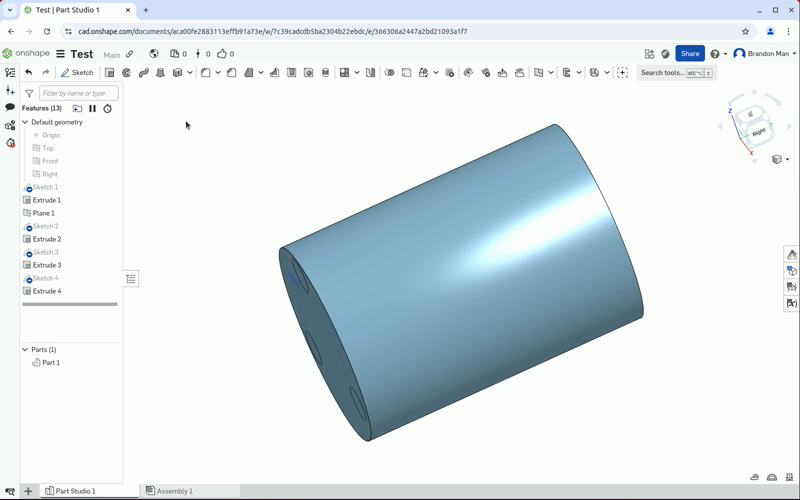
key(down, 2)
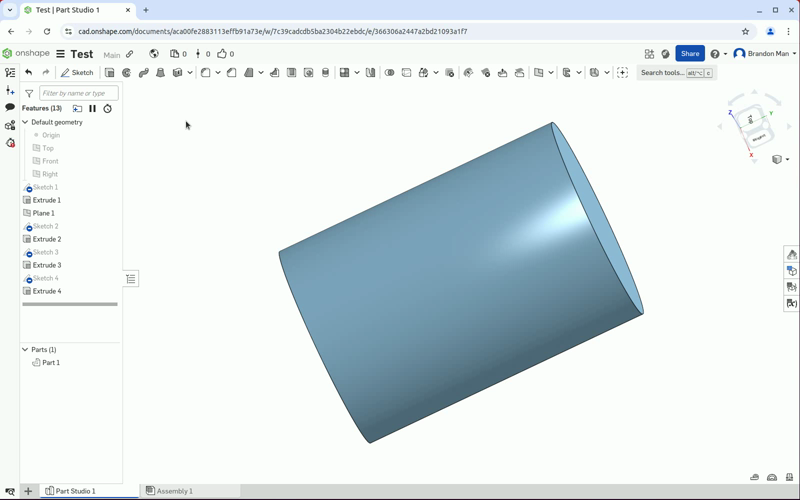
key(up, 2)
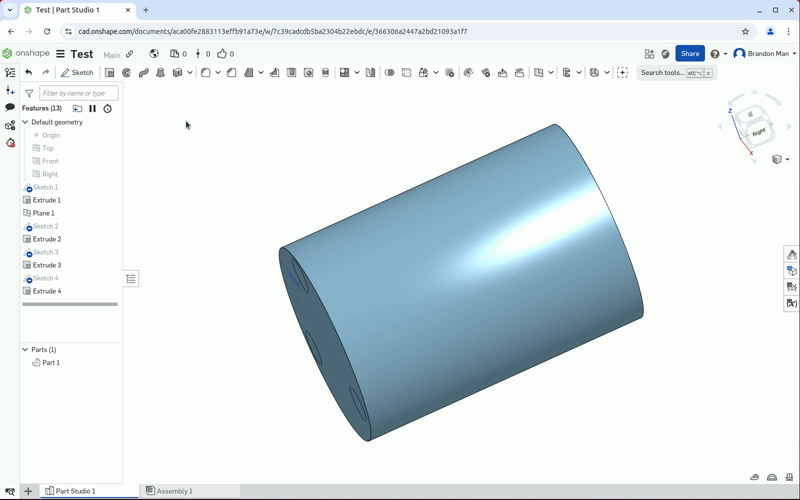
key(right, 2)
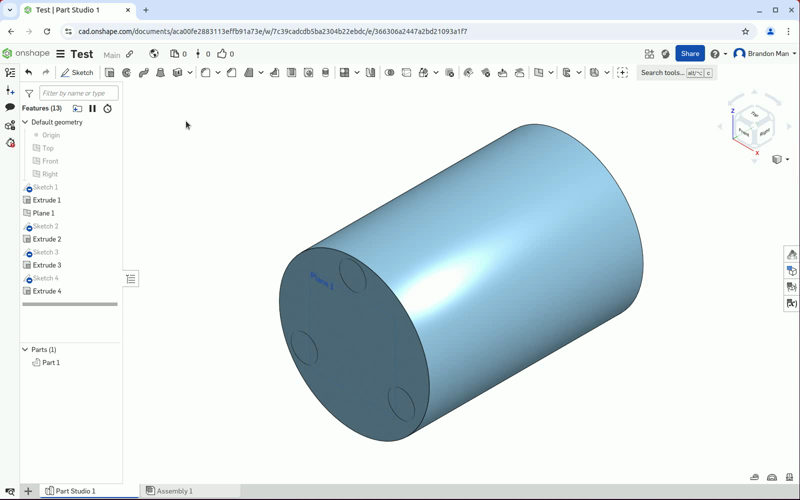
mouse_move(73, 189)
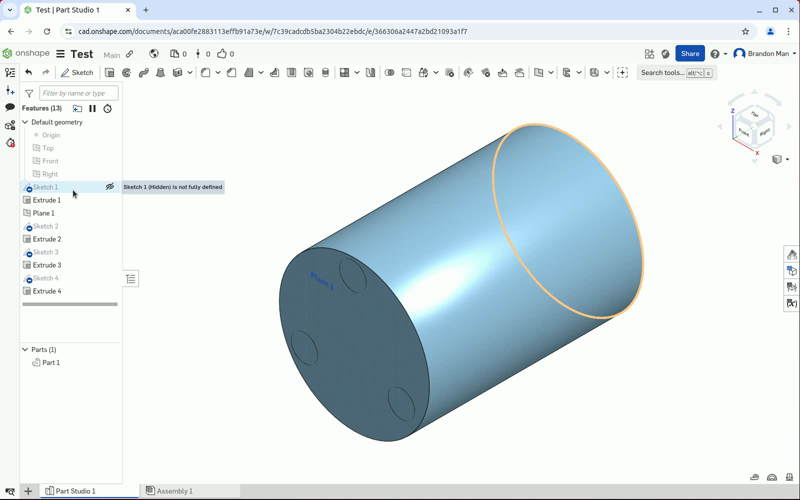
click(73, 189)